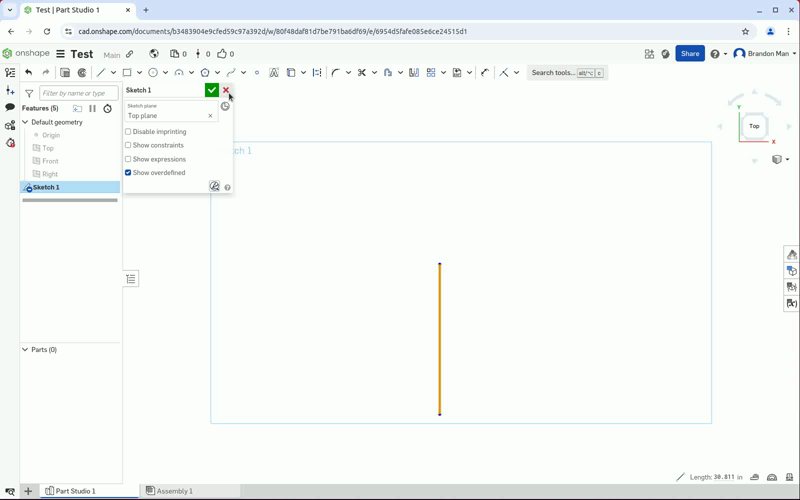
key(shift+h)
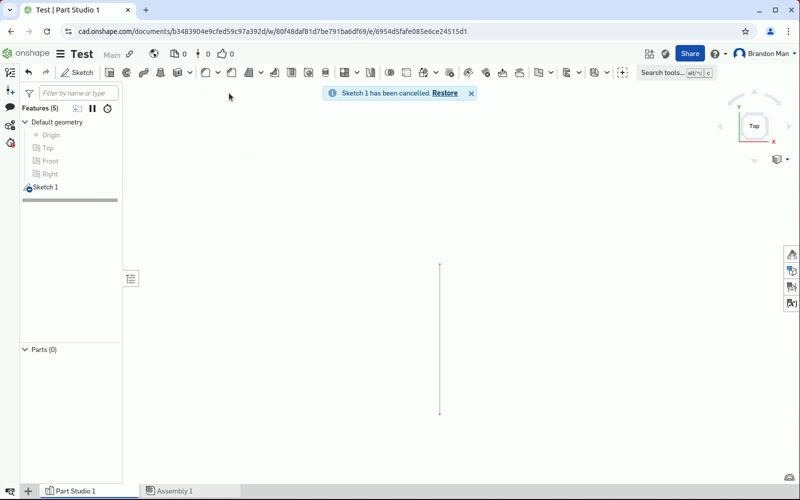
key(shift+s)
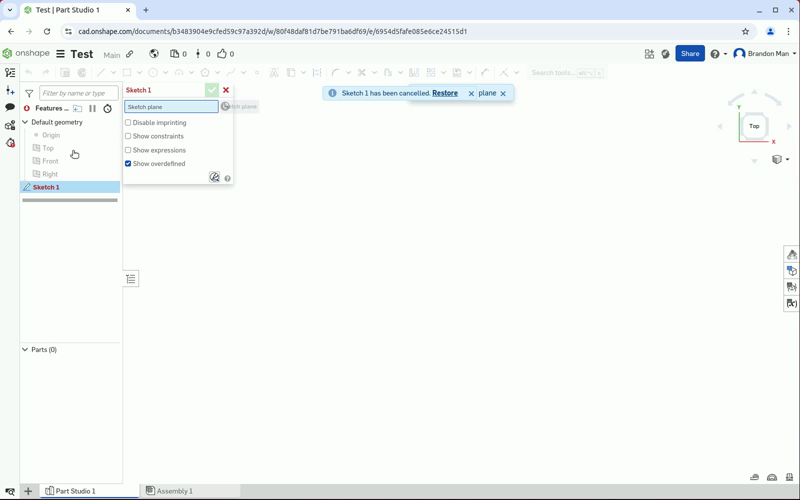
mouse_move(73, 150)
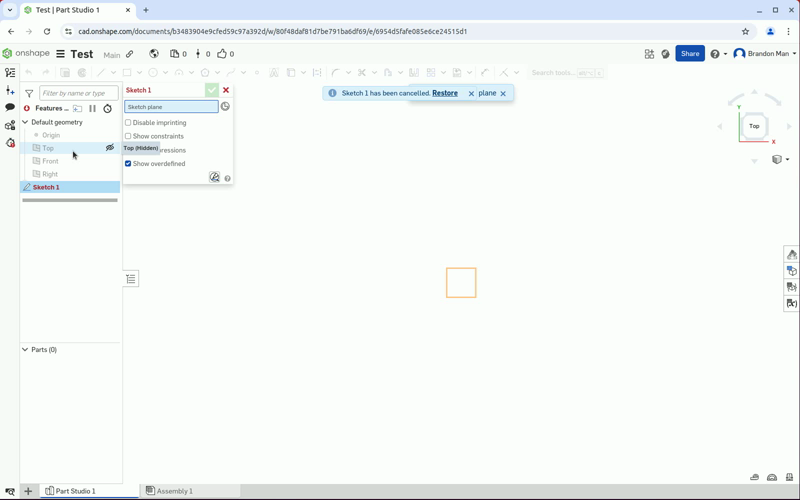
click(73, 150)
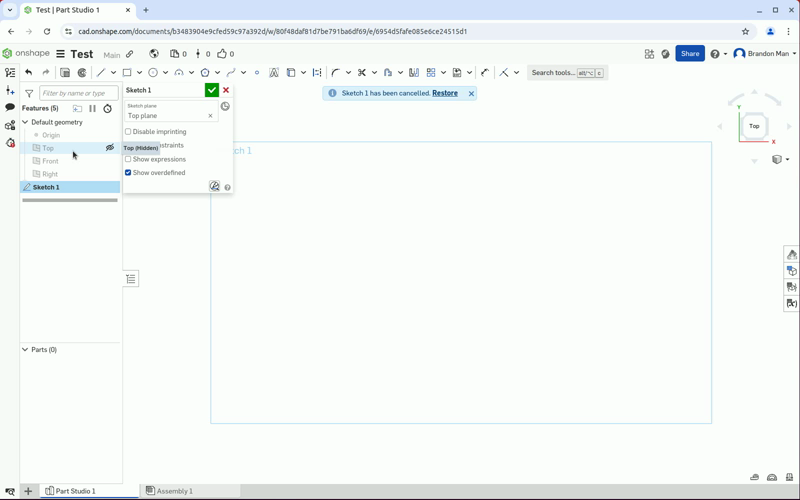
mouse_move(73, 352)
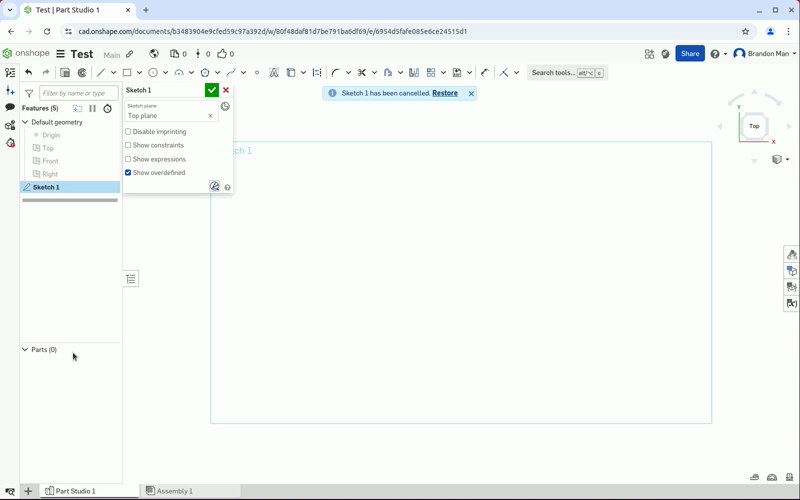
key(y)
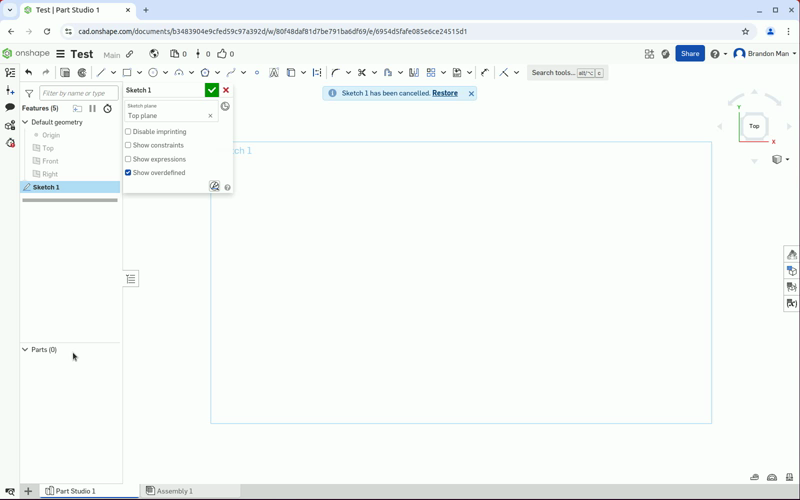
key(l)
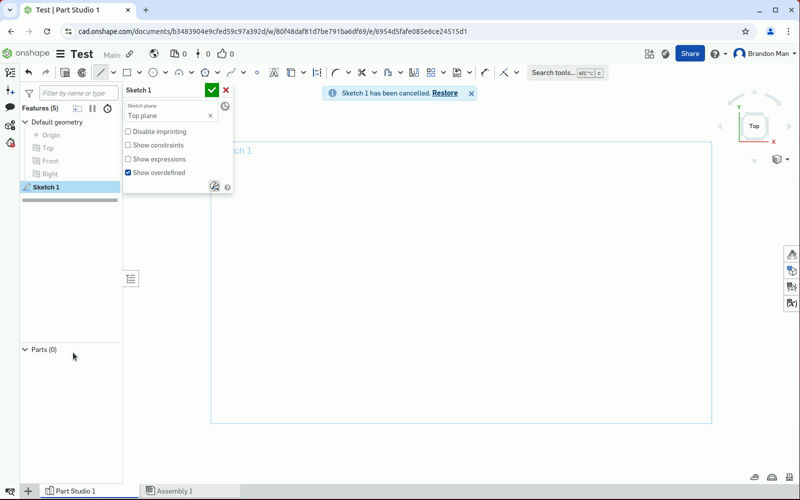
key_down(shift)
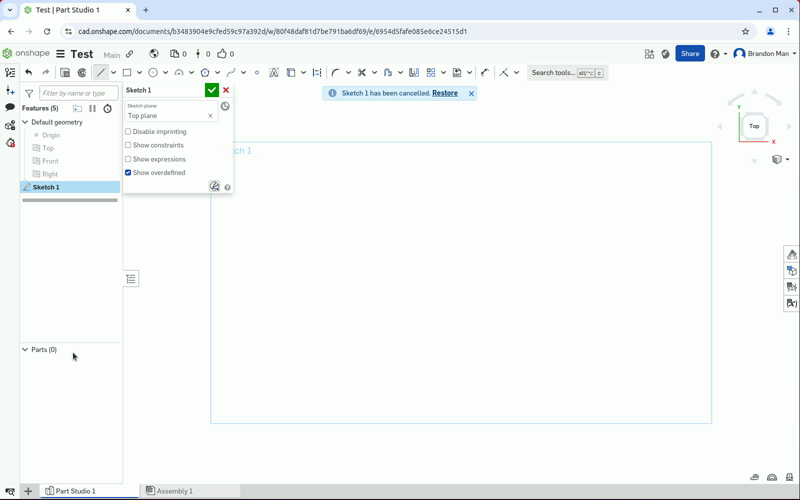
mouse_move(376, 395)
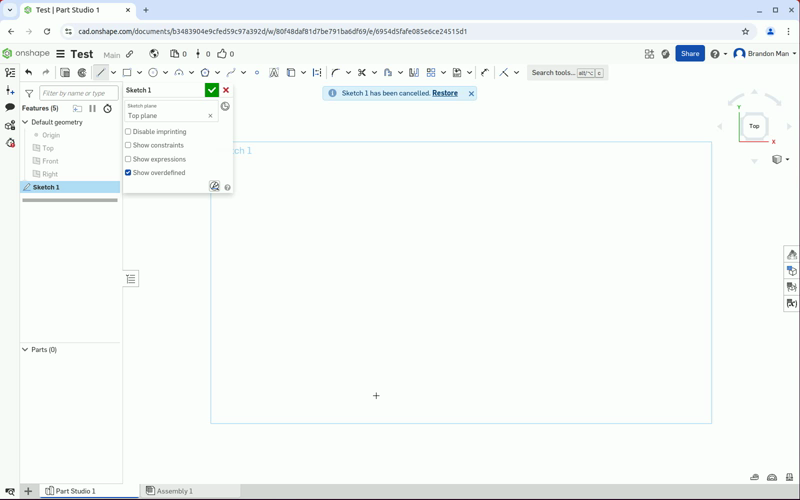
click(376, 395)
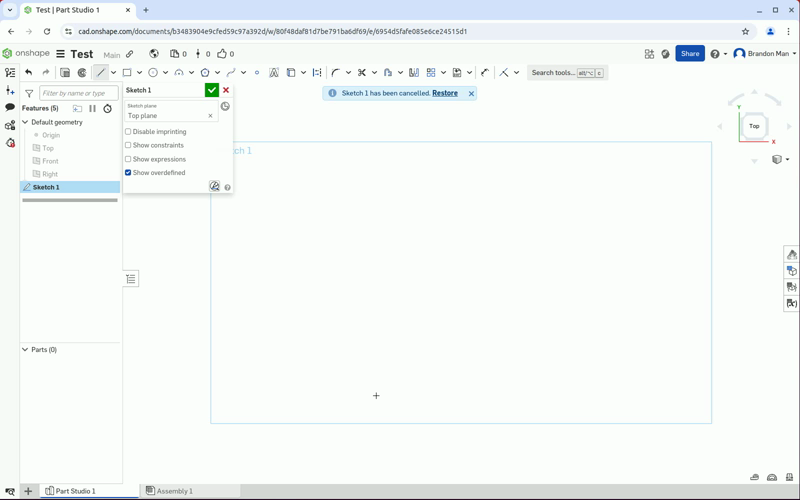
key_up(shift)
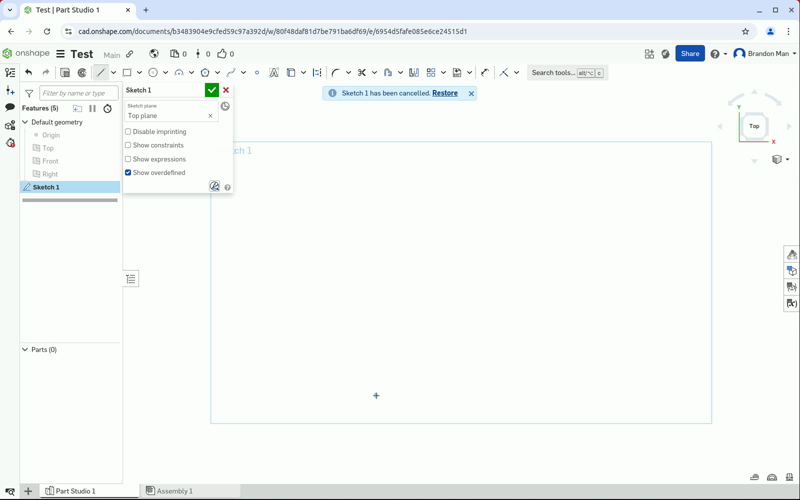
key_down(shift)
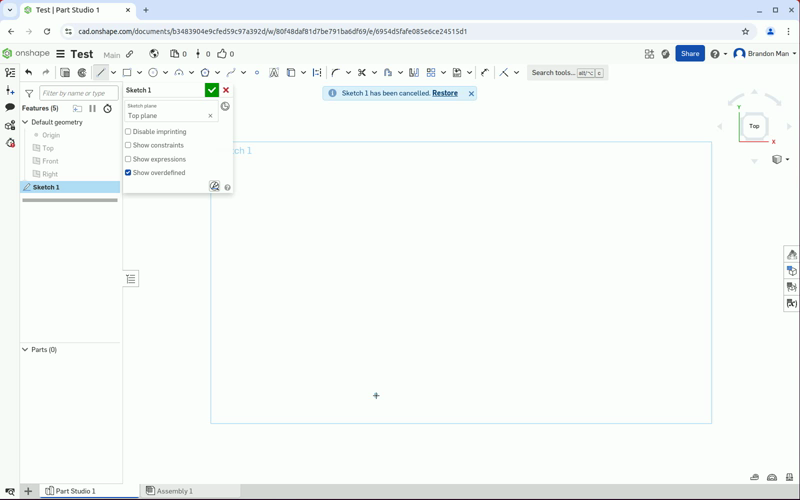
mouse_move(543, 395)
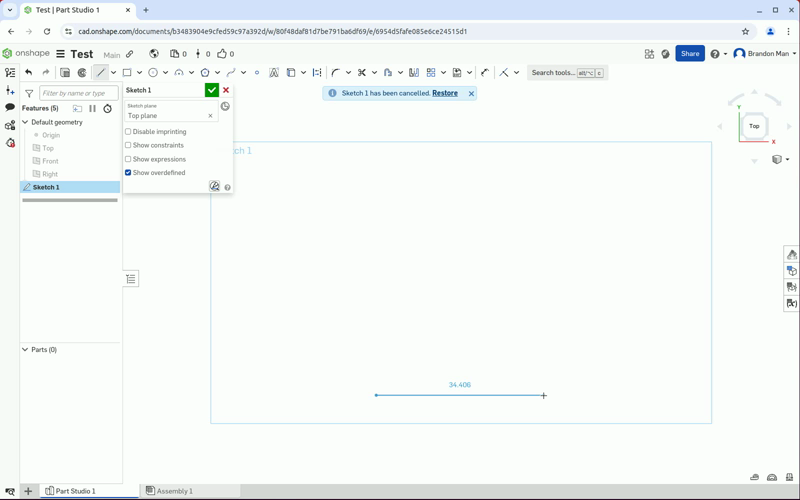
click(543, 395)
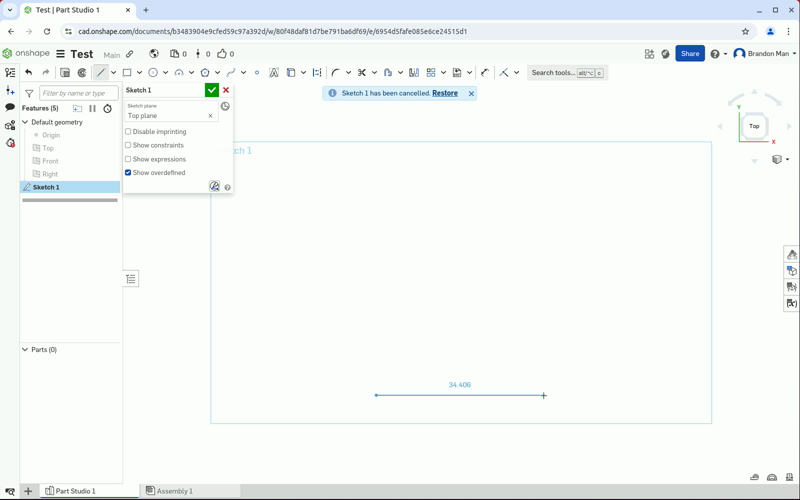
key_up(shift)
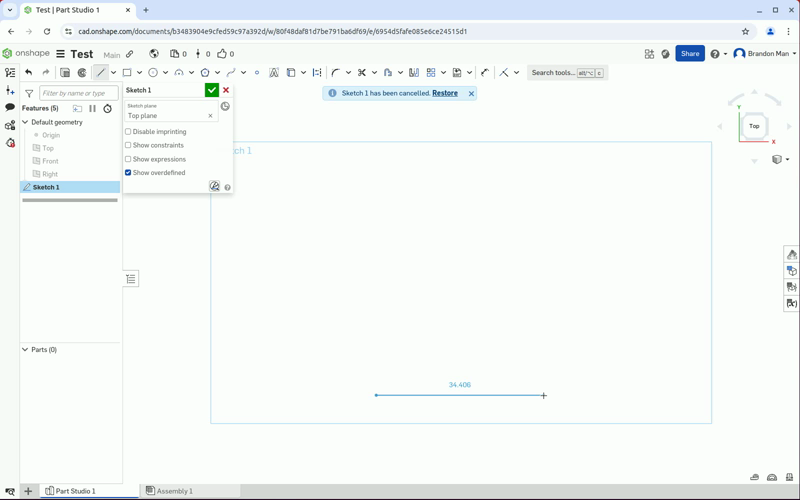
key_down(shift)
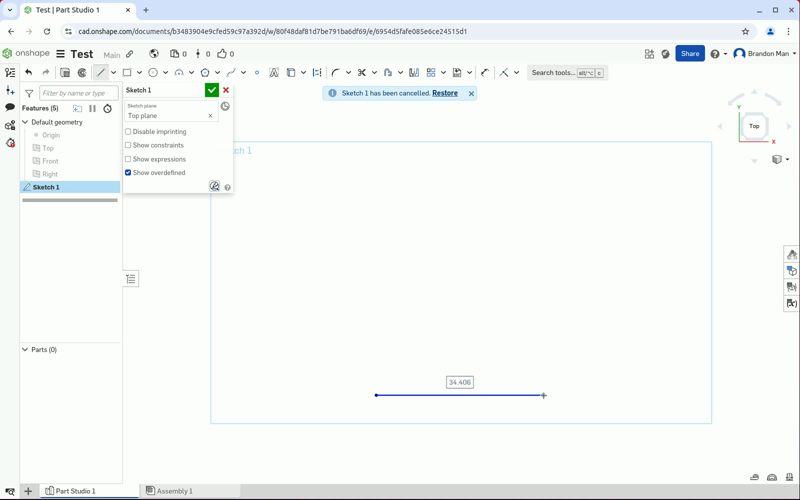
mouse_move(543, 284)
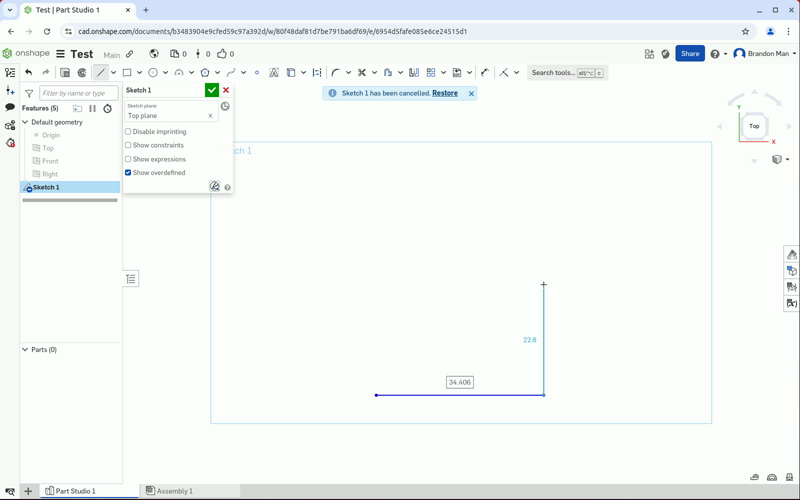
click(543, 284)
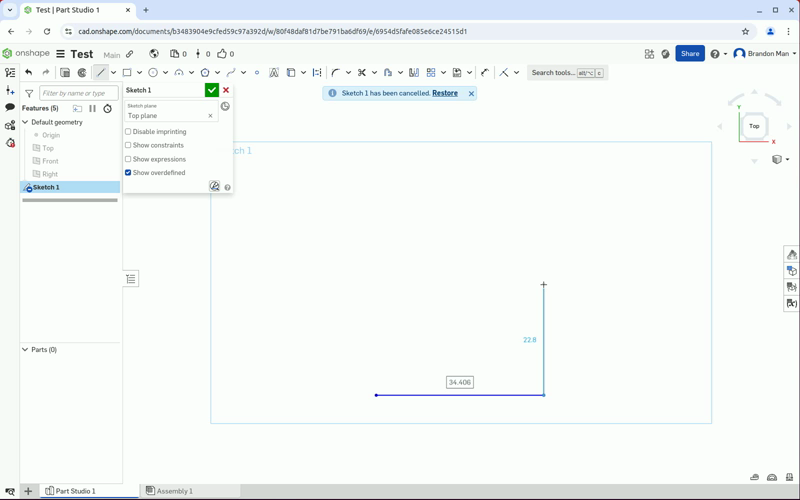
key_up(shift)
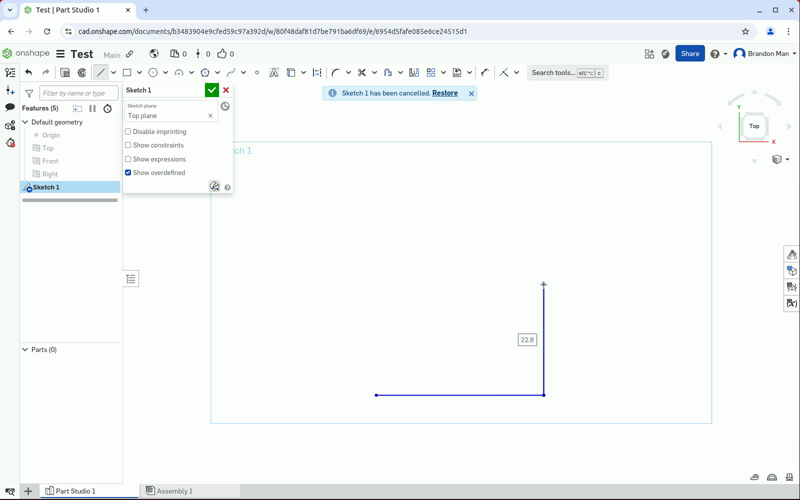
key(esc)
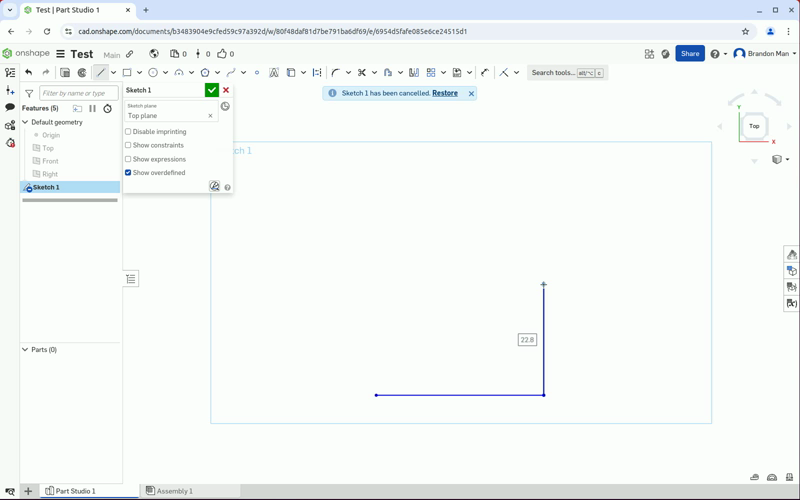
key(a)
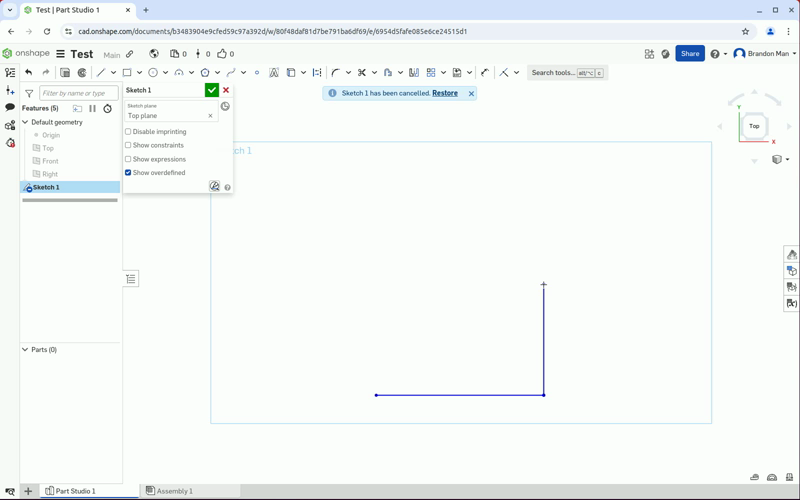
mouse_move(543, 284)
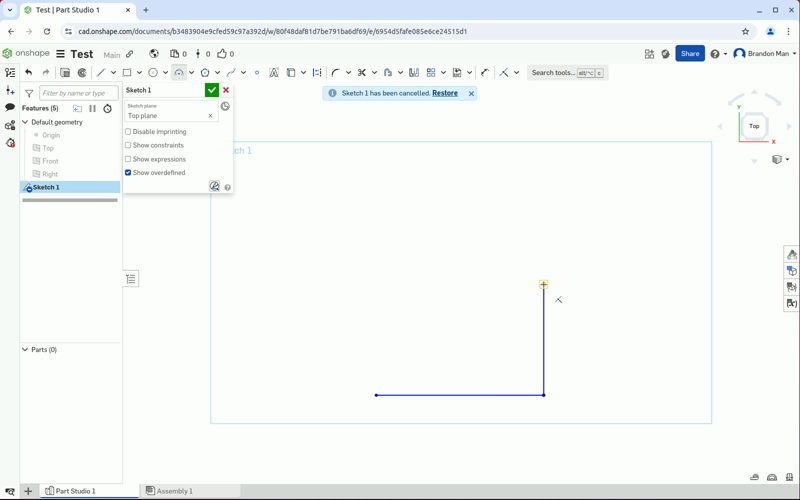
click(543, 284)
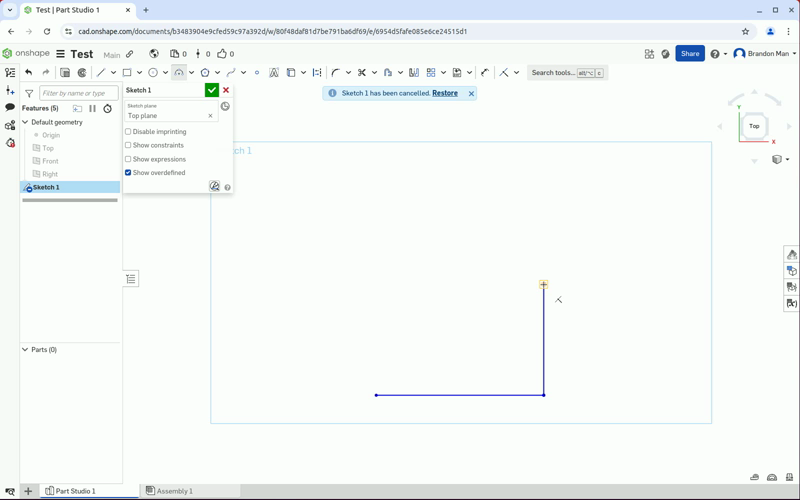
key_down(shift)
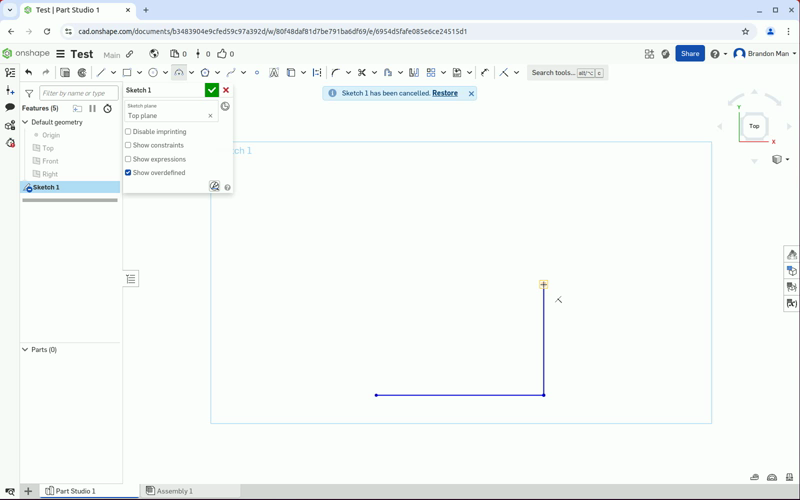
mouse_move(376, 284)
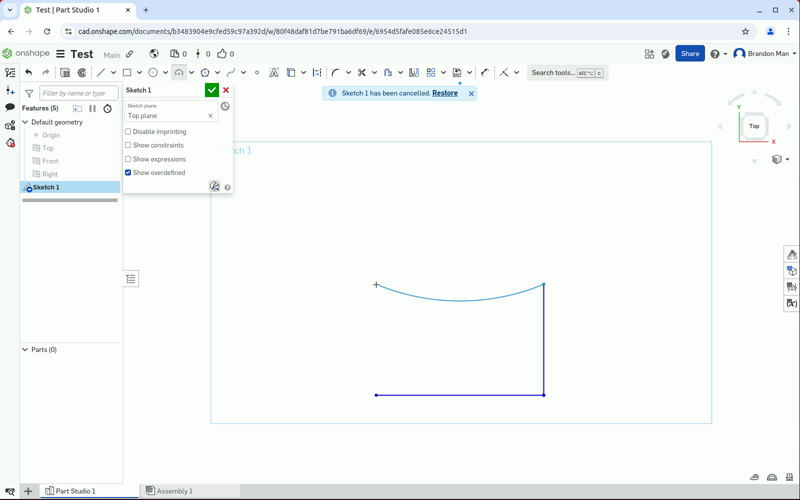
click(376, 284)
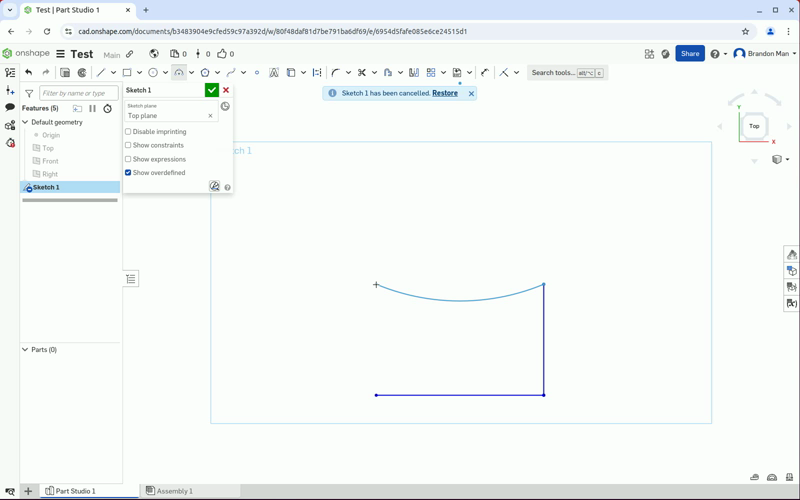
mouse_move(460, 200)
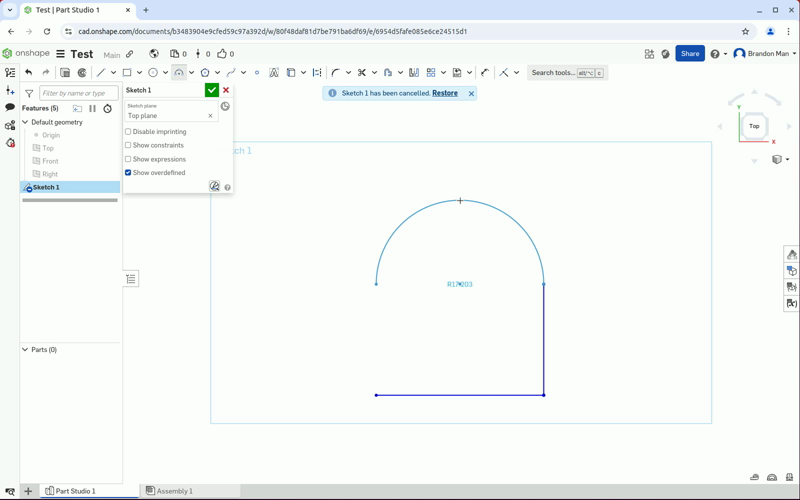
click(460, 200)
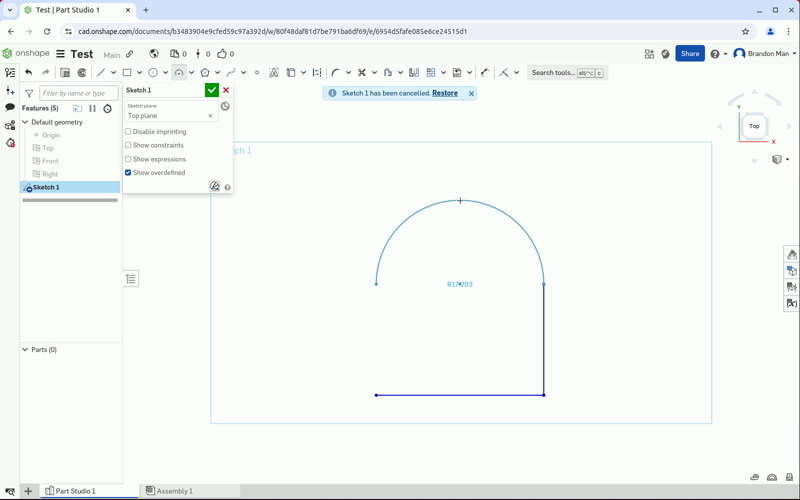
key_up(shift)
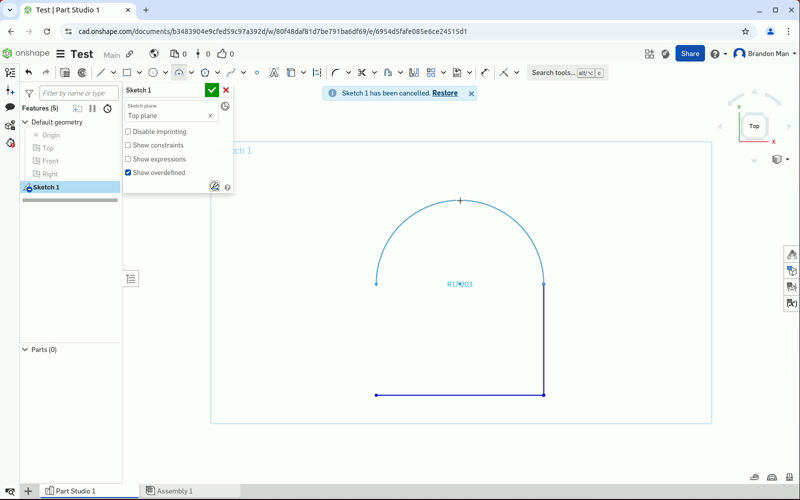
key(esc)
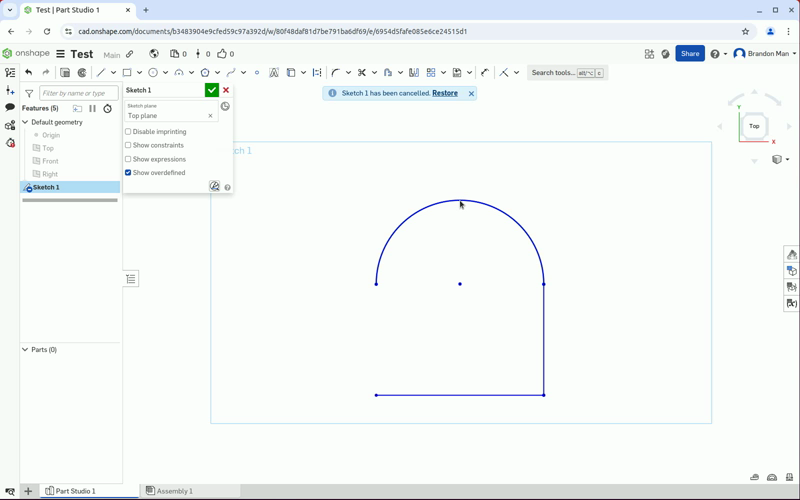
key(l)
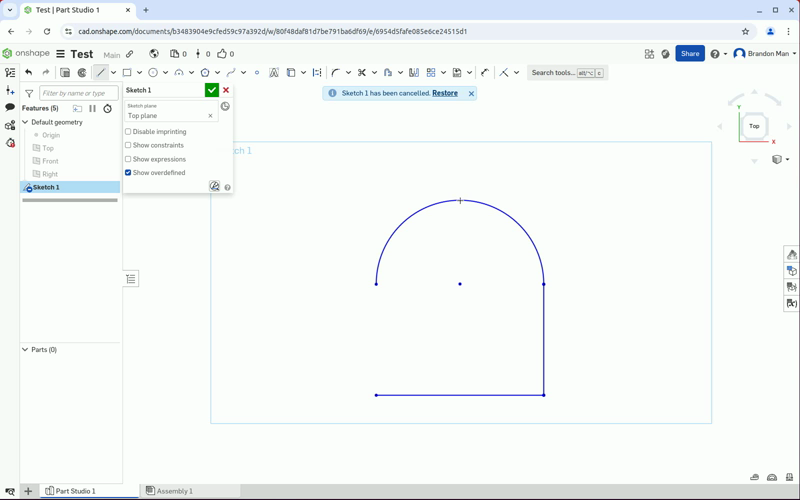
mouse_move(376, 284)
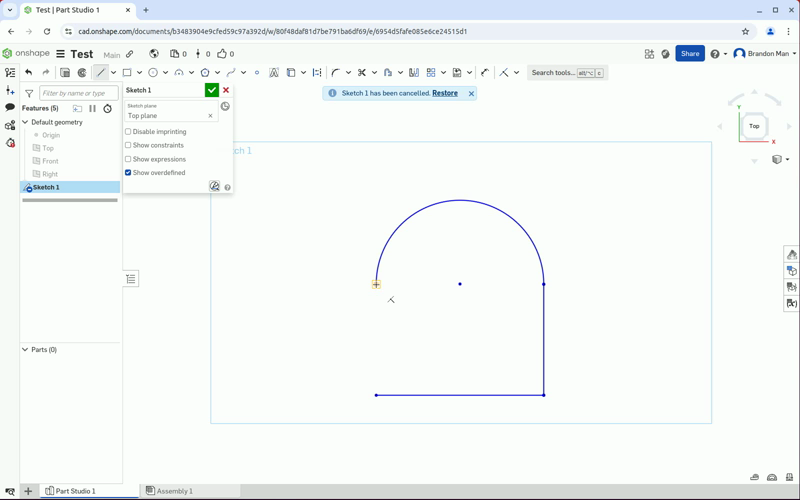
click(376, 284)
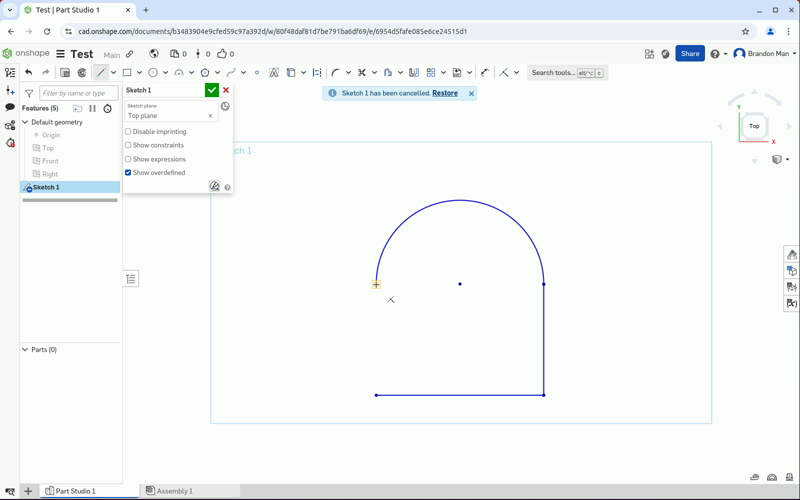
key_down(shift)
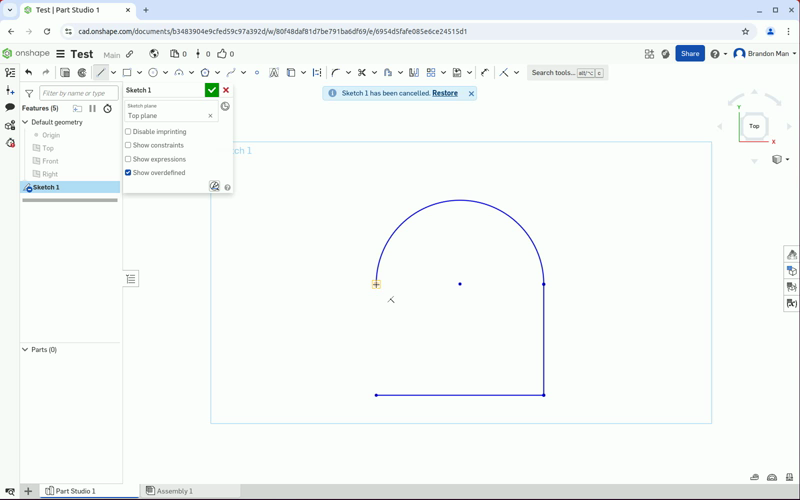
mouse_move(376, 395)
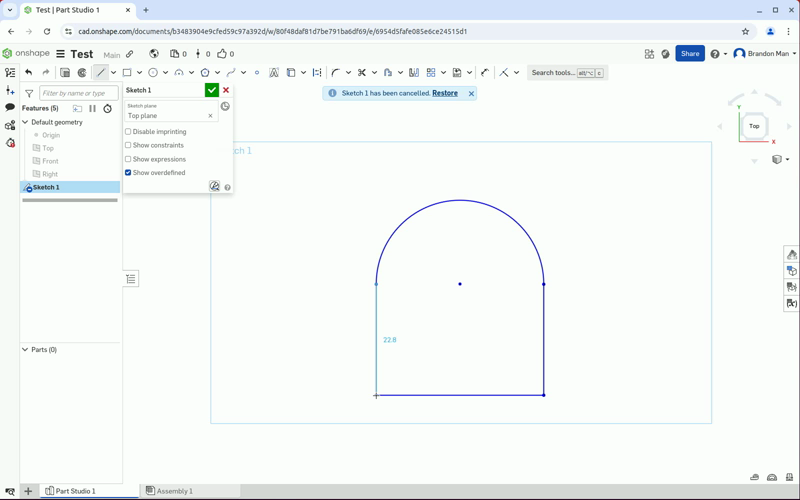
key_up(shift)
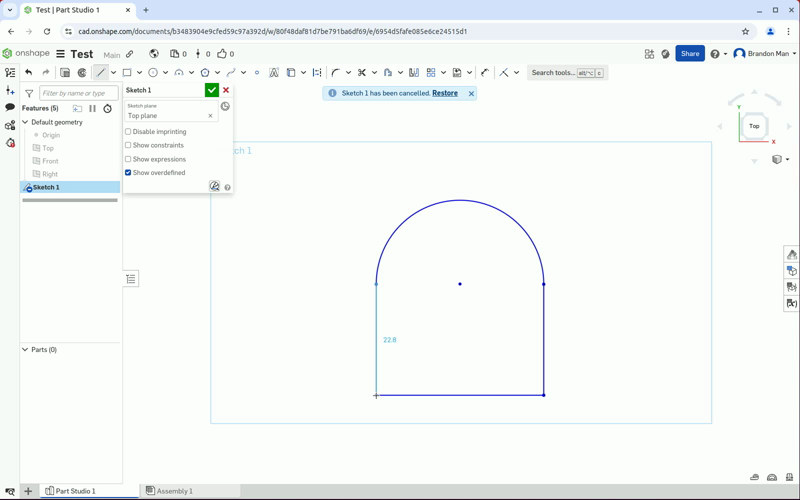
click(376, 395)
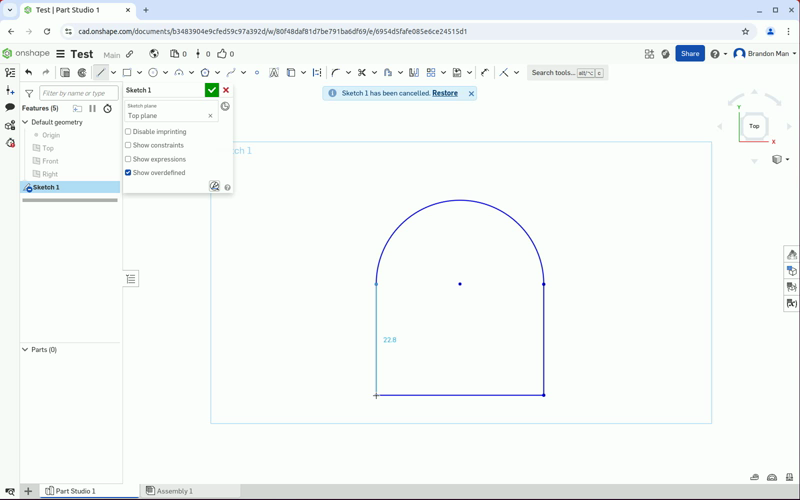
key(esc)
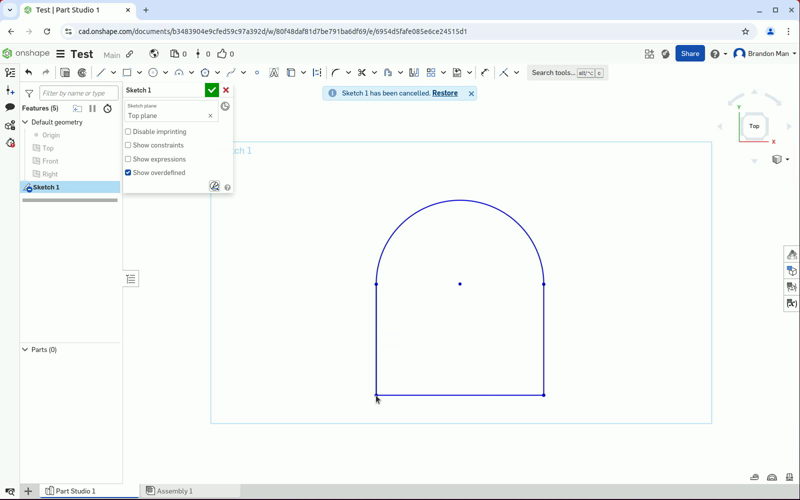
key(c)
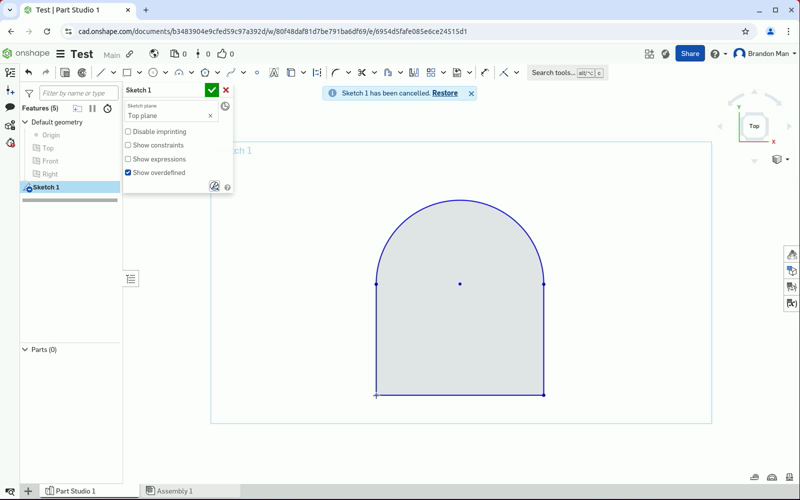
key_down(shift)
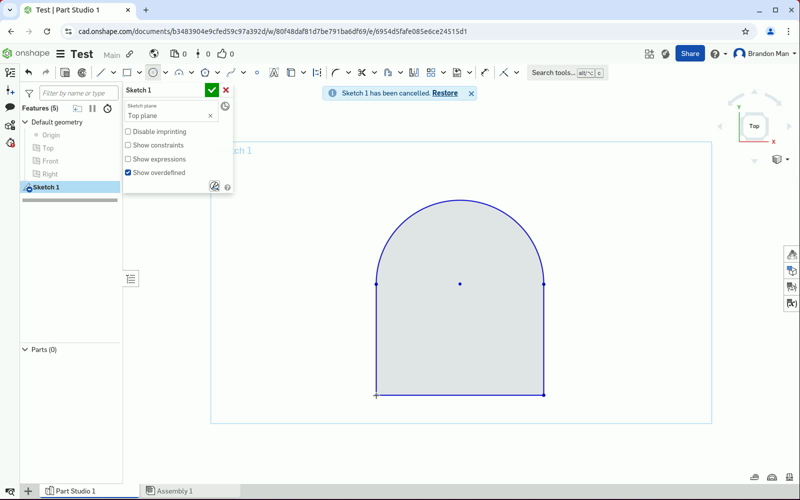
mouse_move(461, 284)
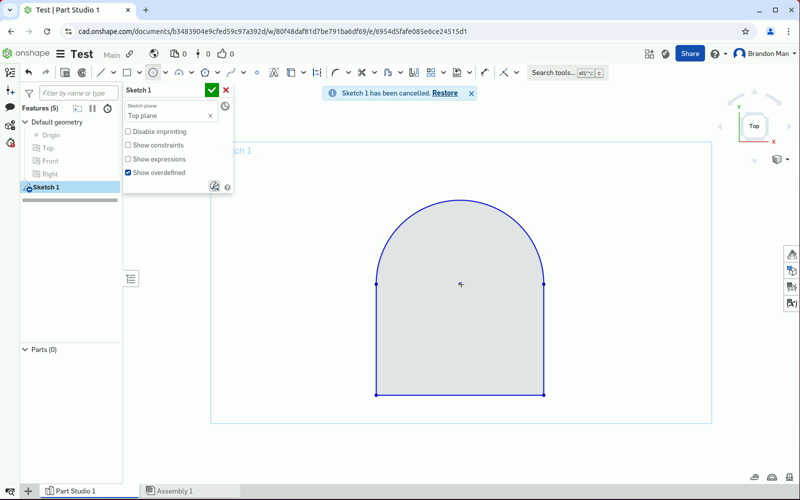
scroll(6)
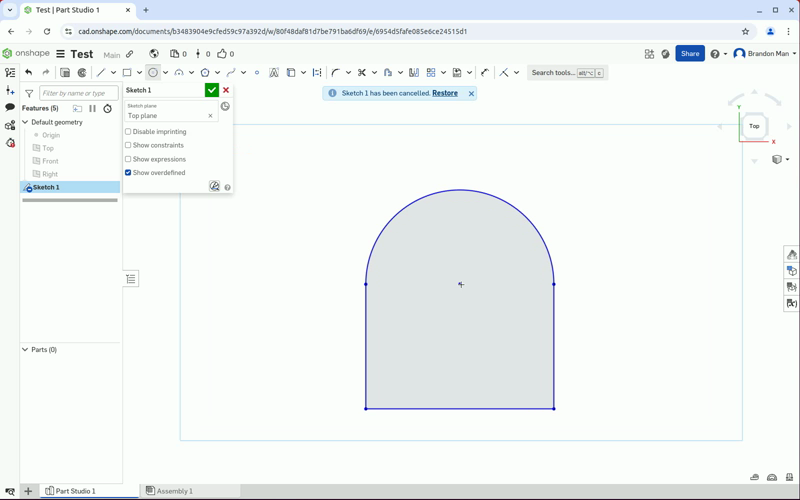
scroll(6)
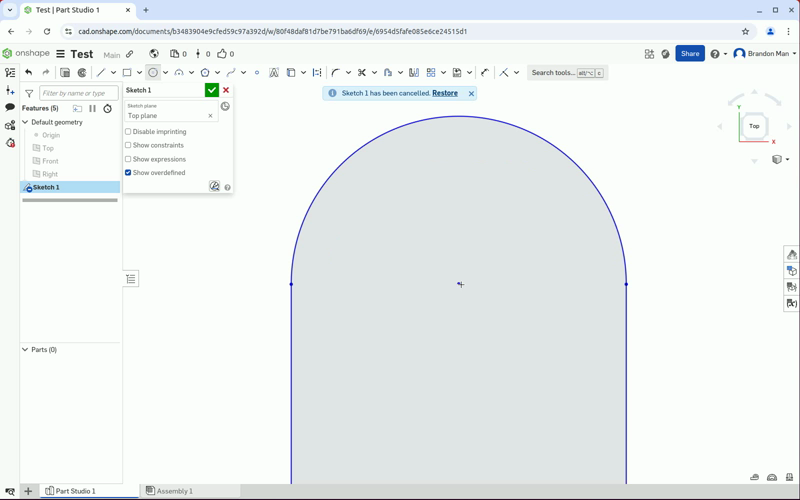
scroll(6)
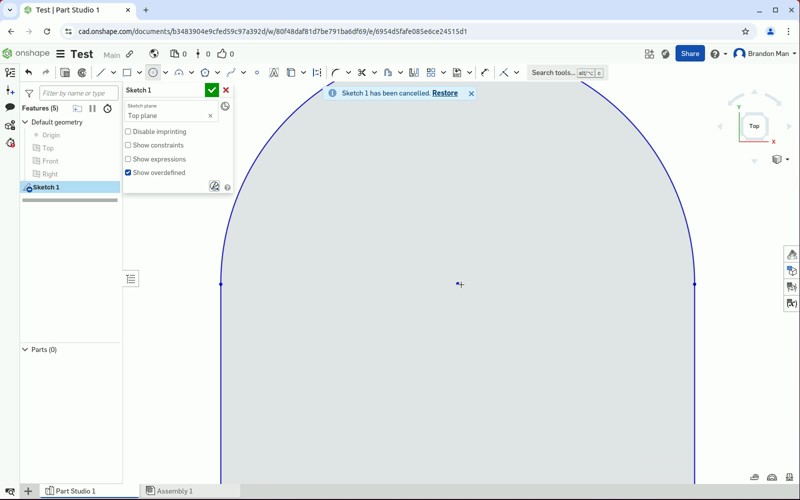
scroll(6)
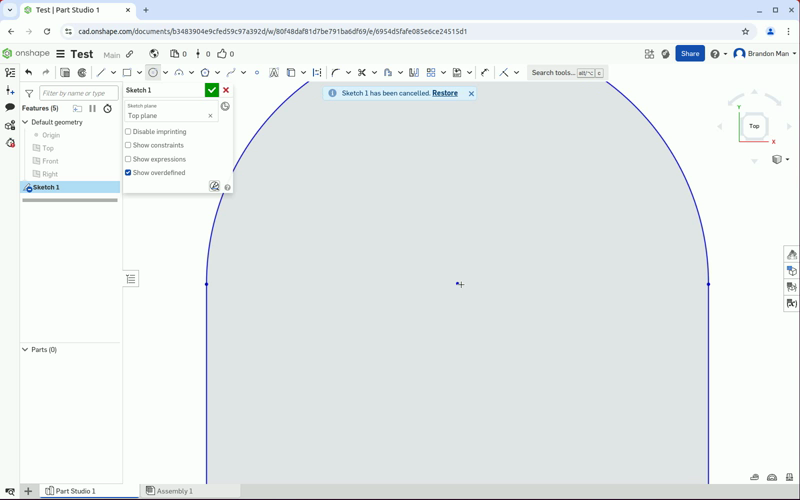
scroll(6)
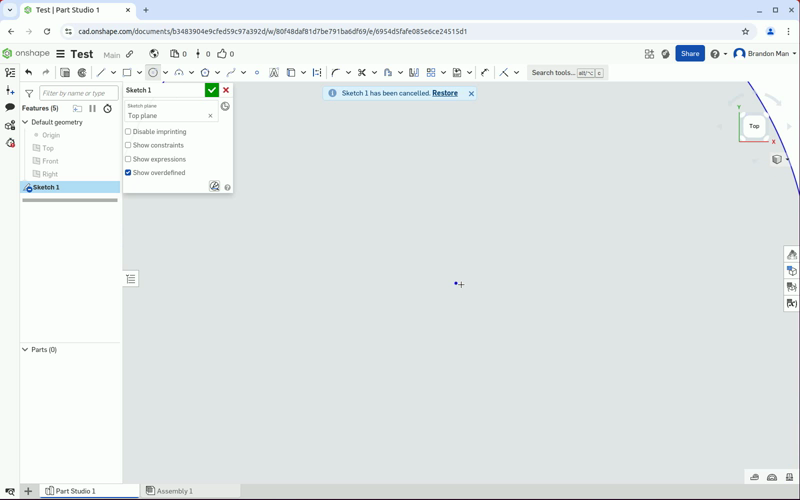
scroll(6)
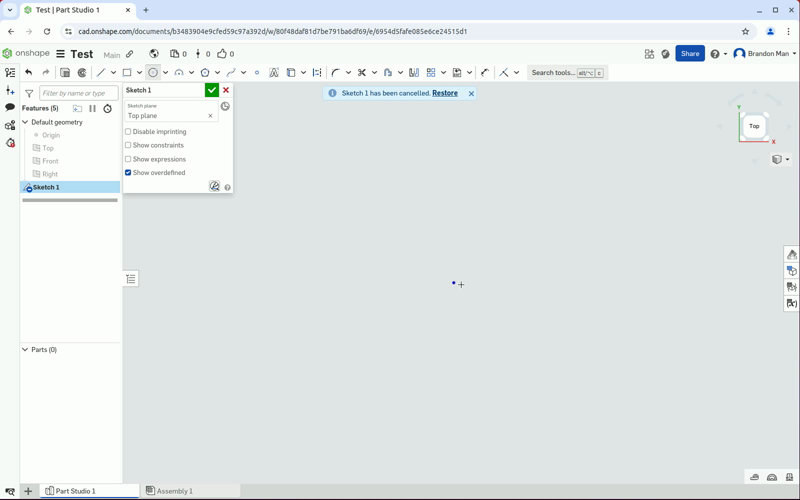
scroll(6)
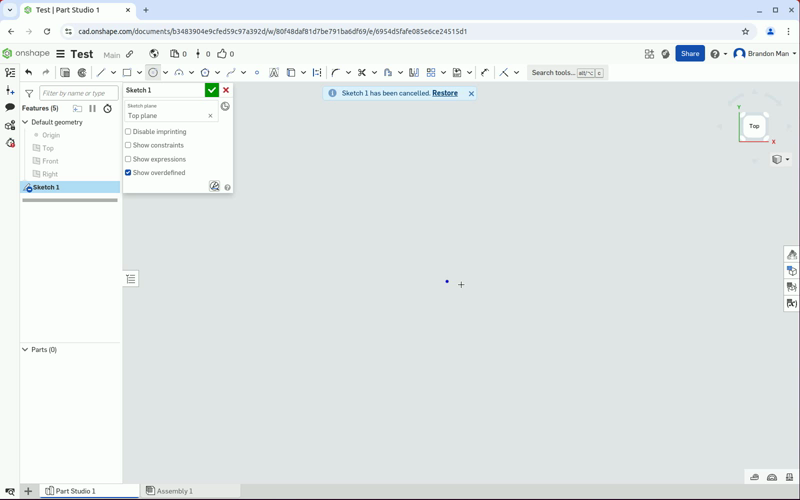
click(461, 284)
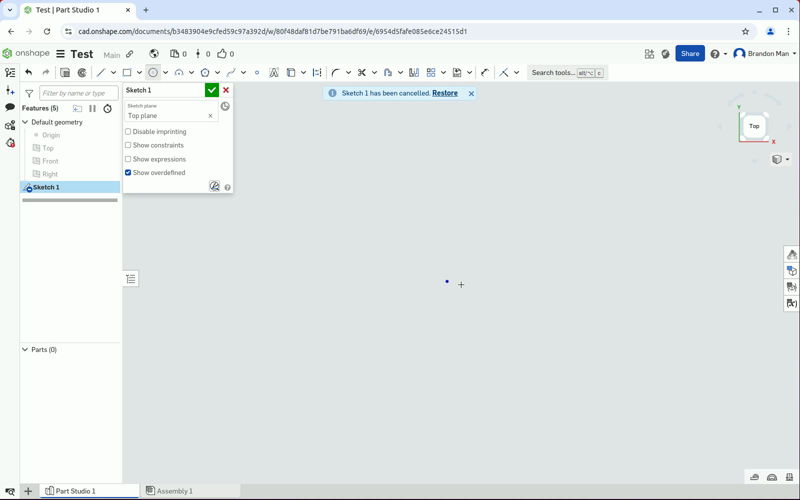
scroll(-6)
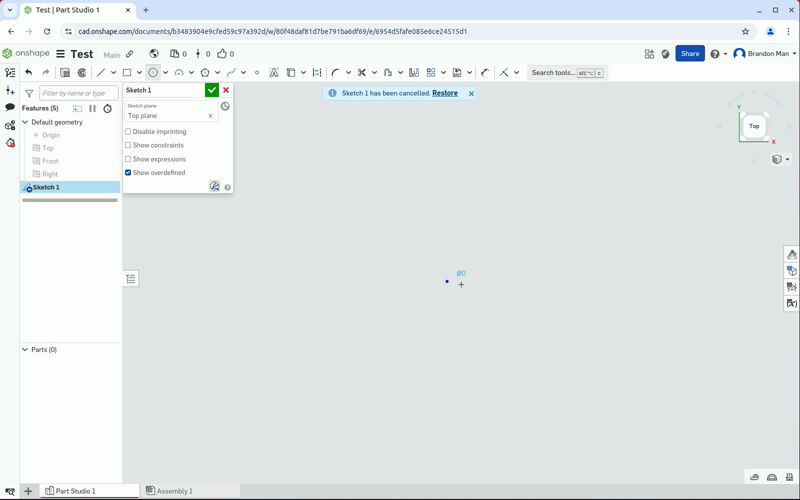
scroll(-6)
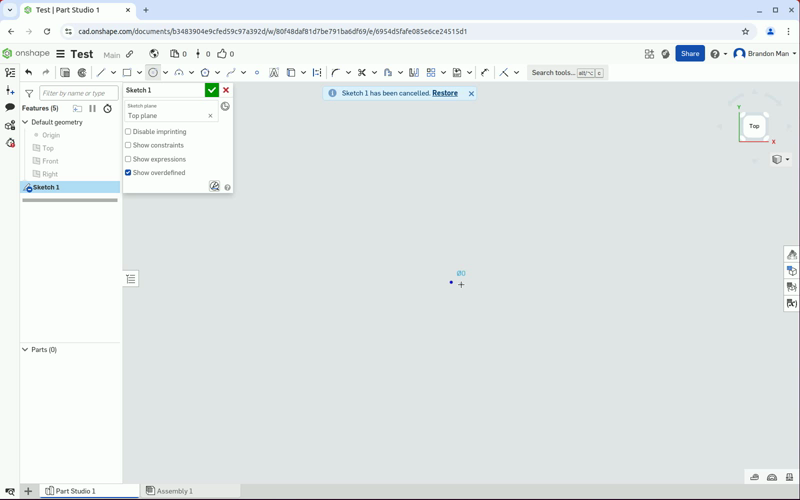
scroll(-6)
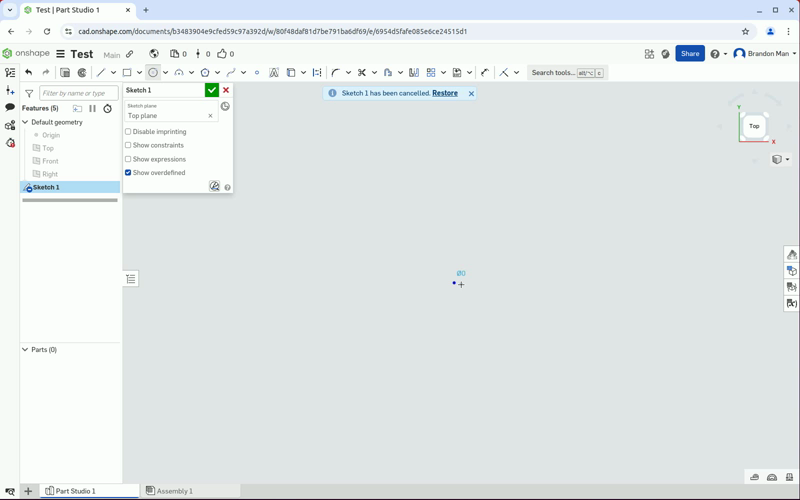
scroll(-6)
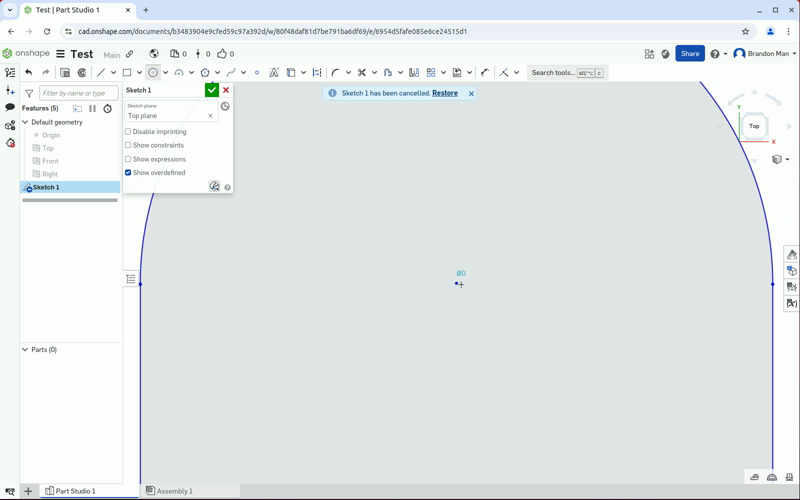
scroll(-6)
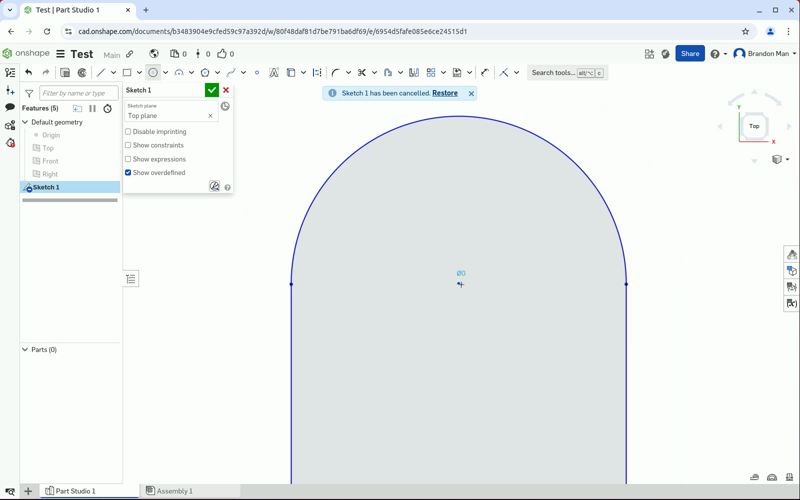
scroll(-6)
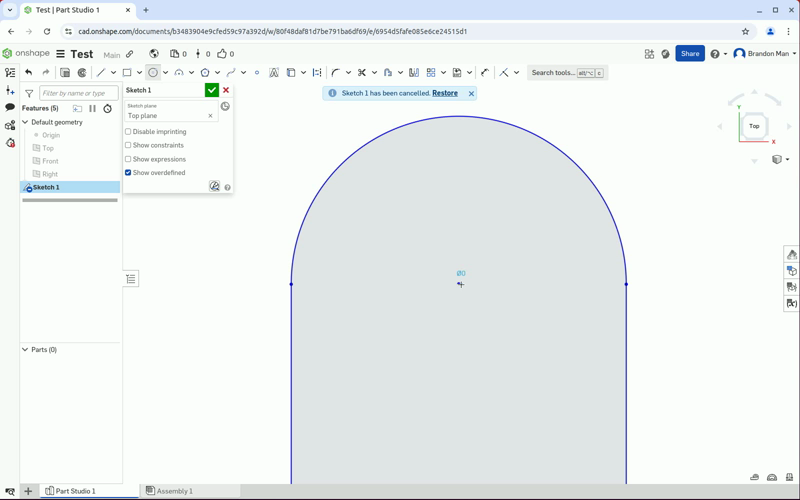
scroll(-6)
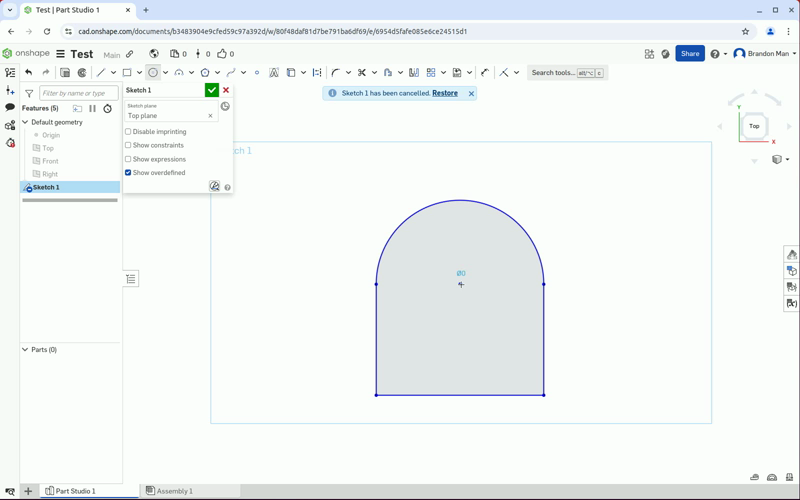
key_up(shift)
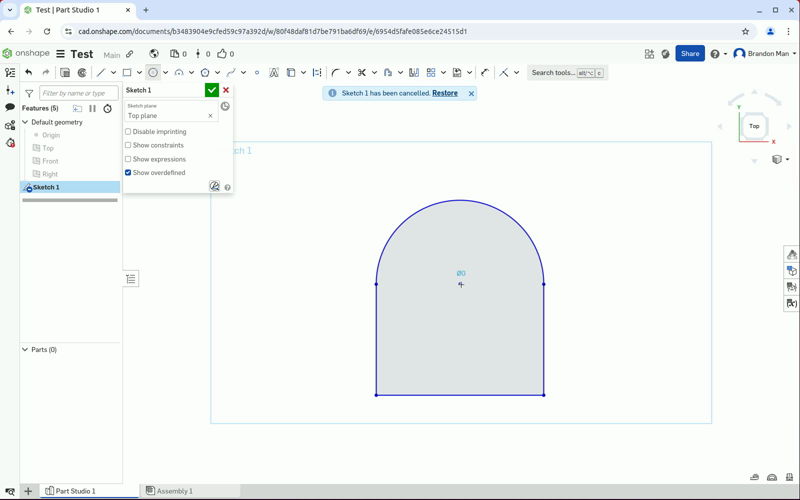
mouse_move(516, 284)
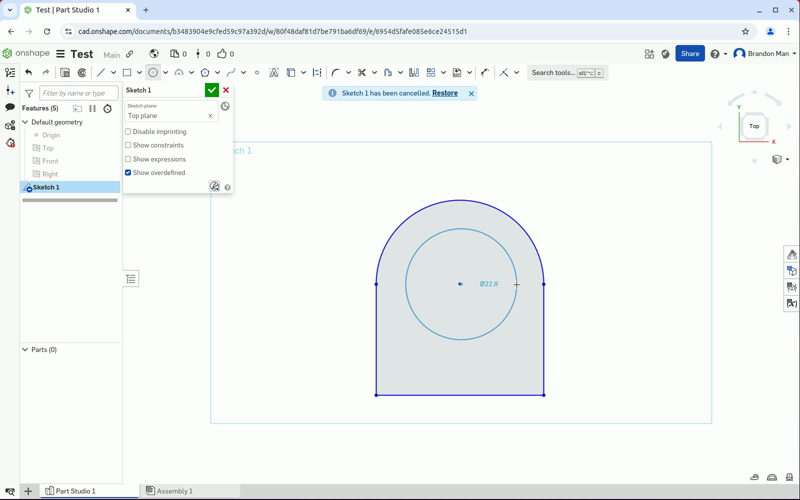
click(516, 284)
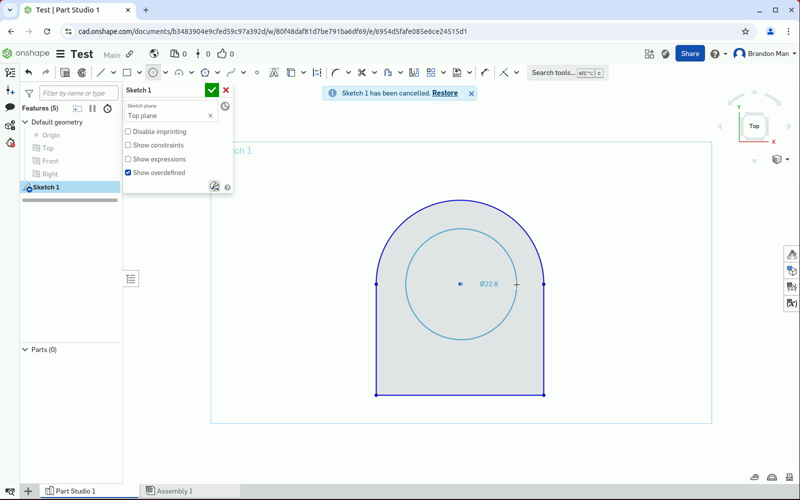
key(esc)
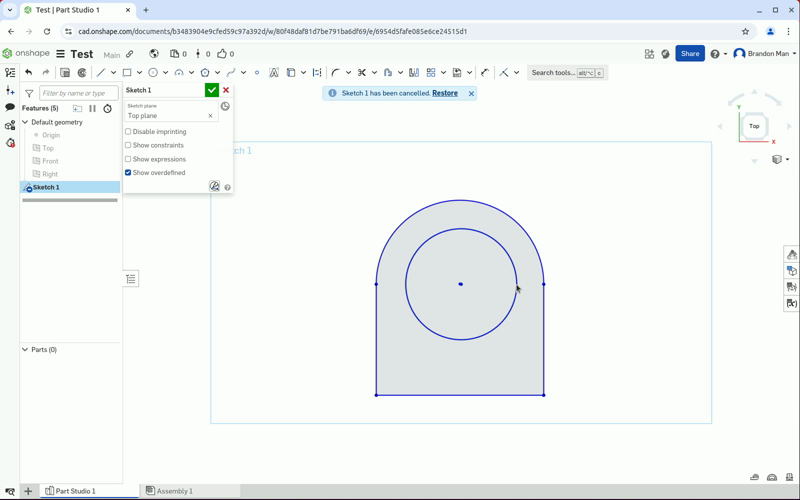
mouse_move(460, 361)
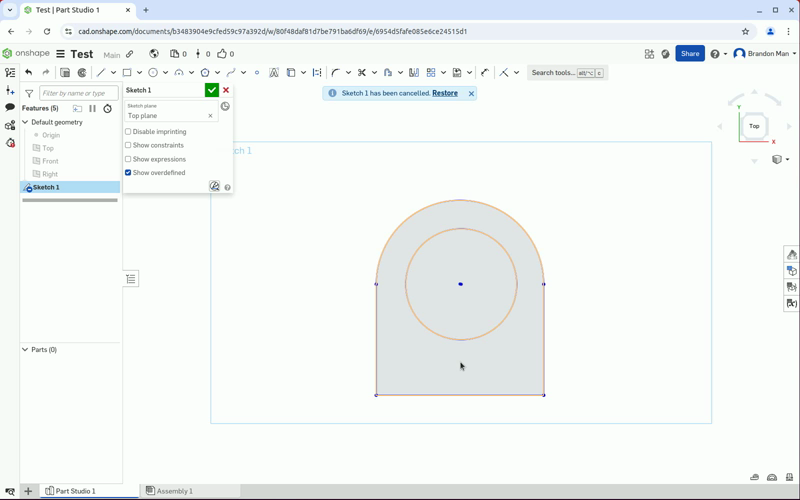
click(460, 361)
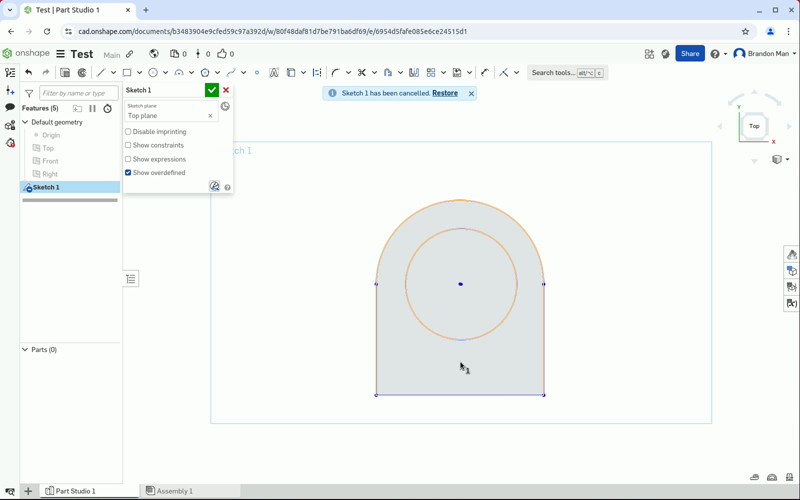
mouse_move(73, 352)
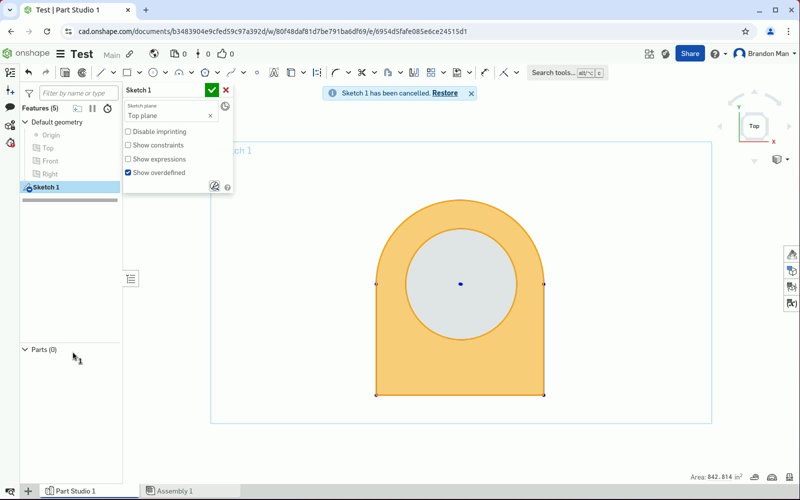
key(shift+y)
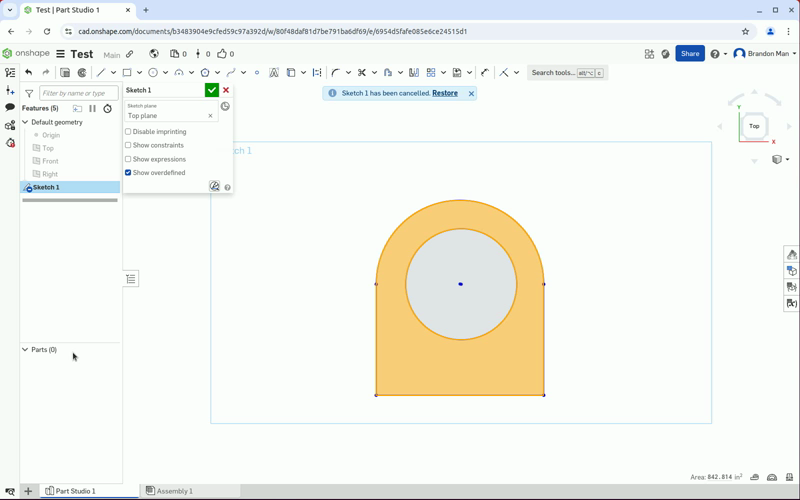
key(shift+e)
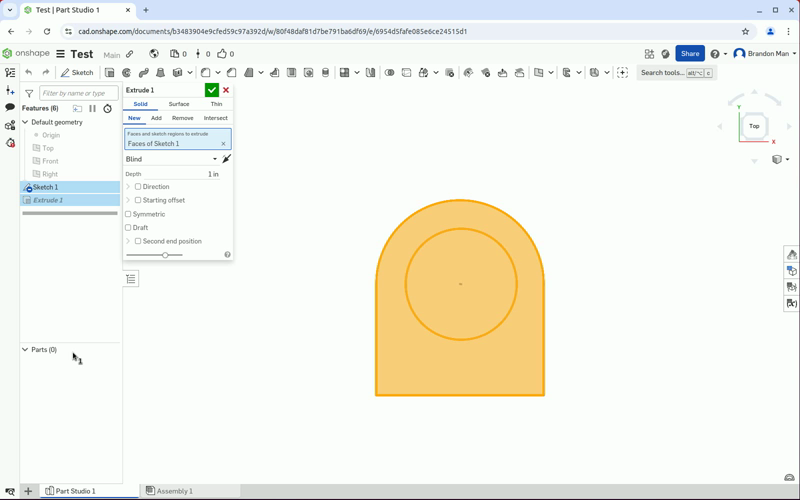
mouse_move(143, 106)
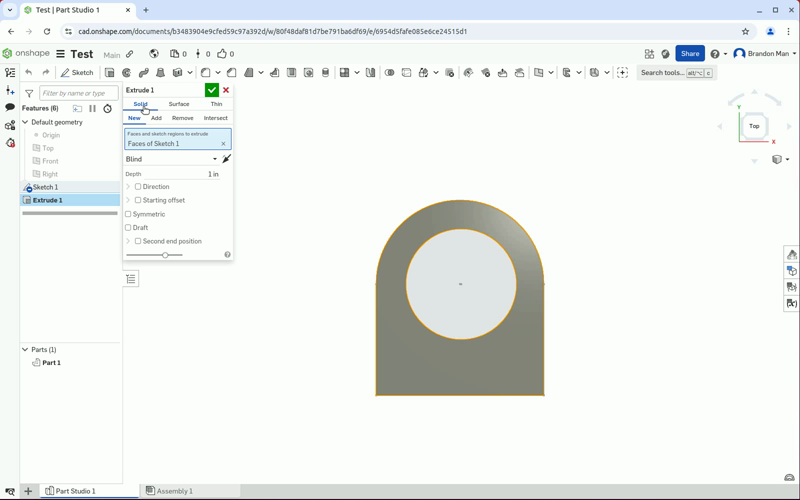
click(143, 106)
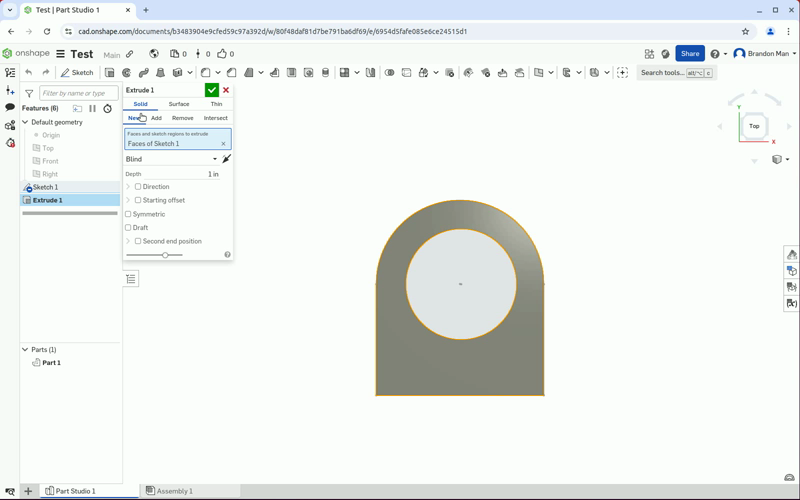
mouse_move(137, 120)
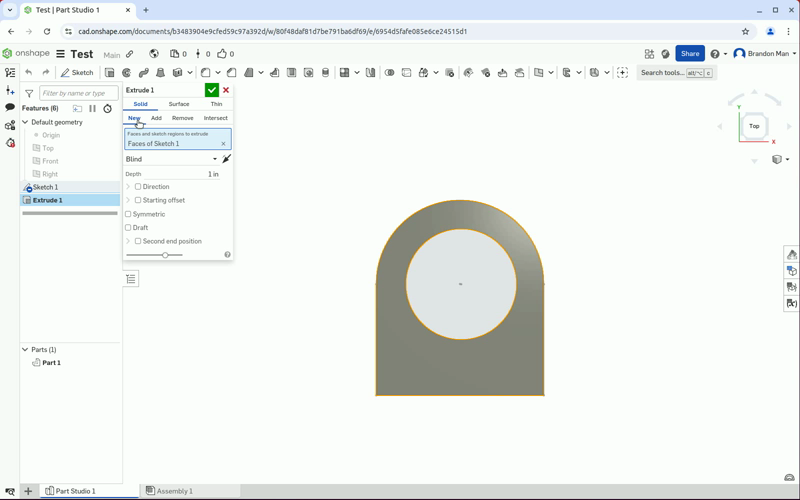
click(137, 120)
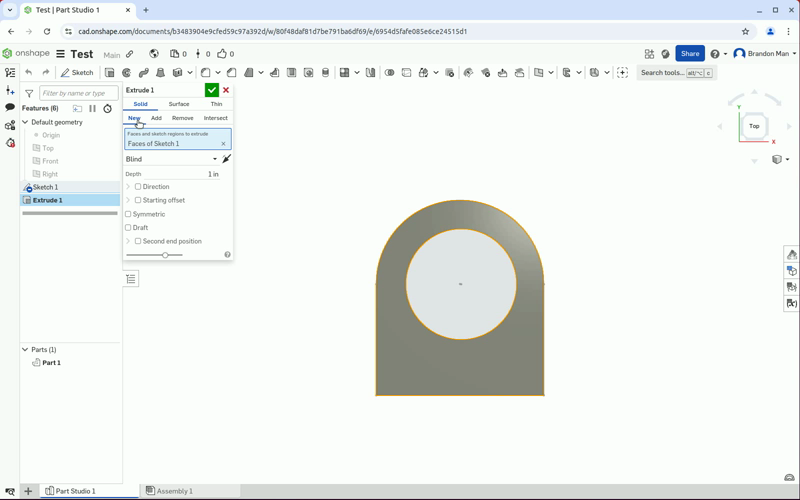
key(tab, 4)
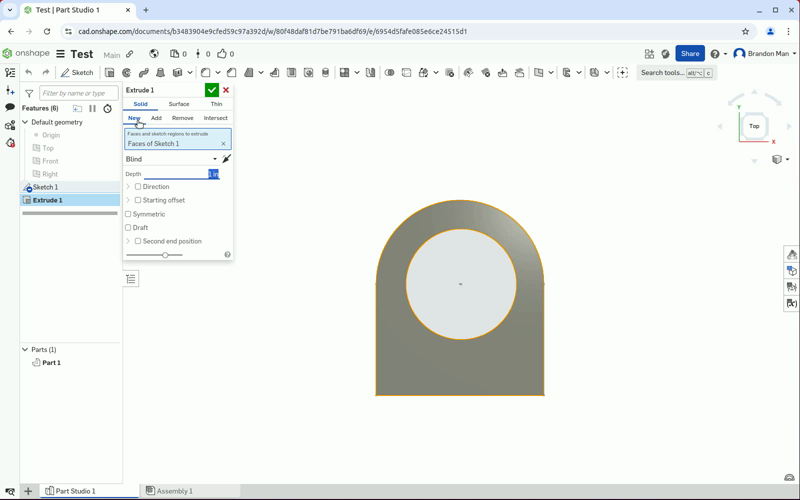
text(23.108)
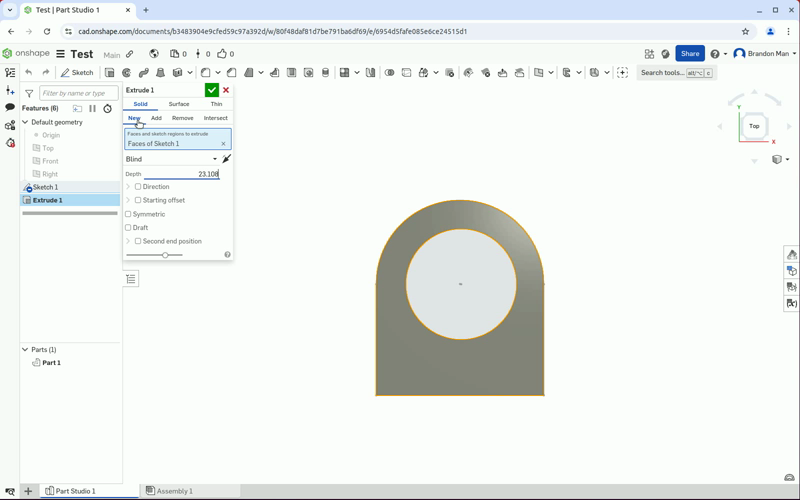
key(enter)
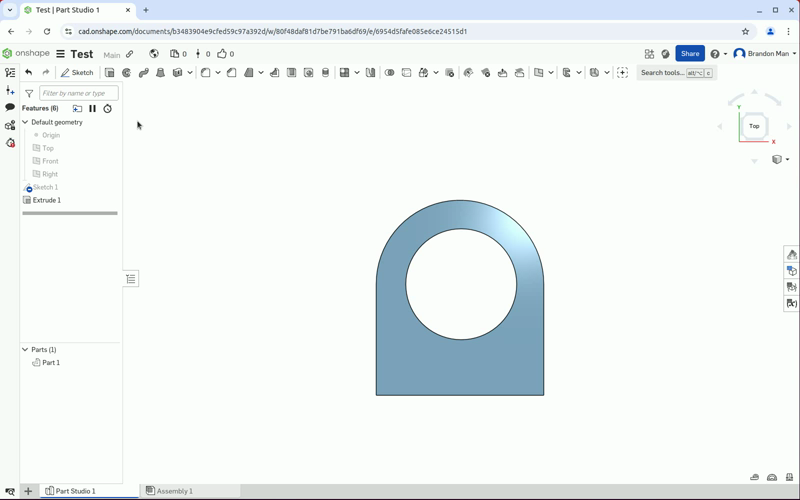
key(shift+h)
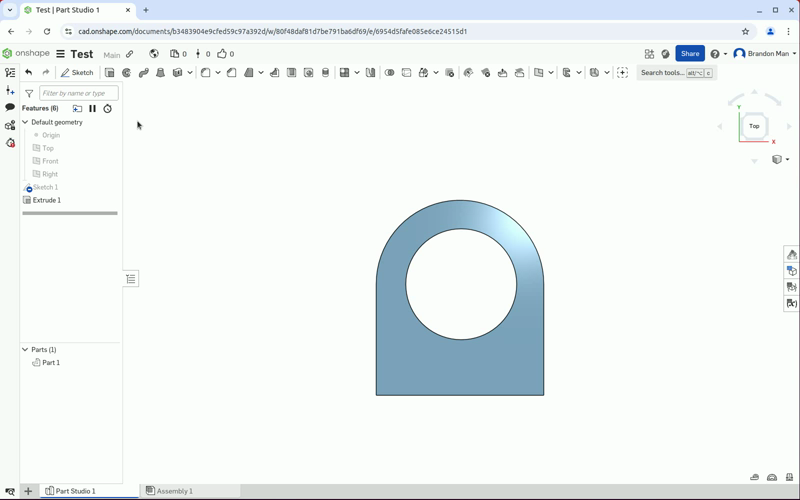
key(shift+h)
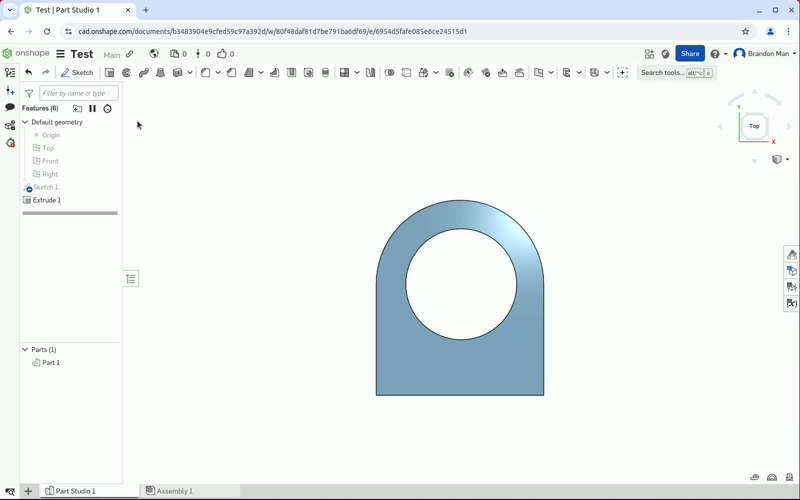
mouse_move(73, 189)
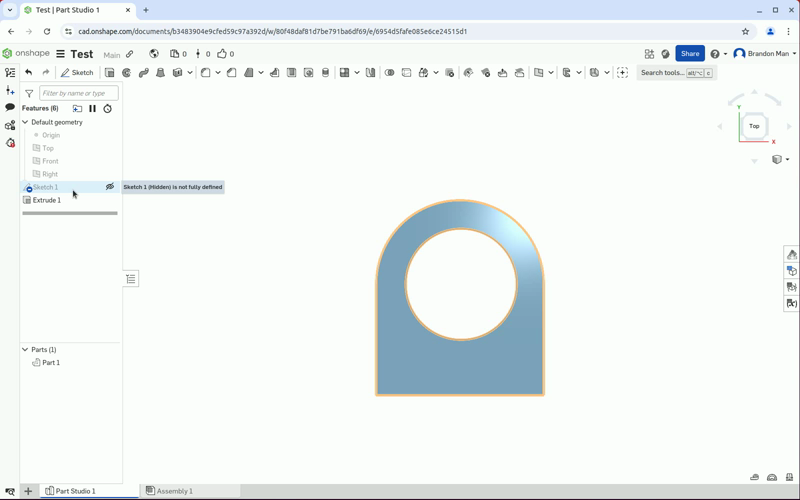
click(73, 189)
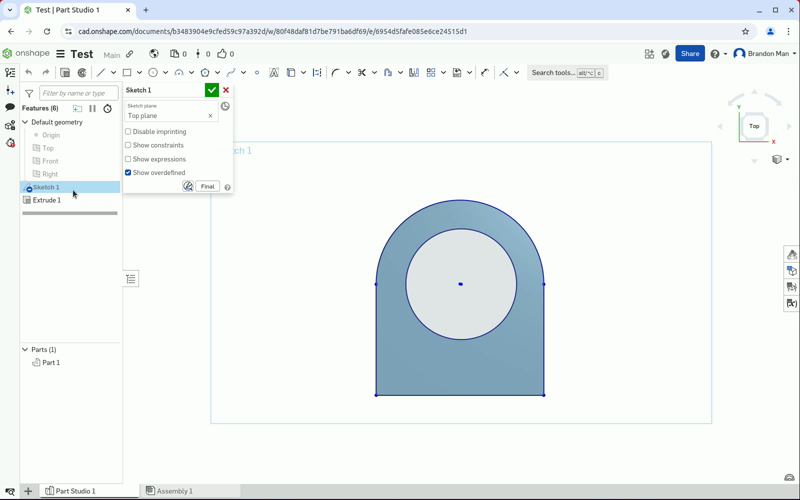
mouse_move(229, 92)
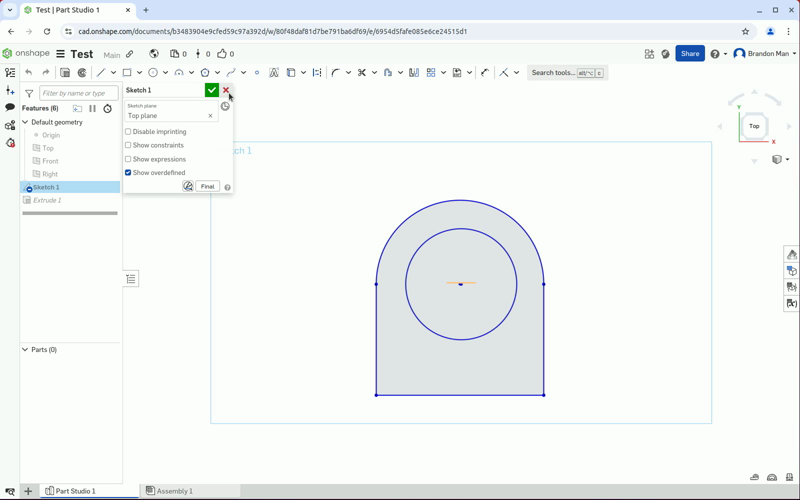
click(229, 92)
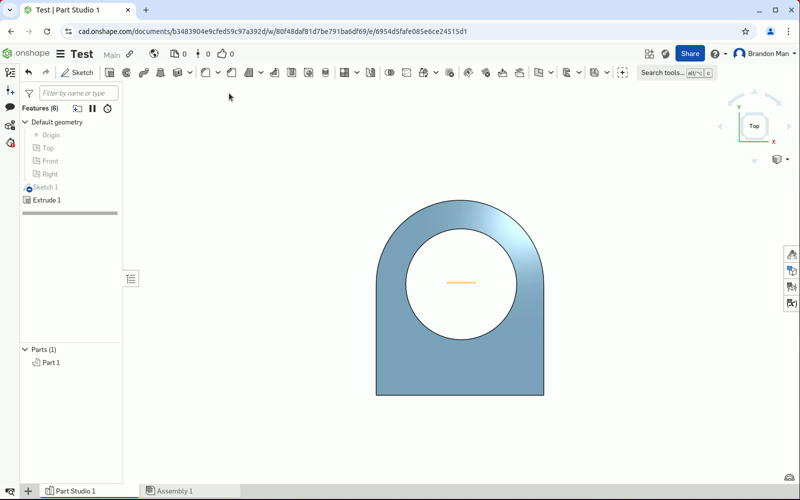
mouse_move(73, 352)
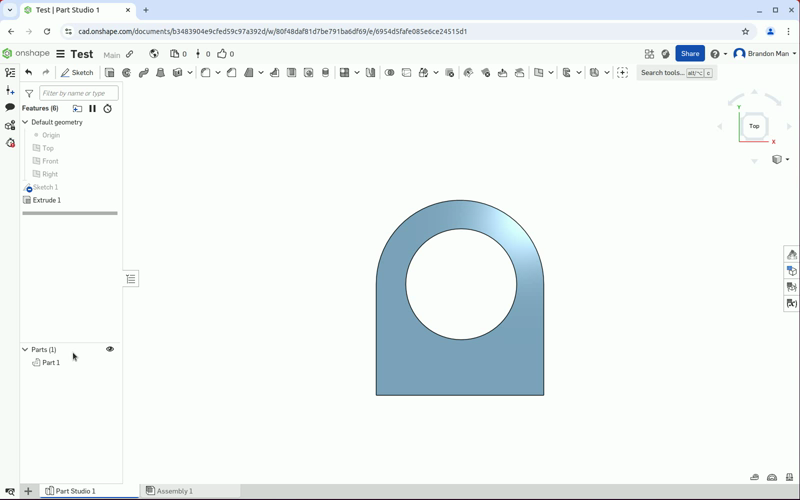
key(y)
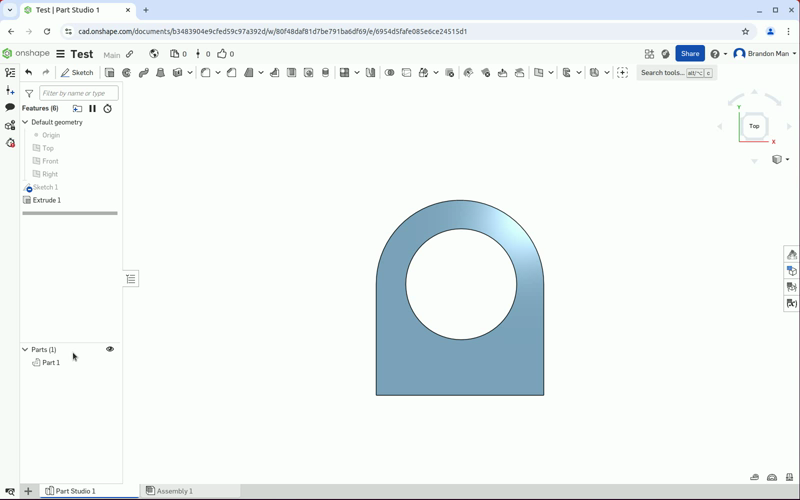
key(shift+p)
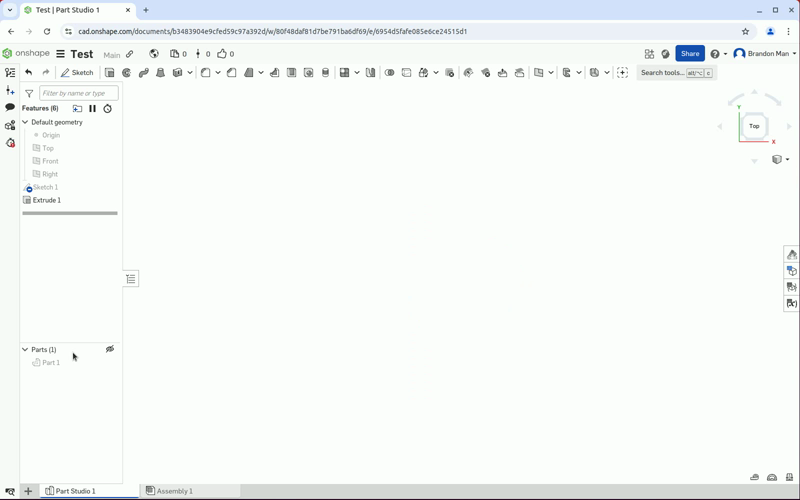
key(space)
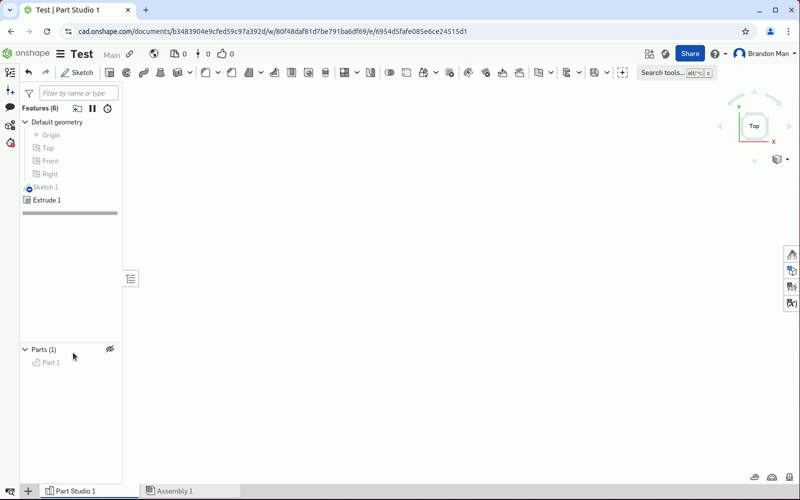
key_down(shift)
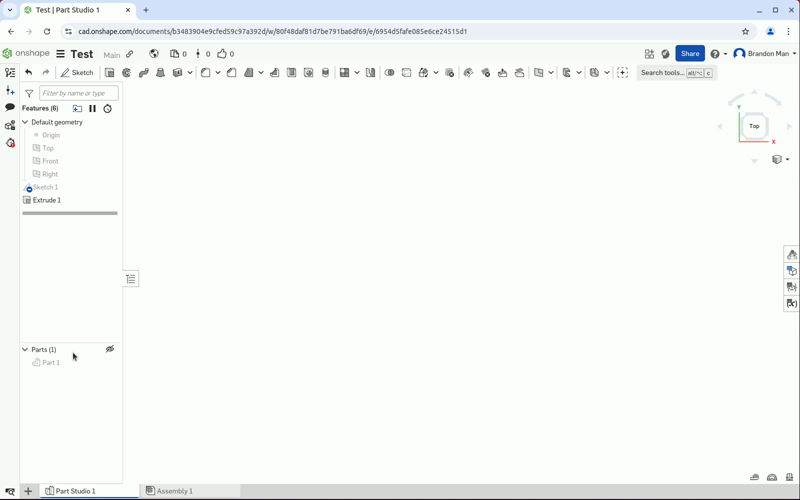
key(up)
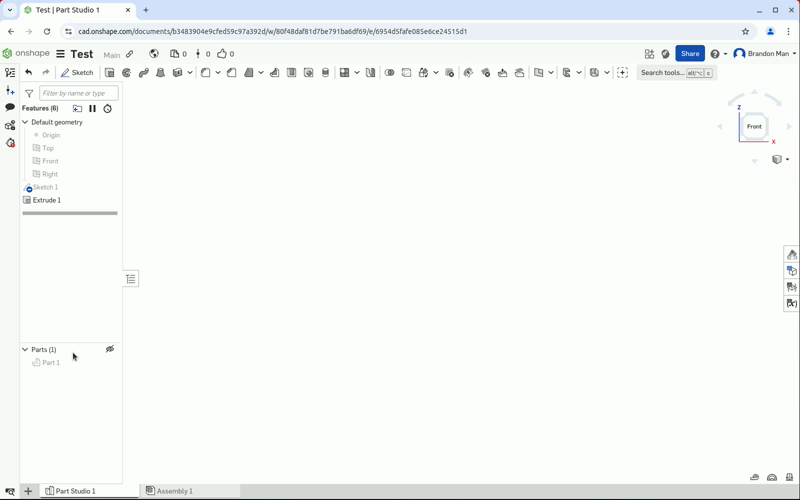
key_up(shift)
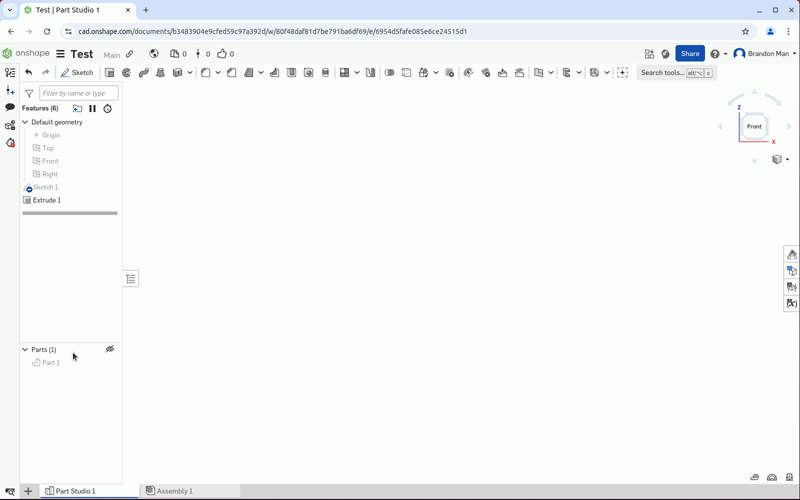
mouse_move(73, 352)
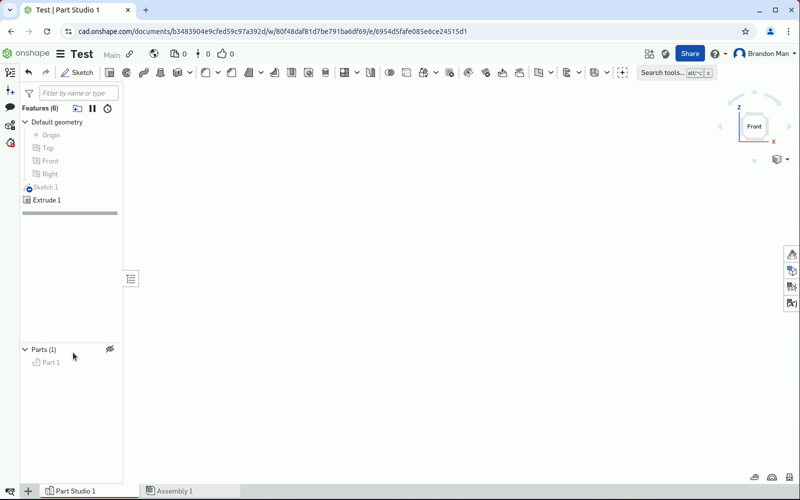
key(shift+y)
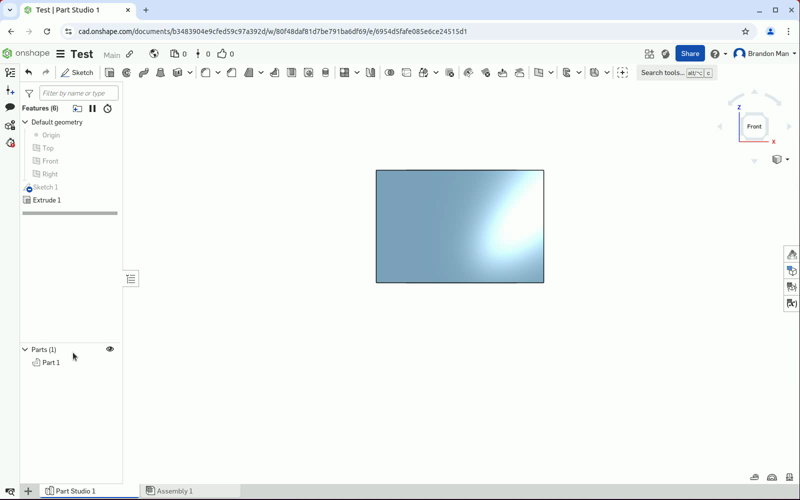
mouse_move(541, 75)
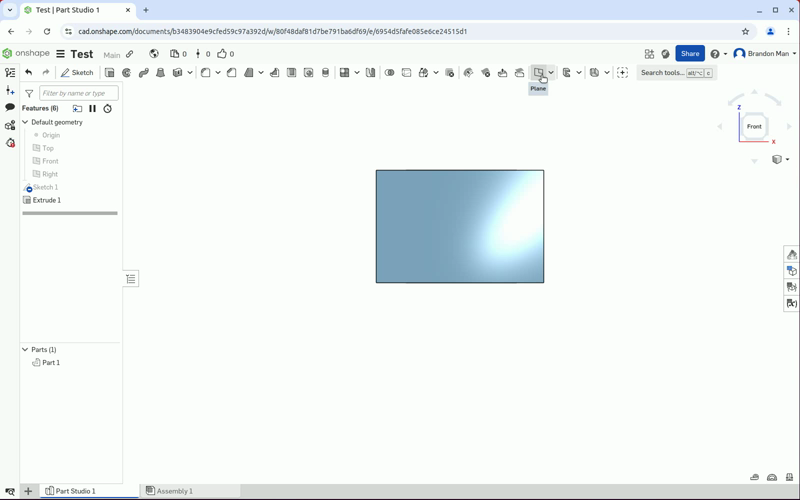
click(541, 75)
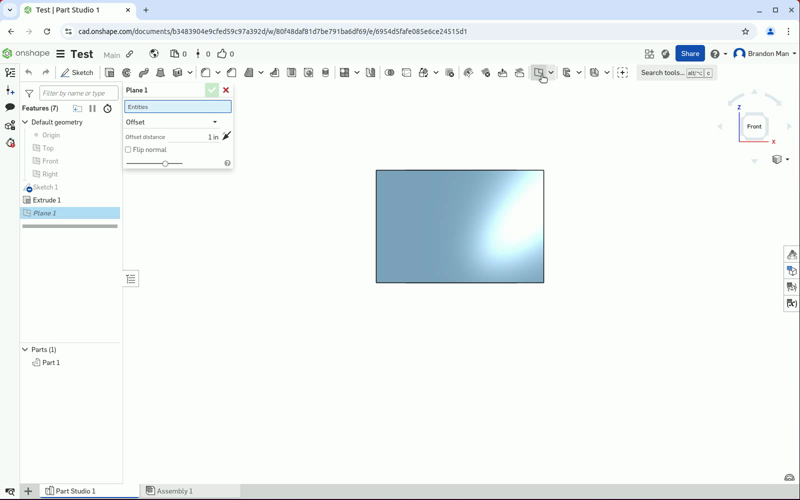
mouse_move(73, 163)
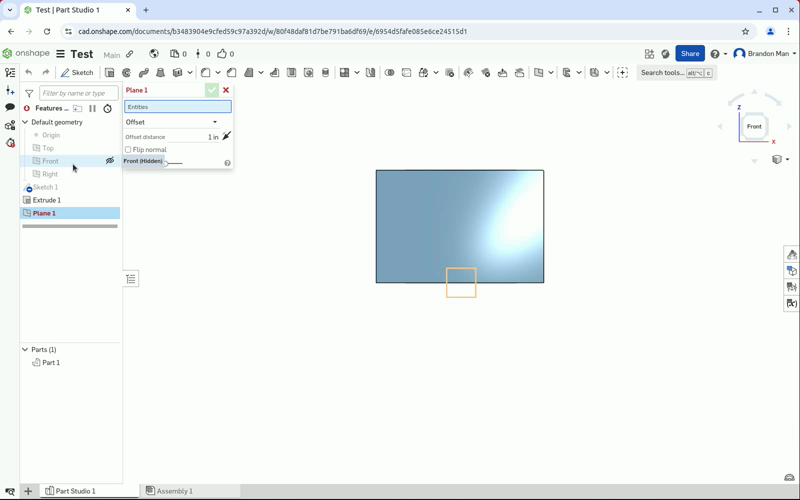
click(73, 163)
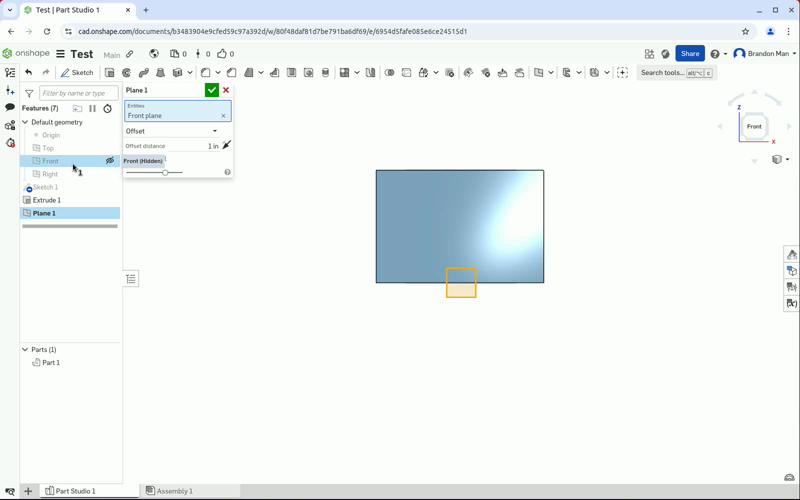
key(tab, 2)
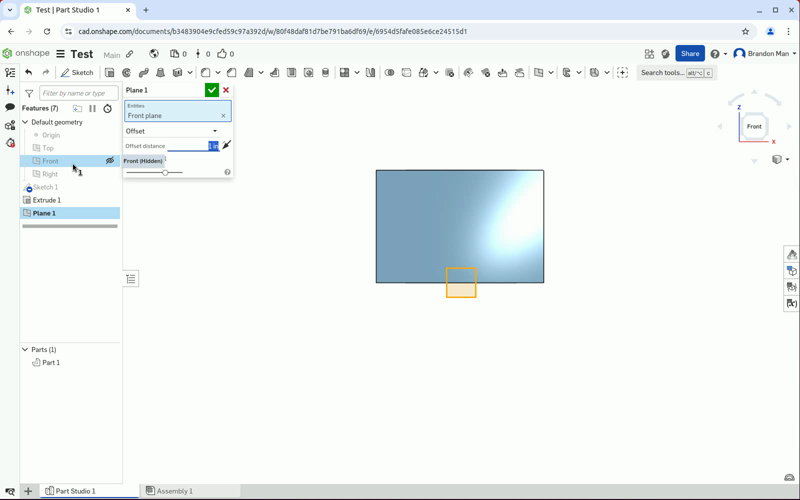
text(23.108)
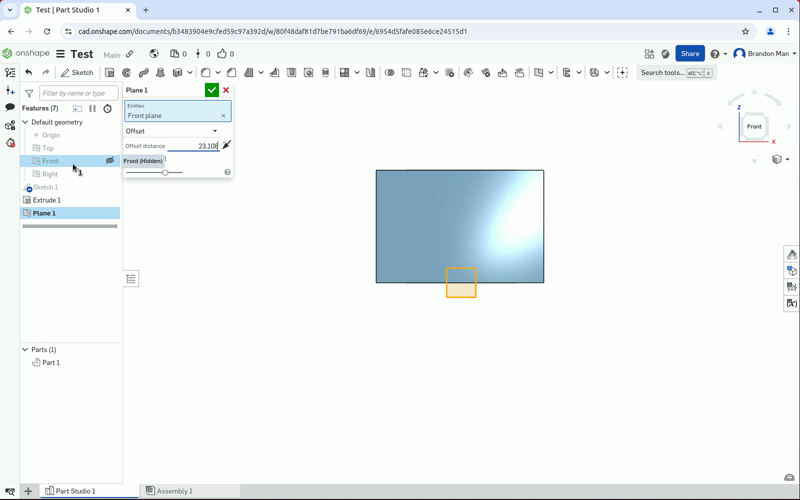
key(enter, 2)
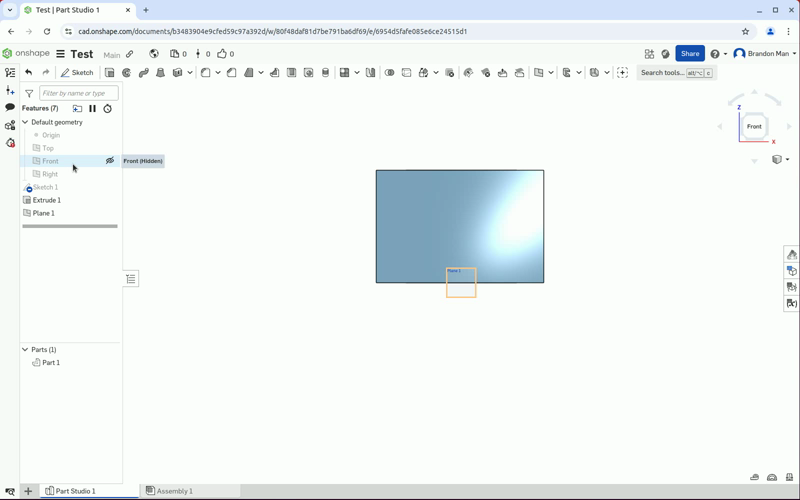
key(shift+s)
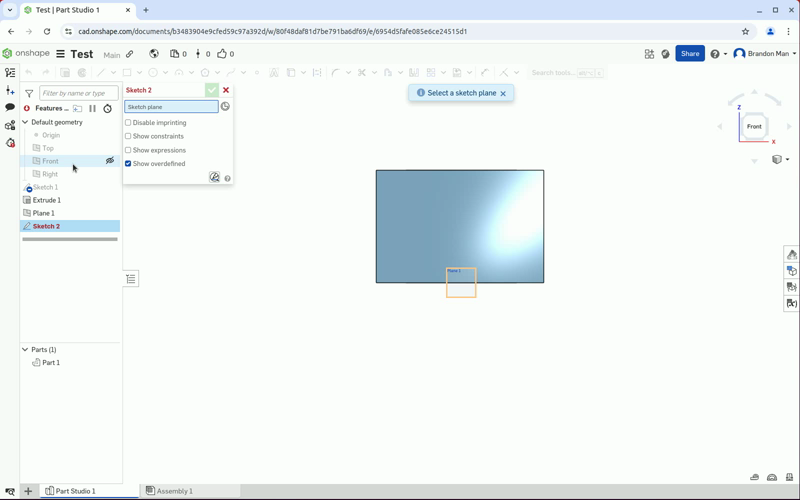
mouse_move(73, 215)
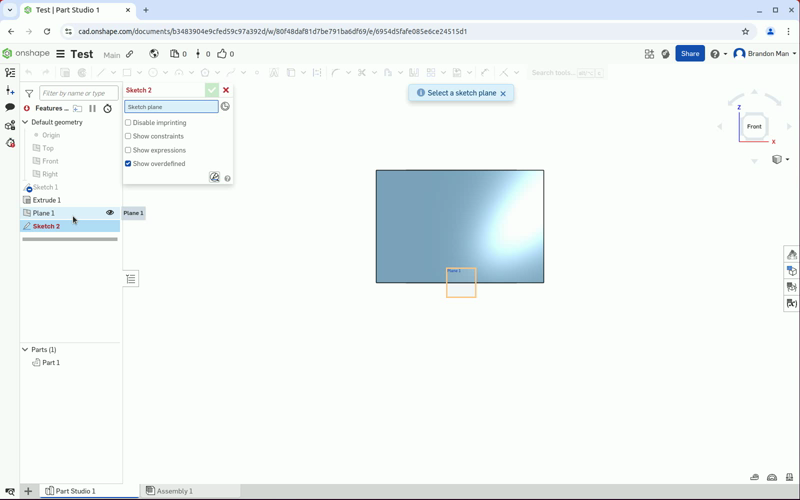
click(73, 215)
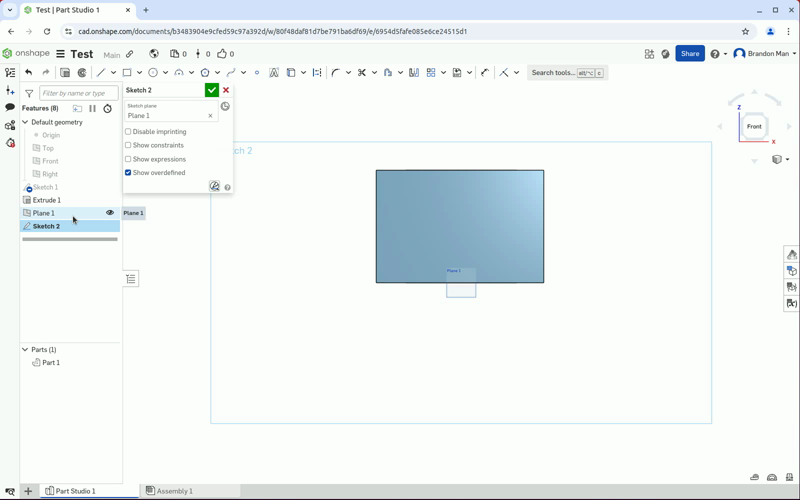
mouse_move(73, 352)
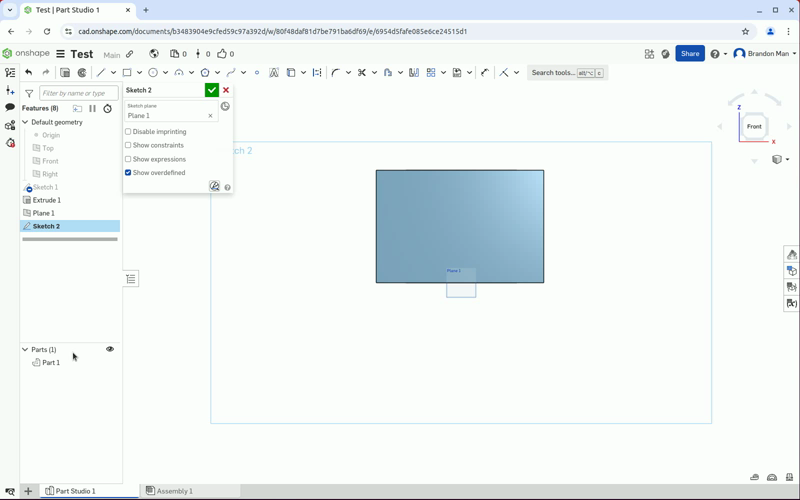
key(y)
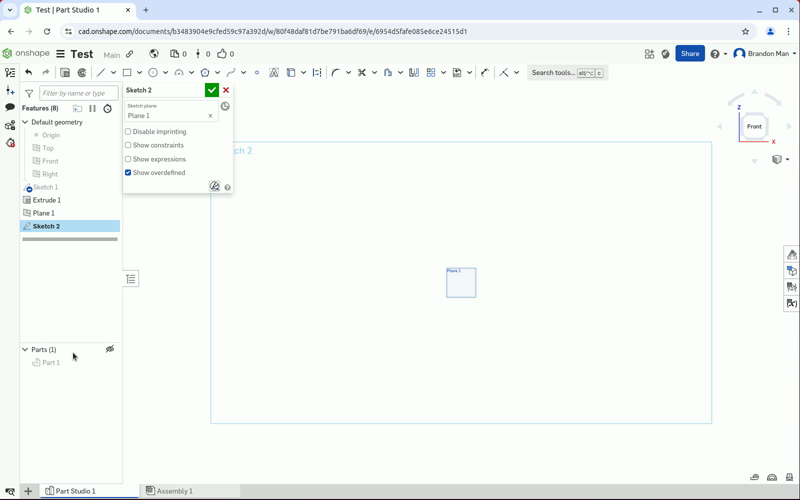
key(c)
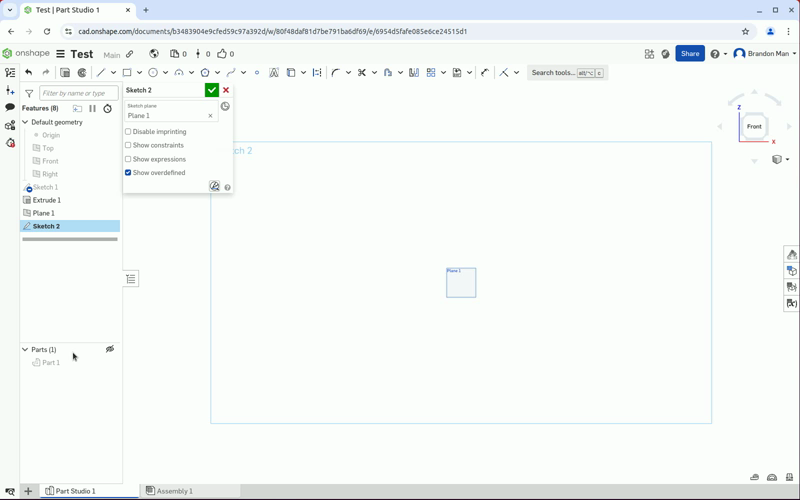
key_down(shift)
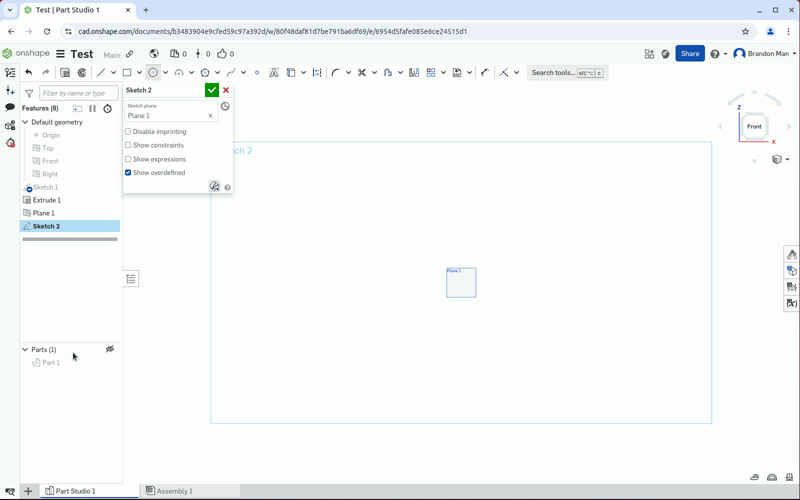
mouse_move(404, 226)
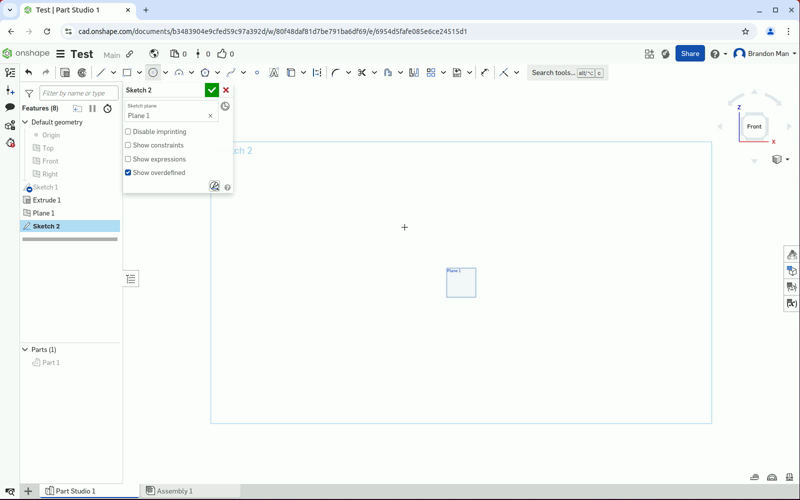
click(404, 226)
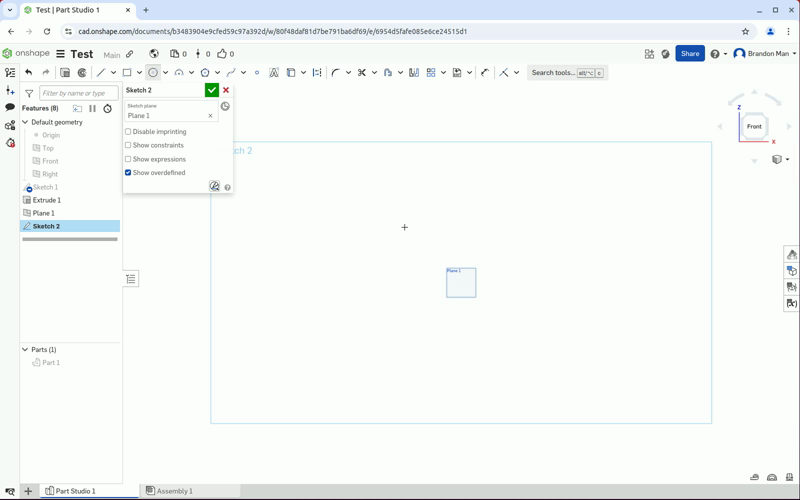
key_up(shift)
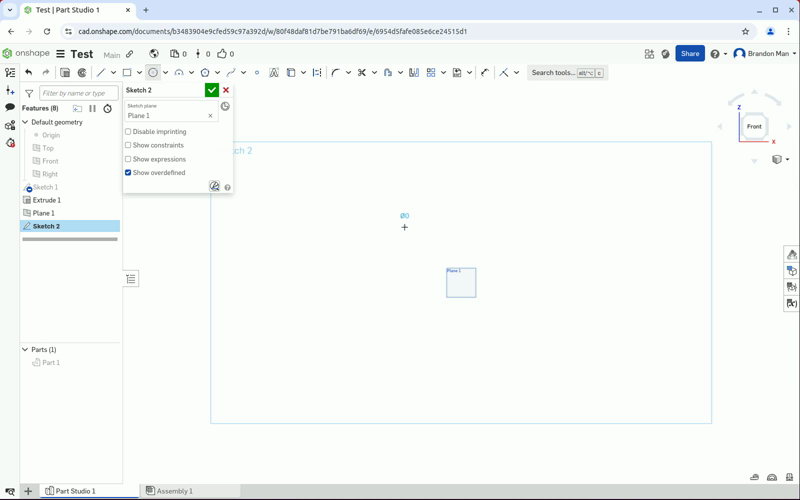
mouse_move(419, 226)
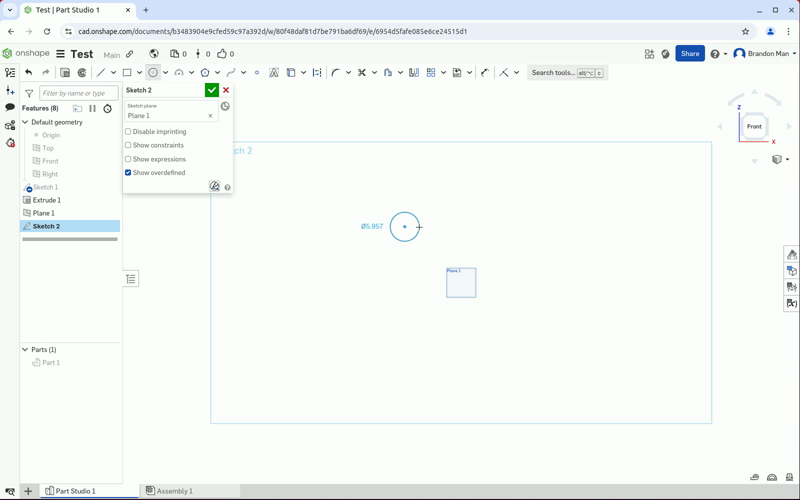
click(419, 226)
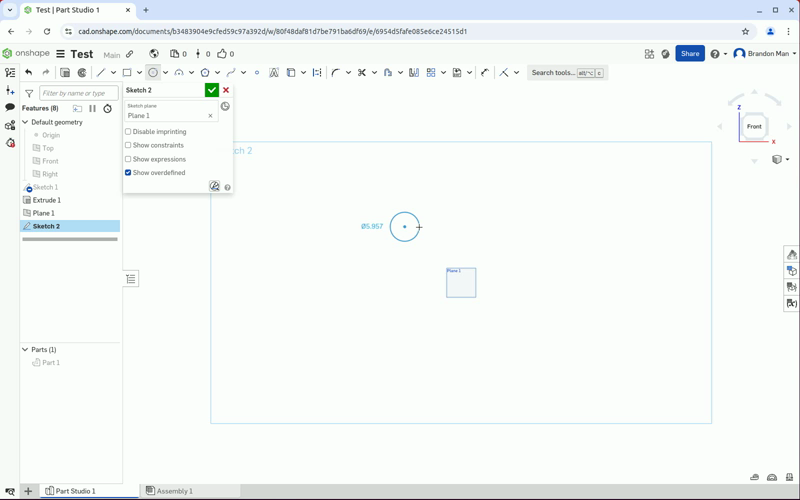
key(esc)
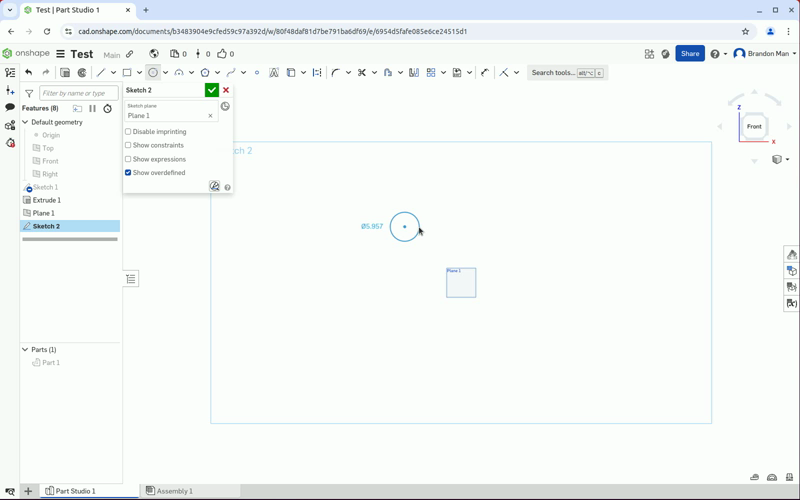
mouse_move(401, 234)
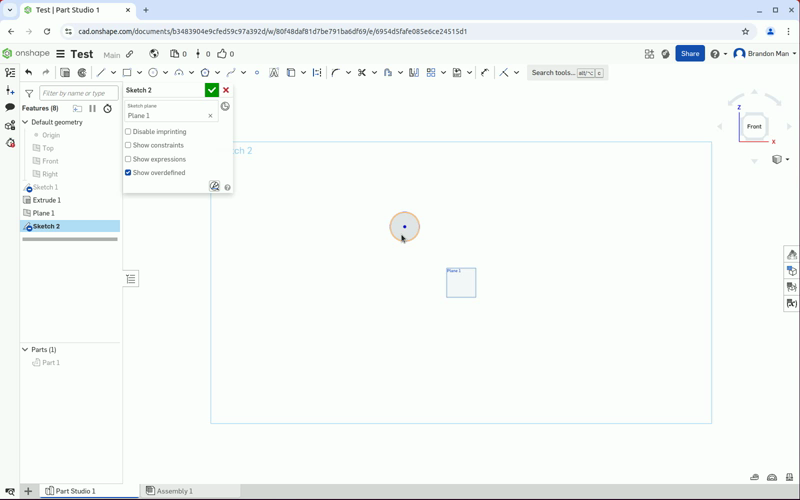
scroll(6)
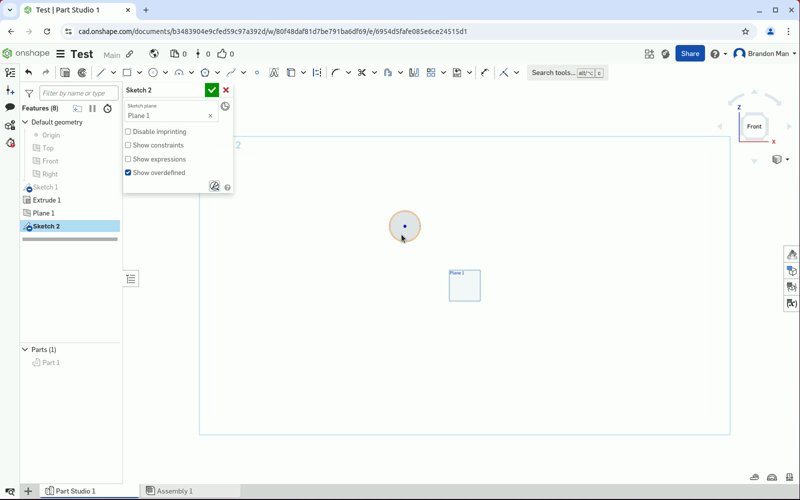
scroll(6)
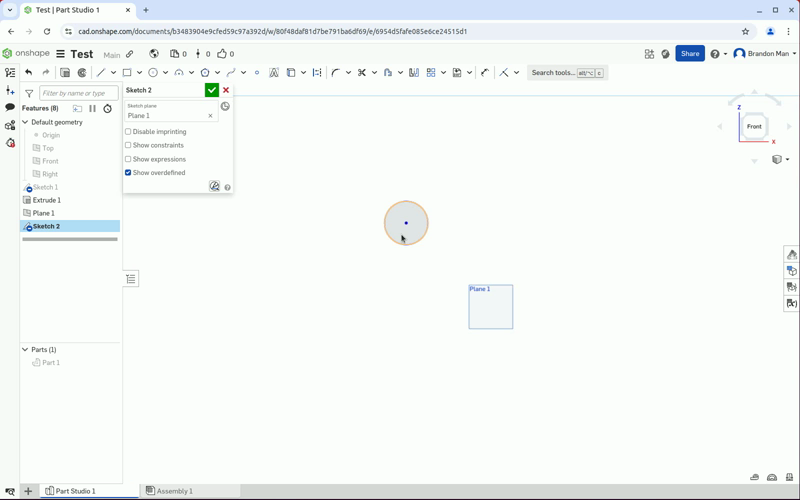
scroll(6)
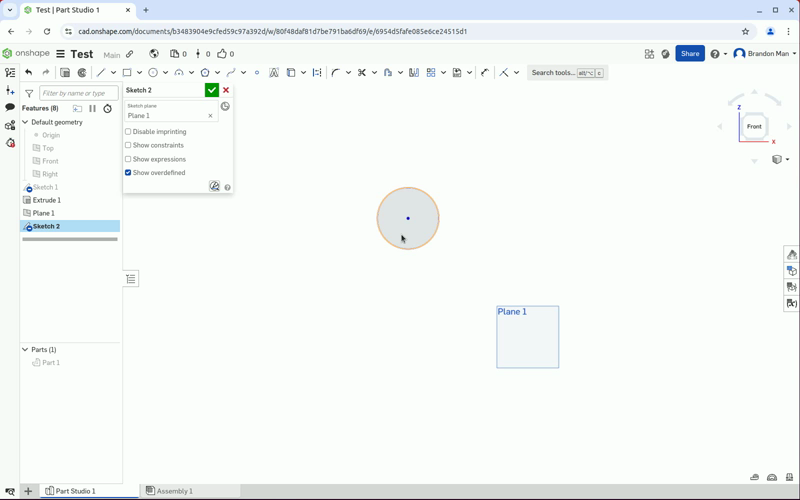
scroll(6)
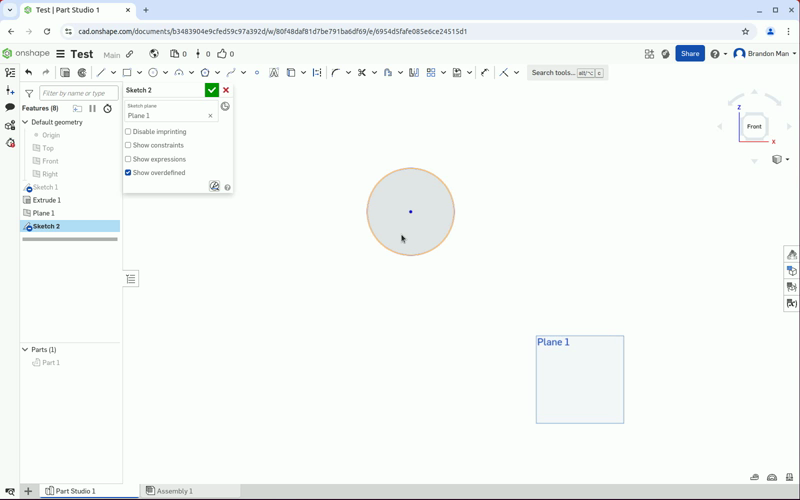
scroll(6)
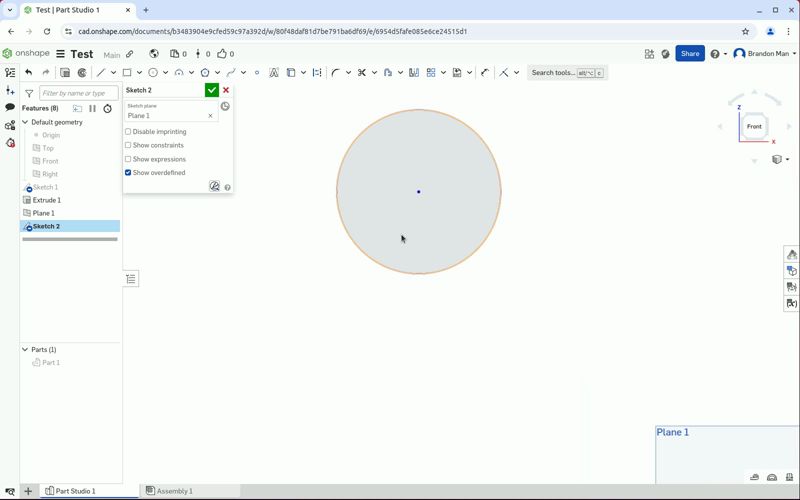
scroll(6)
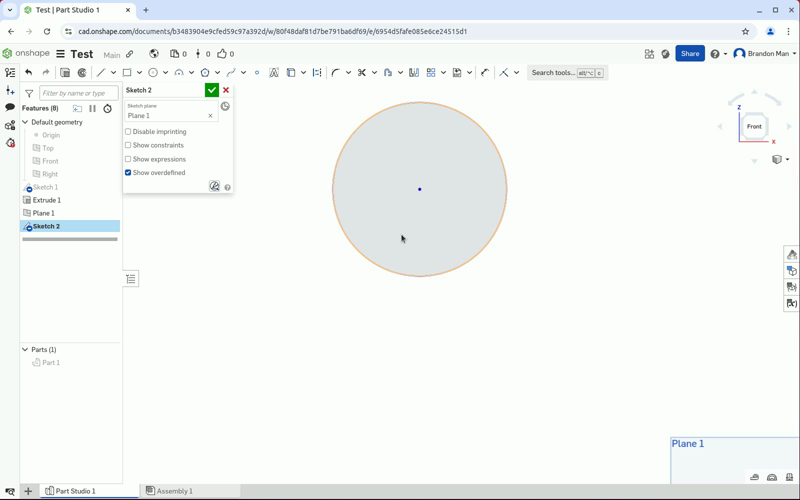
scroll(6)
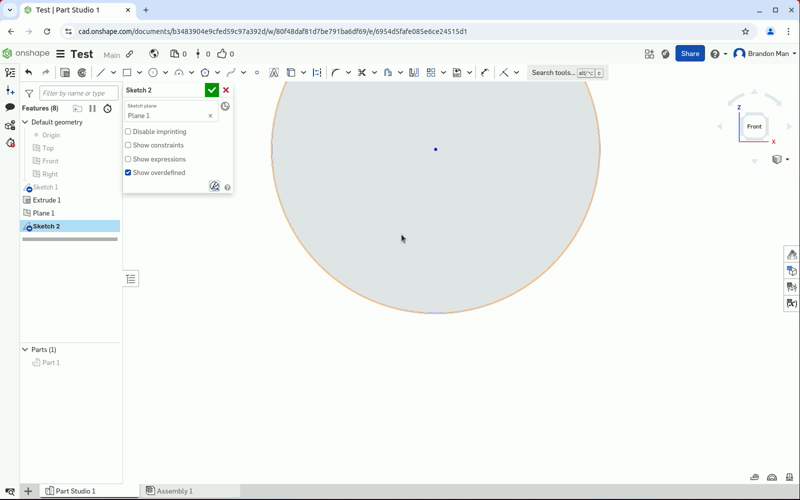
click(401, 234)
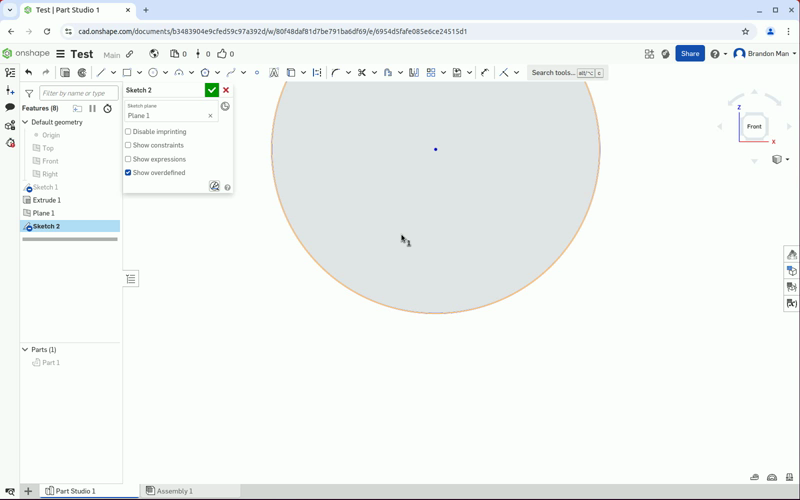
scroll(-6)
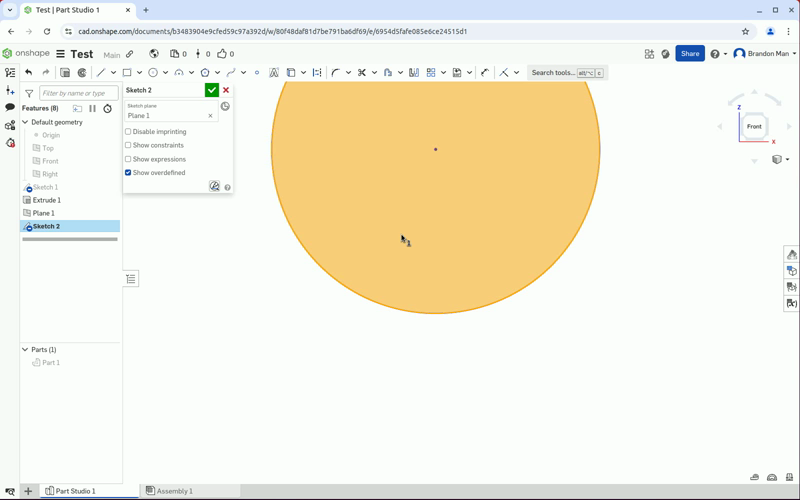
scroll(-6)
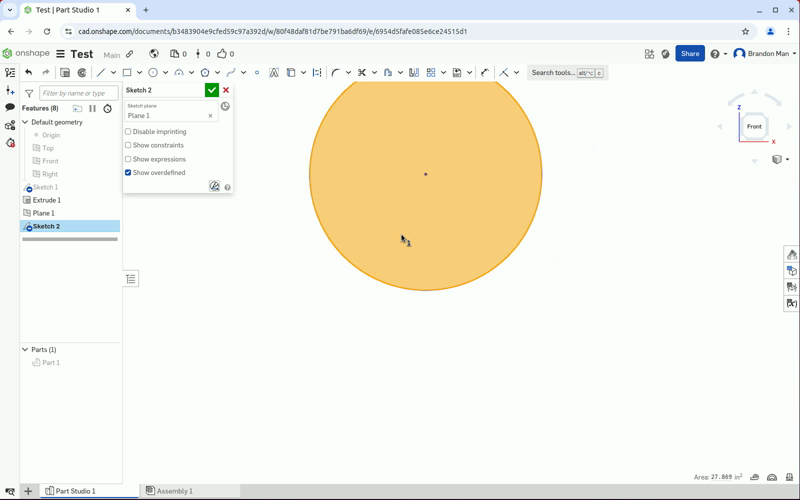
scroll(-6)
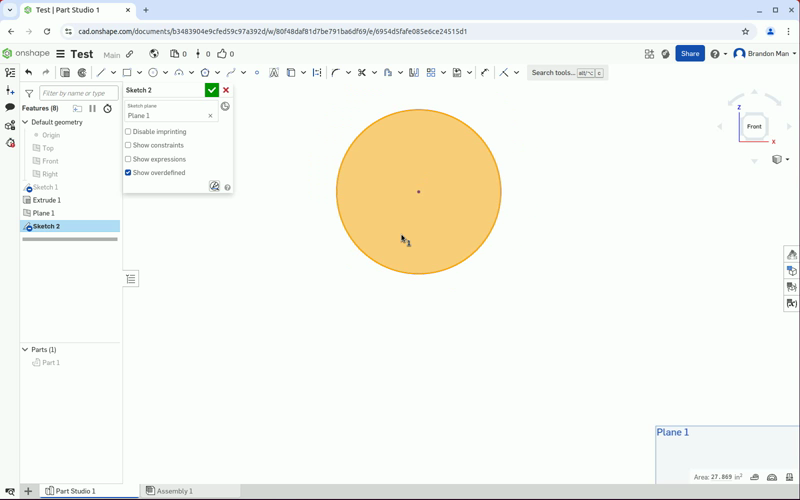
scroll(-6)
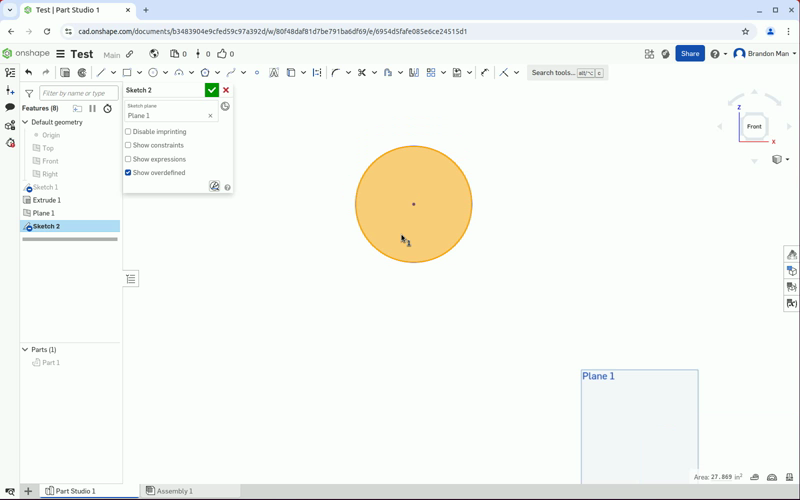
scroll(-6)
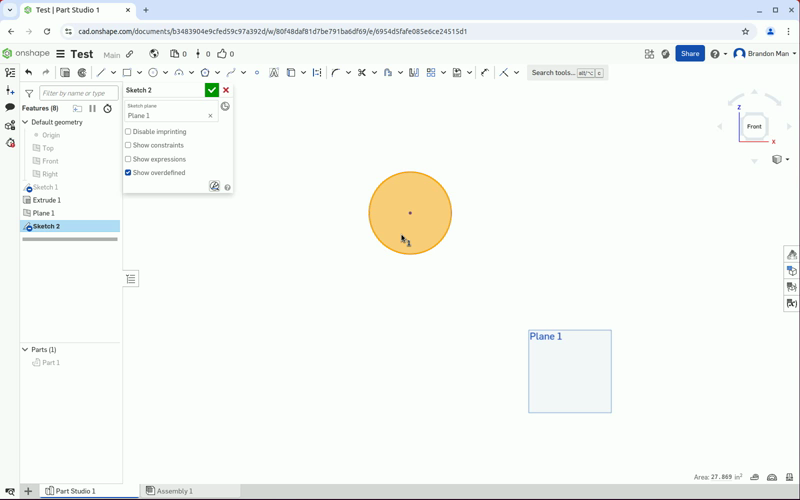
scroll(-6)
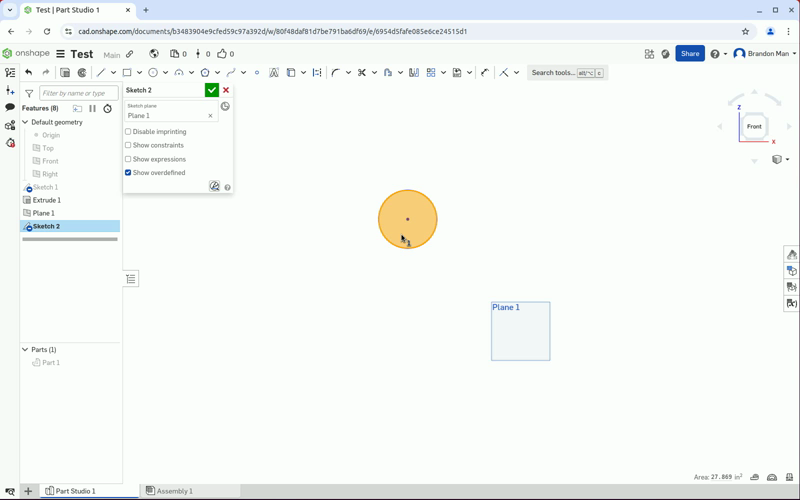
scroll(-6)
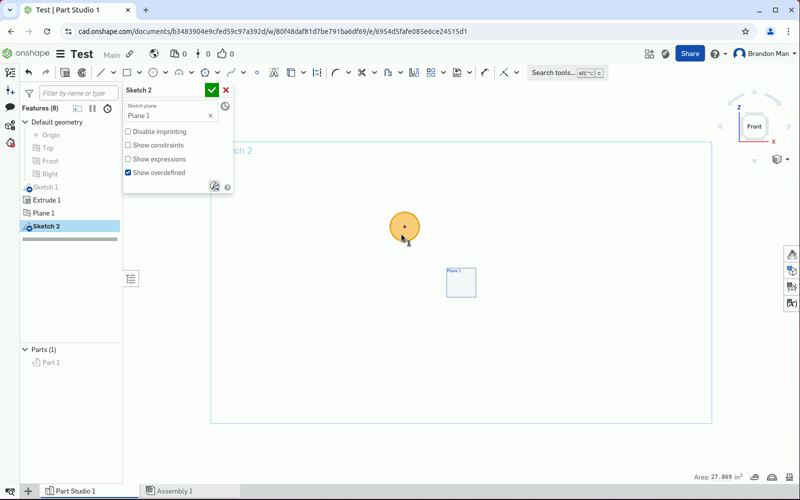
mouse_move(73, 352)
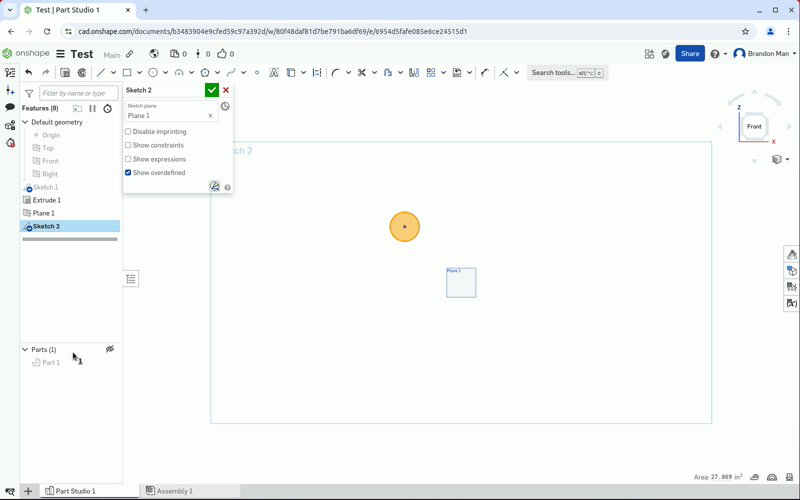
key(shift+y)
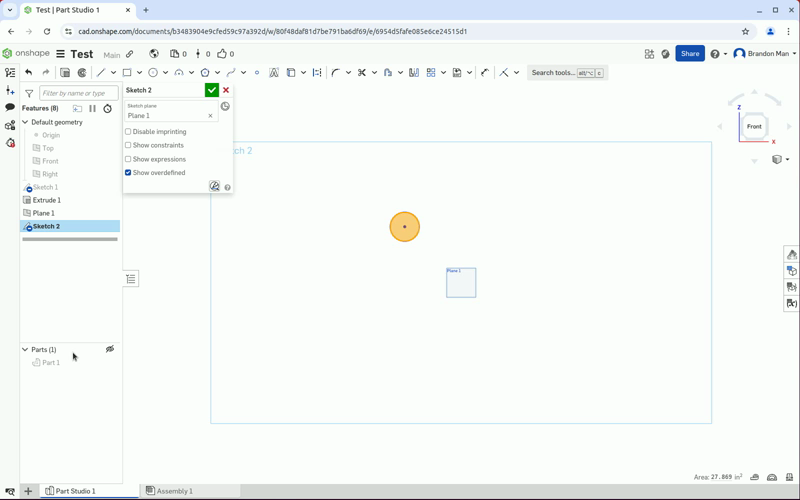
key(shift+e)
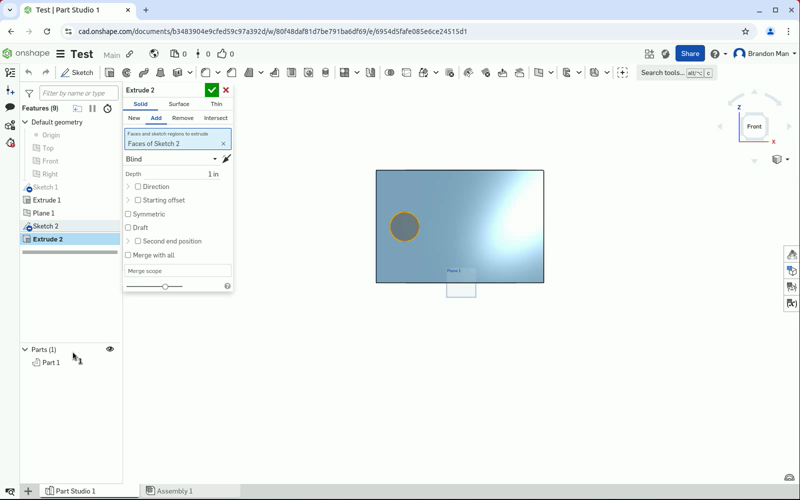
mouse_move(143, 106)
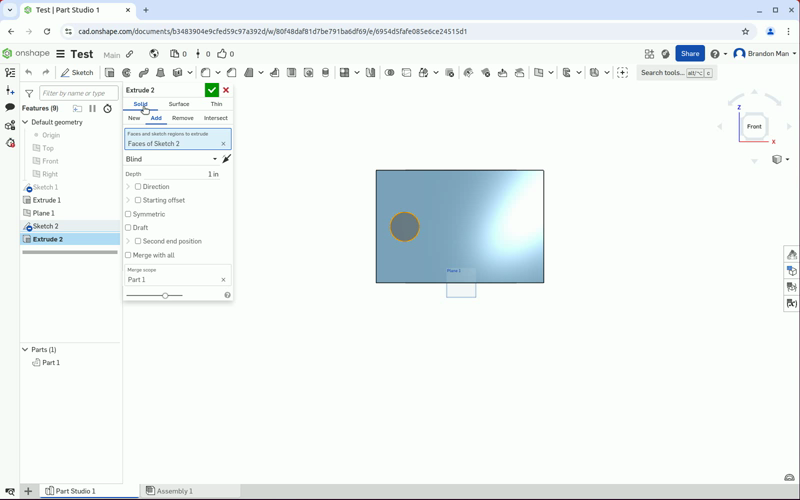
click(143, 106)
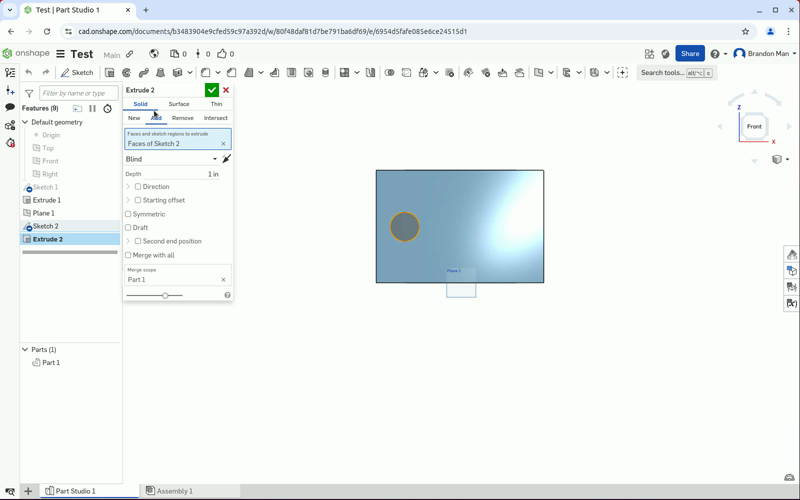
mouse_move(186, 120)
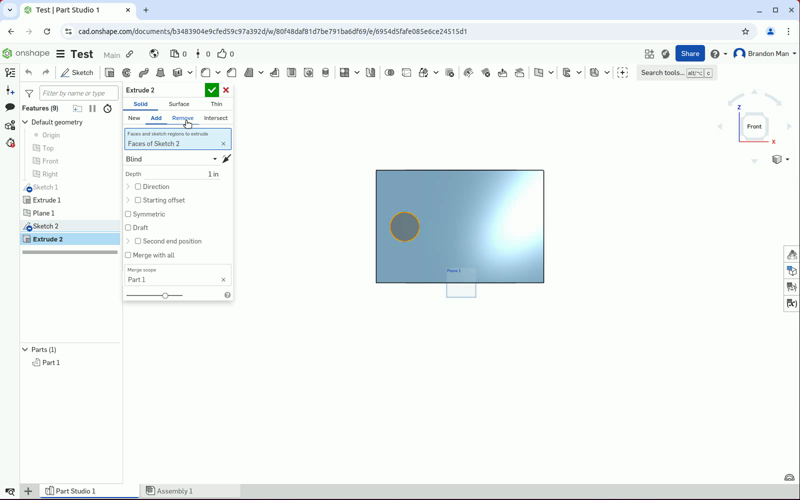
click(186, 120)
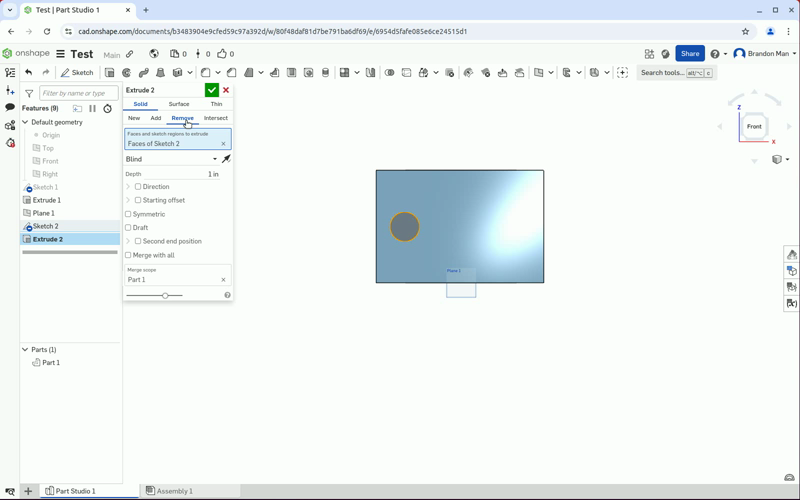
key(tab, 4)
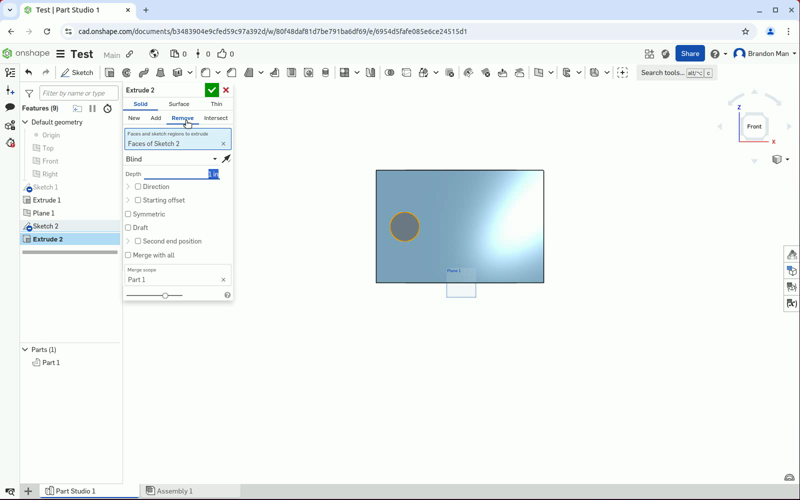
text(11.554)
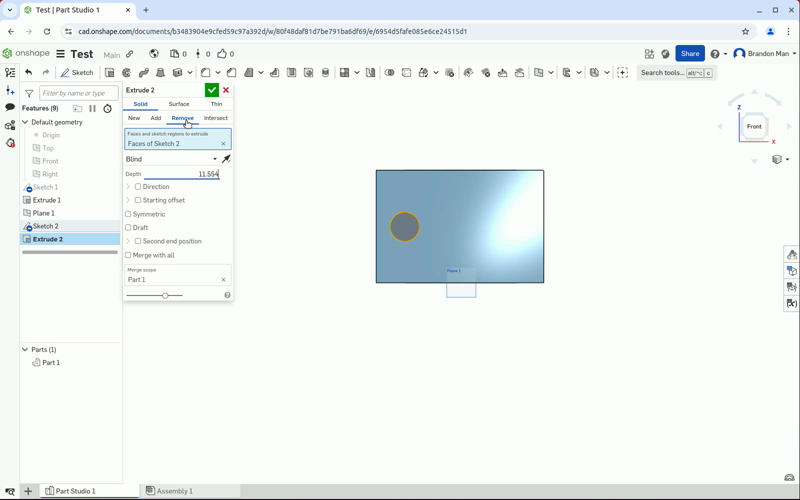
key(tab, 6)
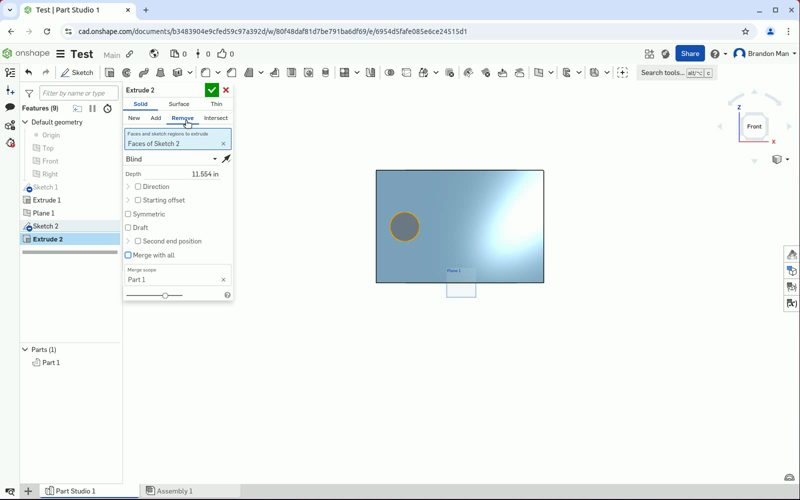
key(space)
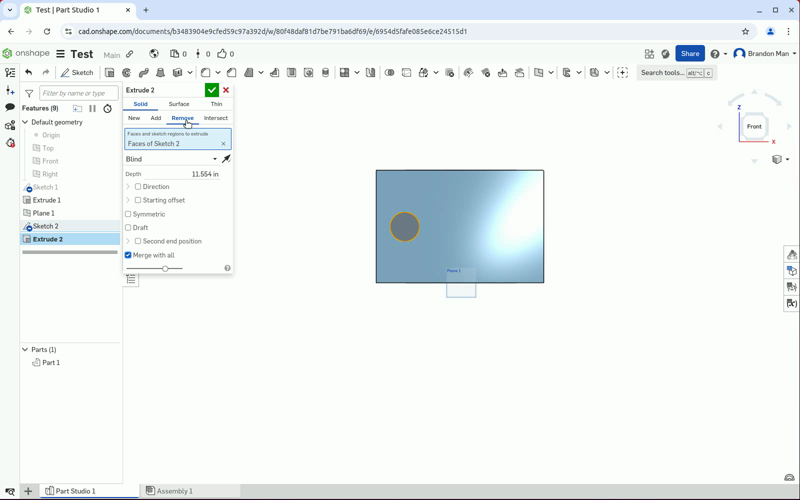
key(enter)
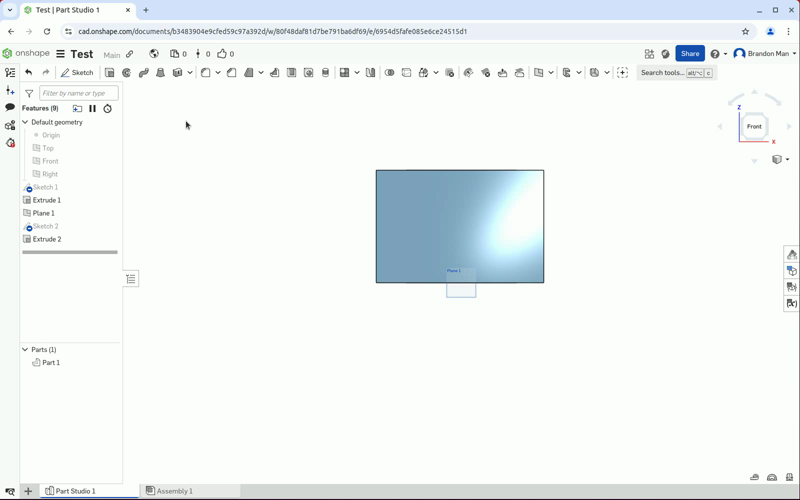
key(shift+h)
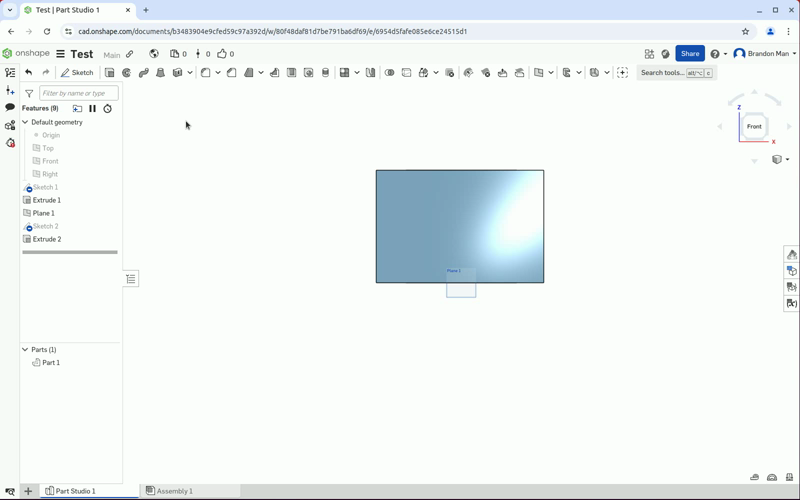
key(shift+h)
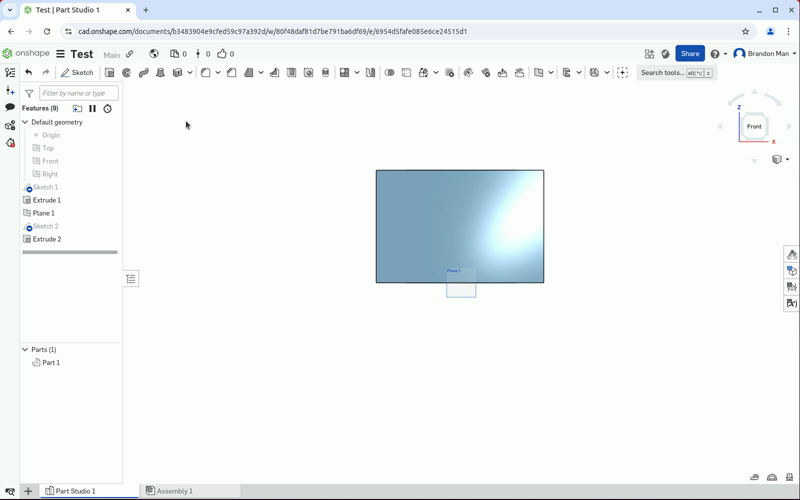
mouse_move(73, 189)
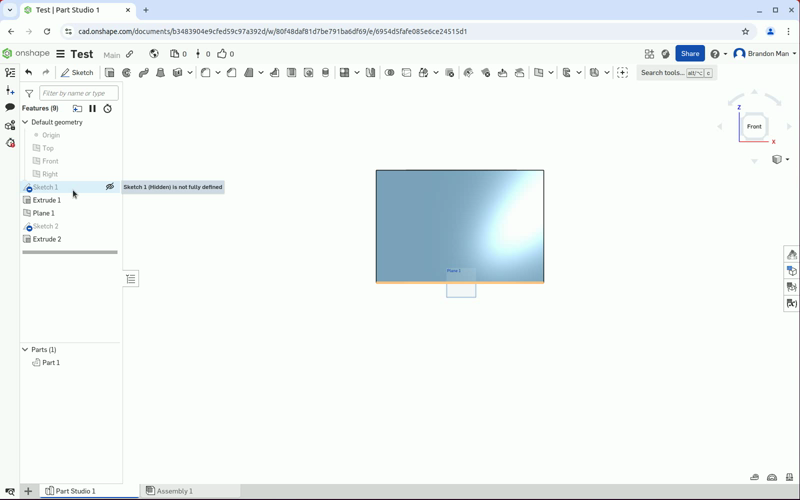
click(73, 189)
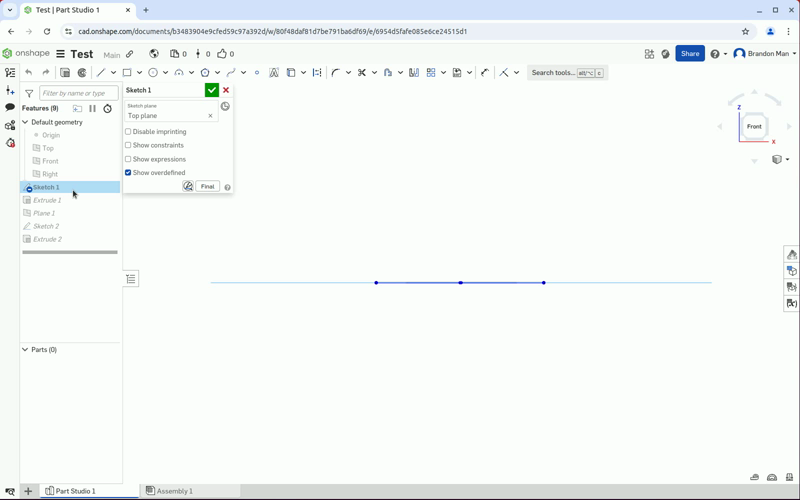
mouse_move(229, 92)
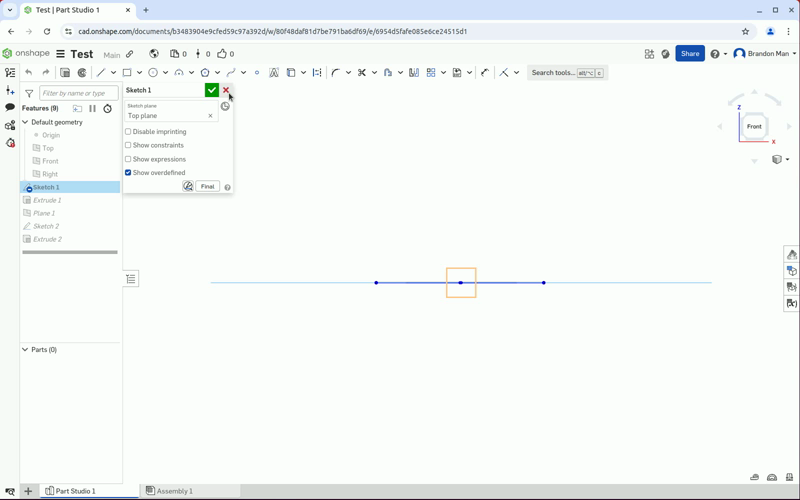
click(229, 92)
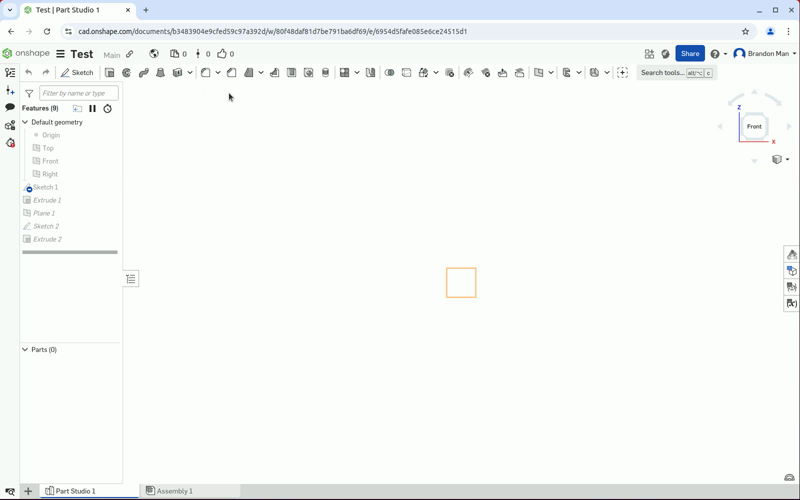
key(shift+s)
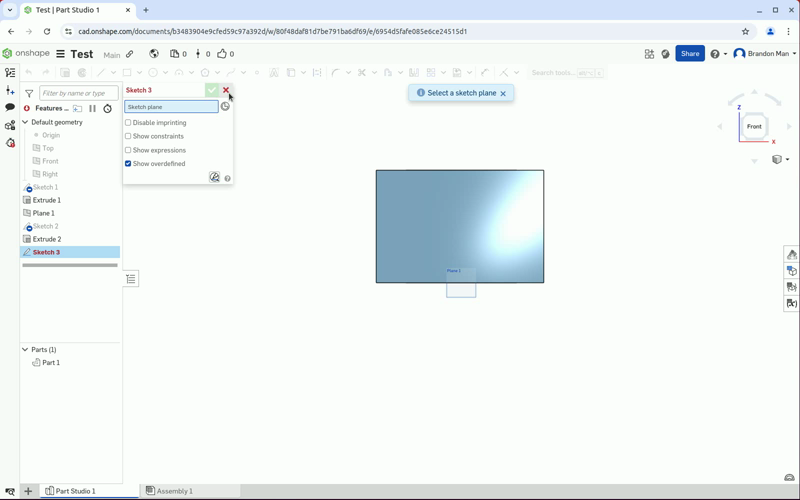
mouse_move(73, 215)
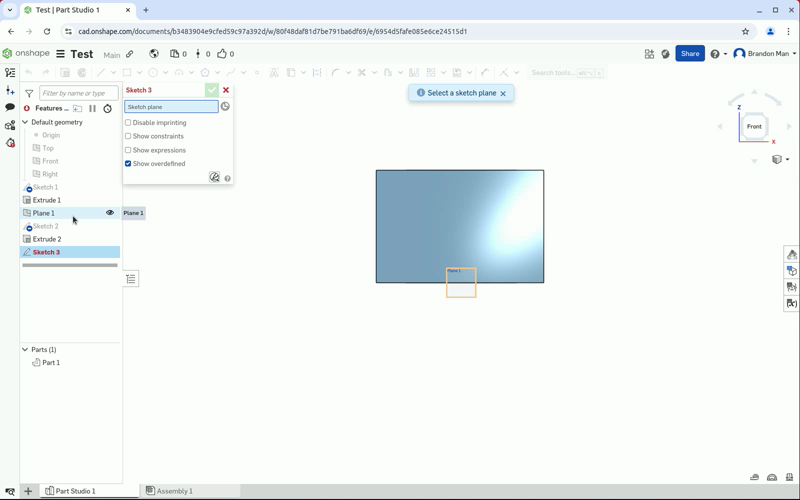
click(73, 215)
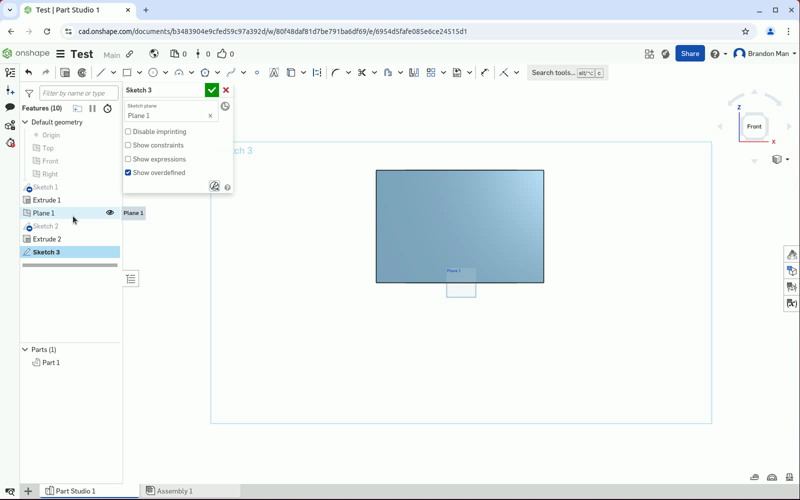
mouse_move(73, 352)
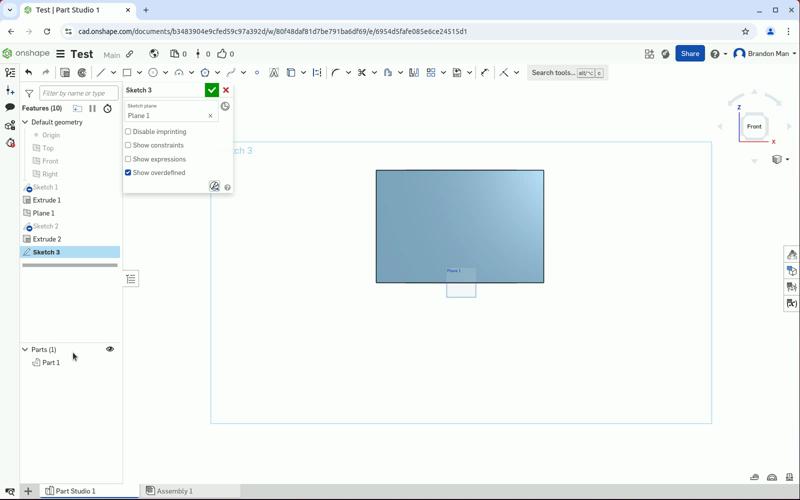
key(y)
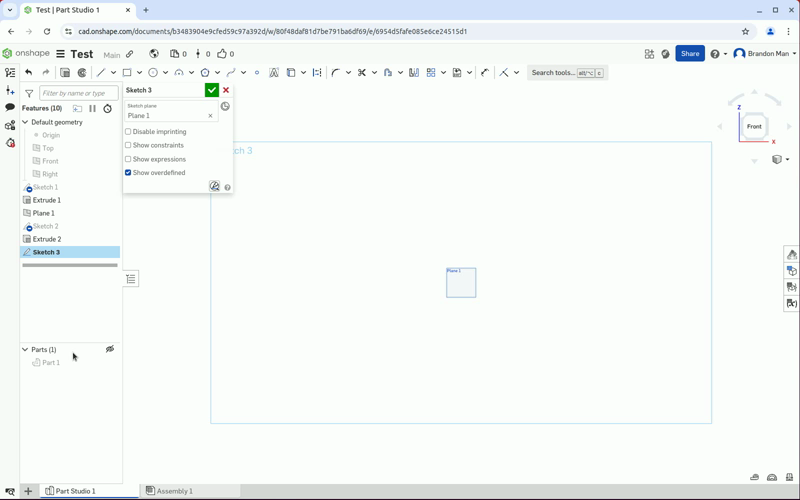
key(c)
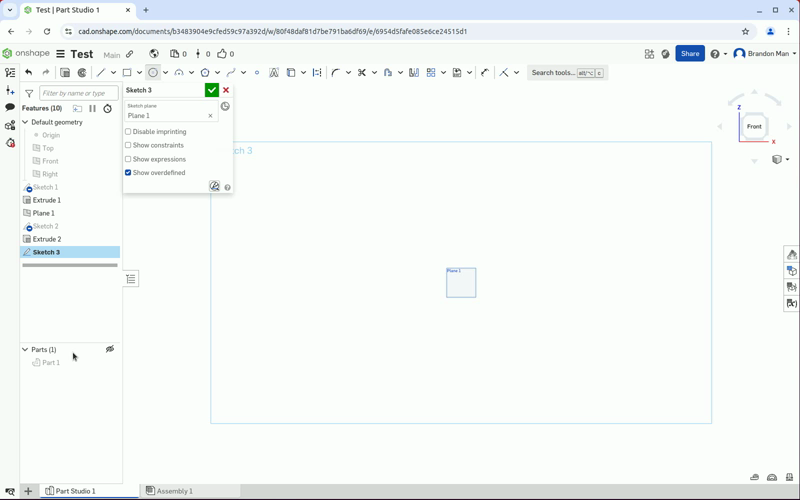
key_down(shift)
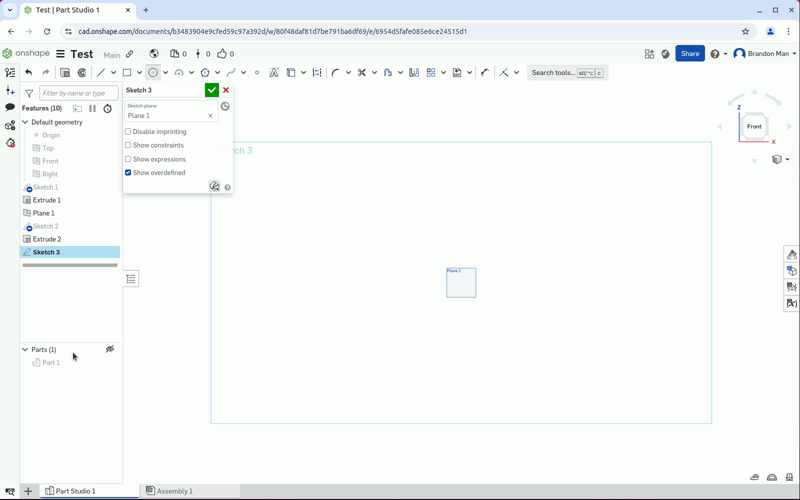
mouse_move(517, 226)
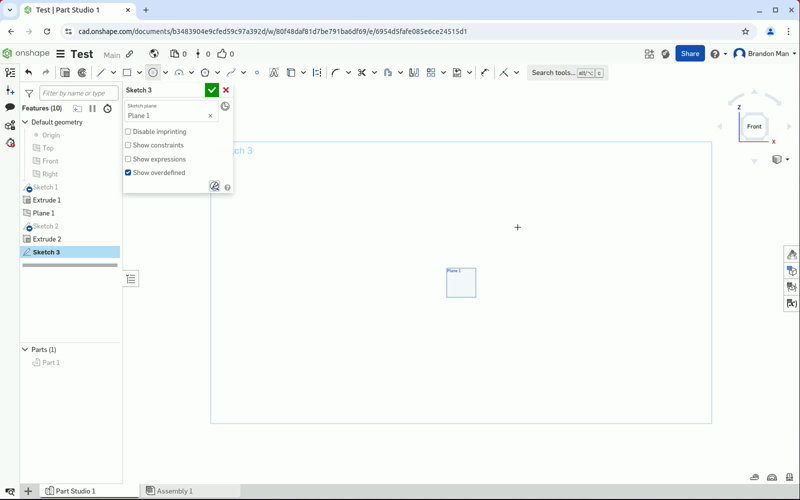
click(517, 226)
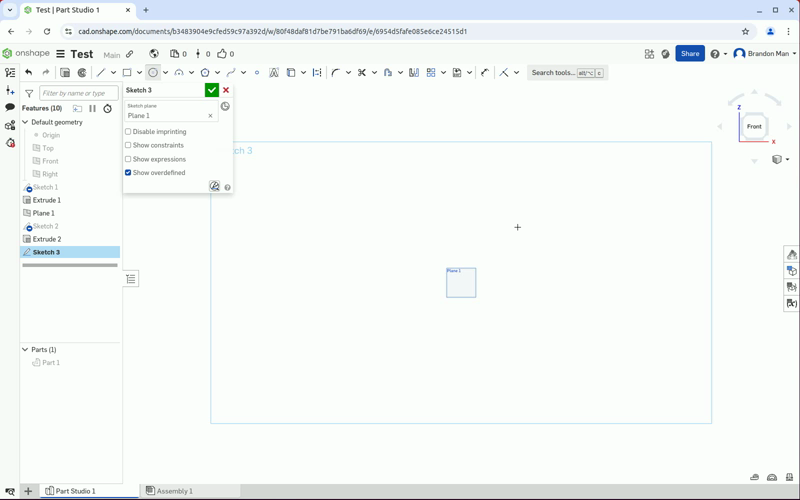
key_up(shift)
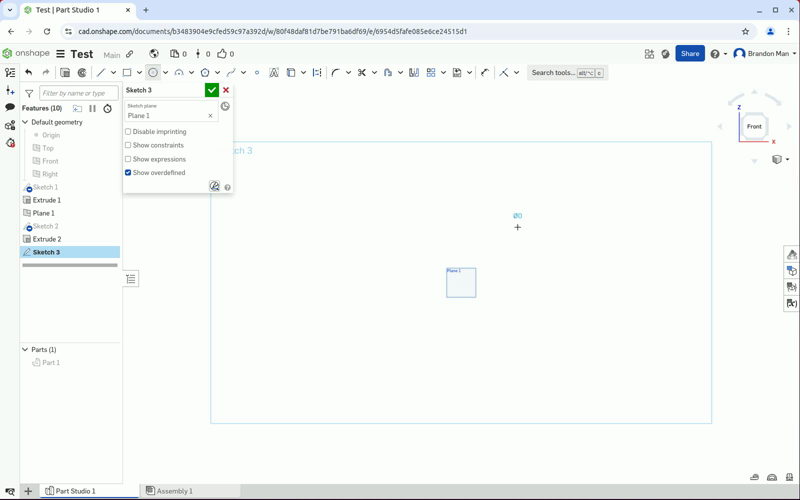
mouse_move(531, 226)
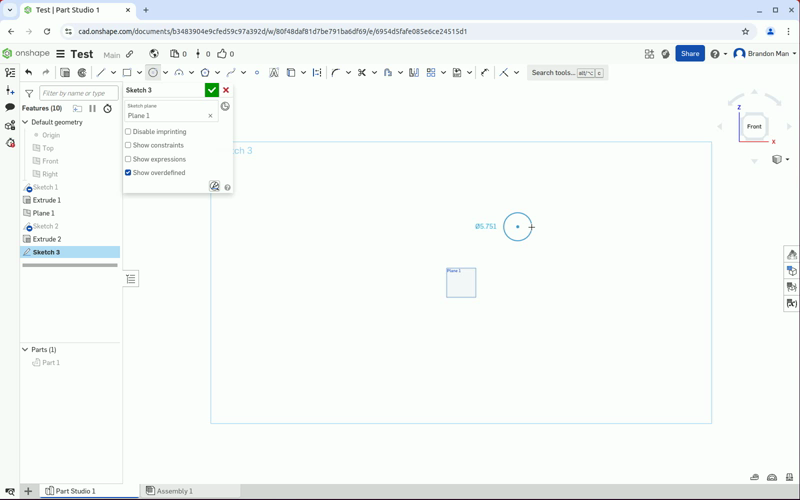
click(531, 226)
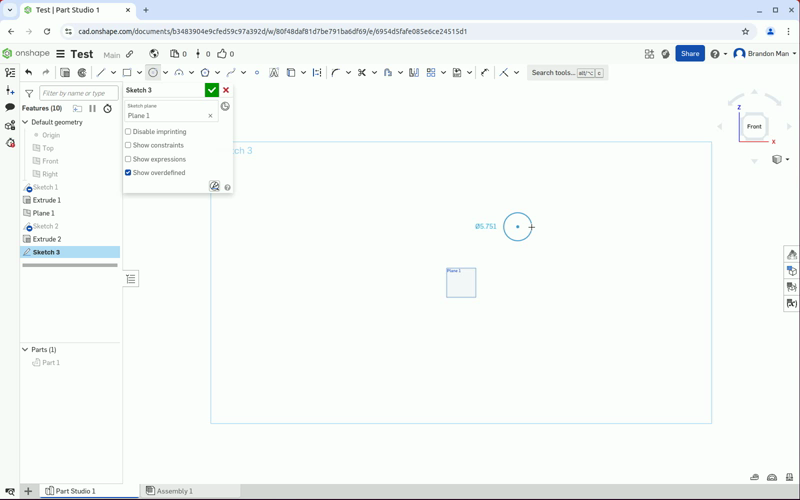
key(esc)
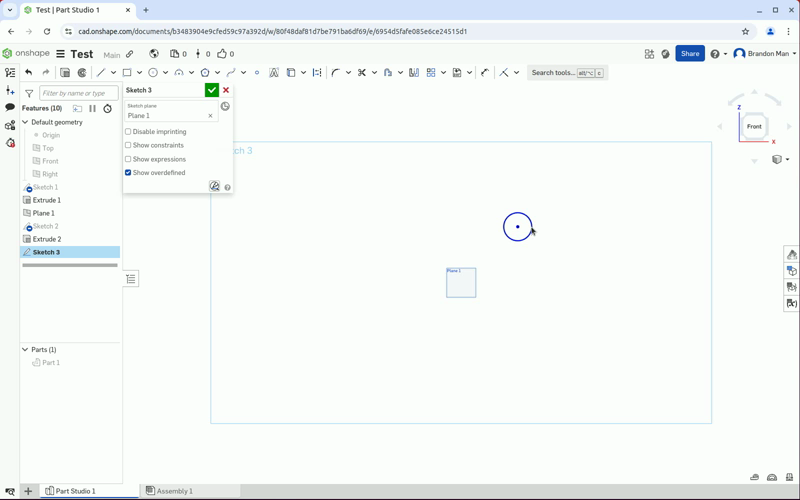
mouse_move(515, 226)
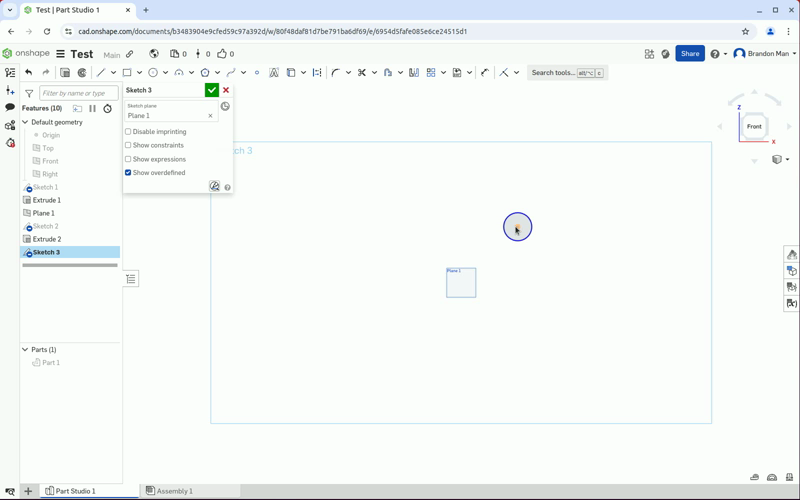
scroll(6)
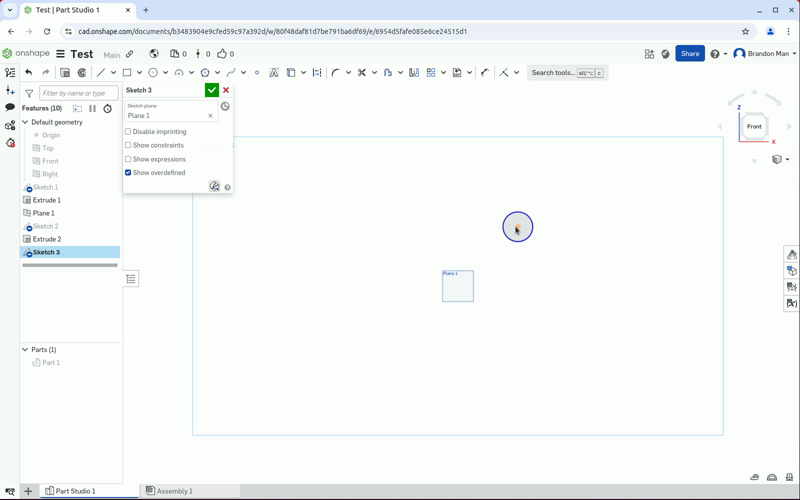
scroll(6)
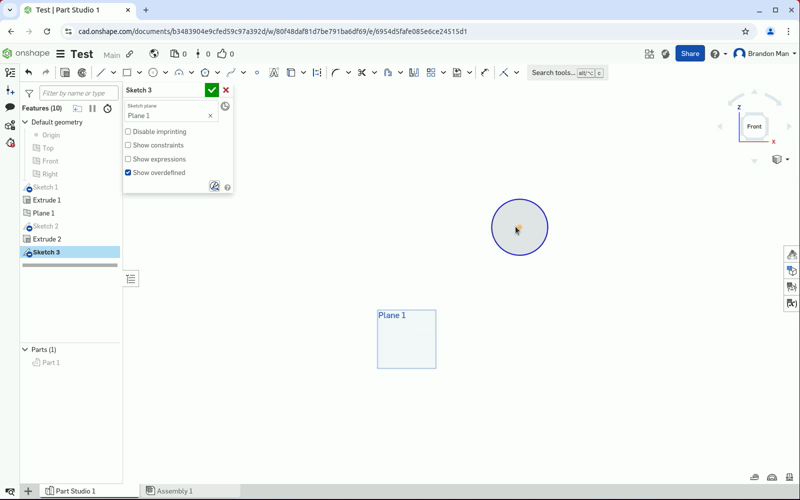
scroll(6)
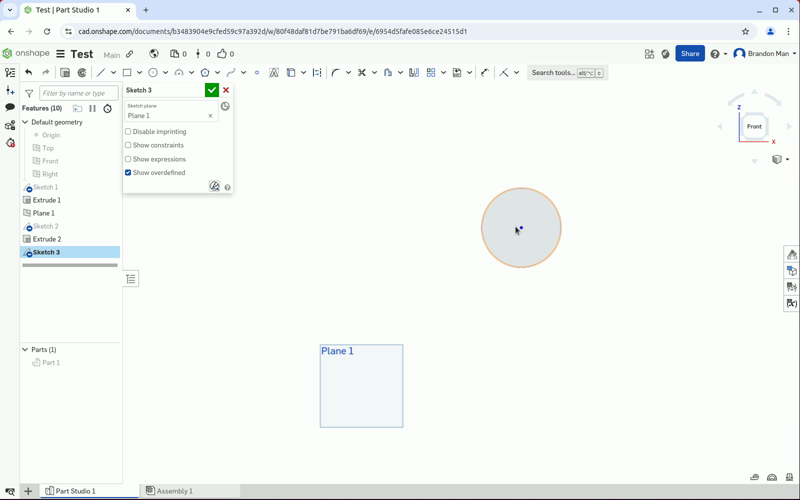
scroll(6)
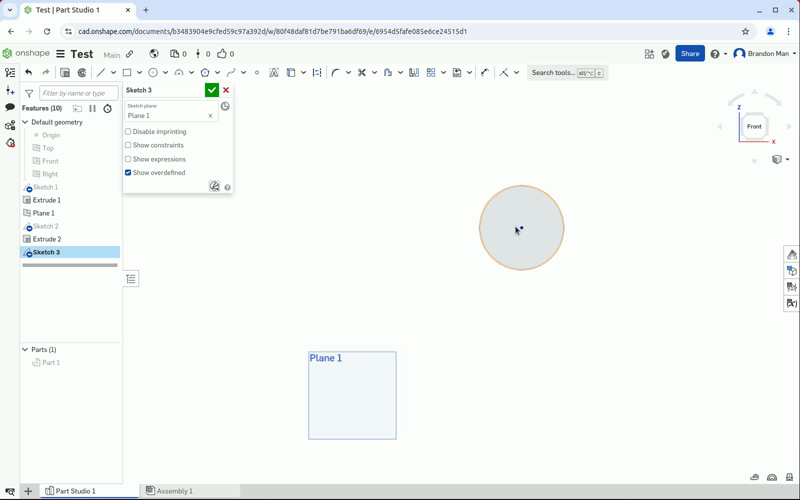
scroll(6)
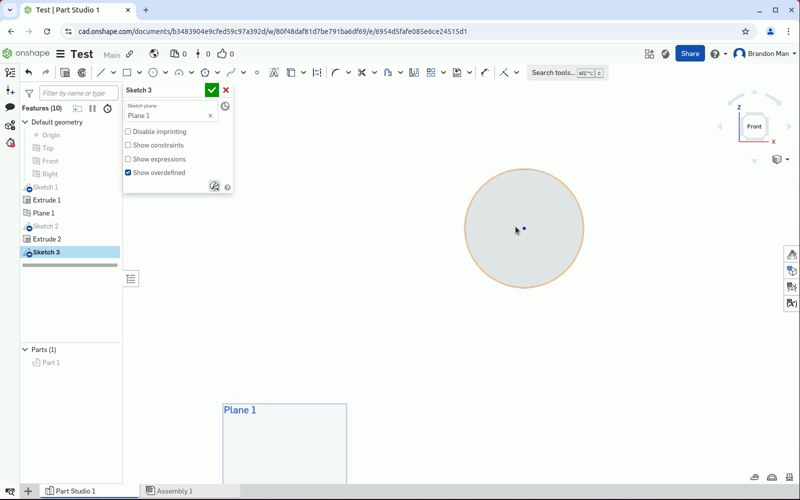
scroll(6)
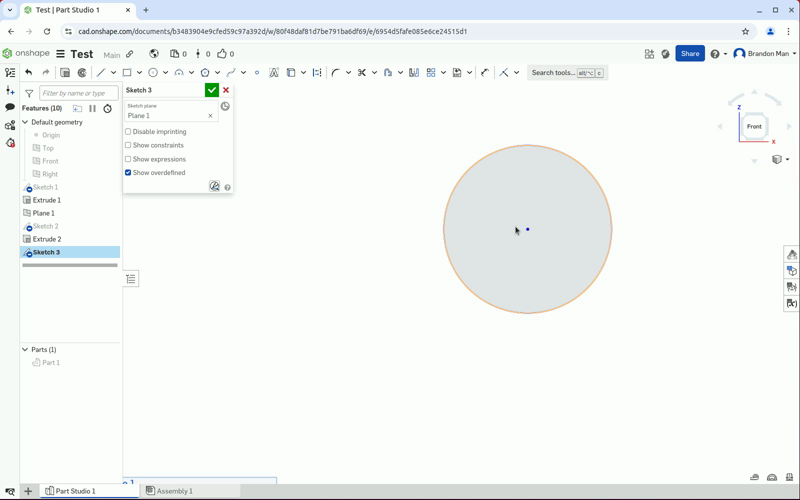
scroll(6)
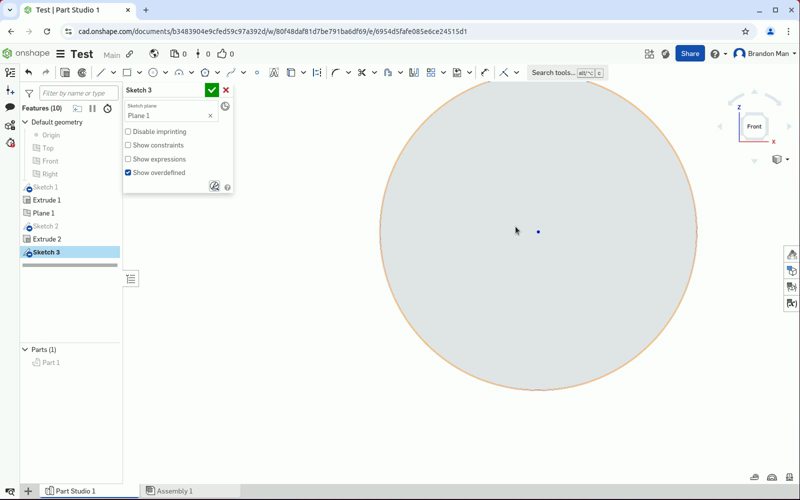
click(515, 226)
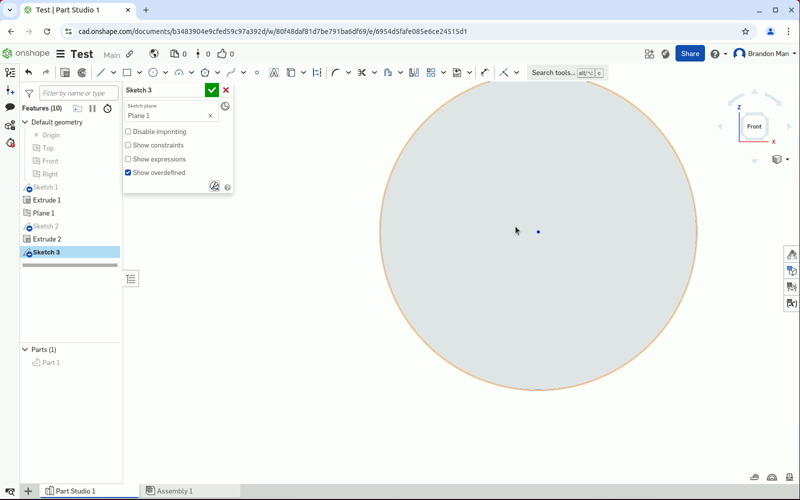
scroll(-6)
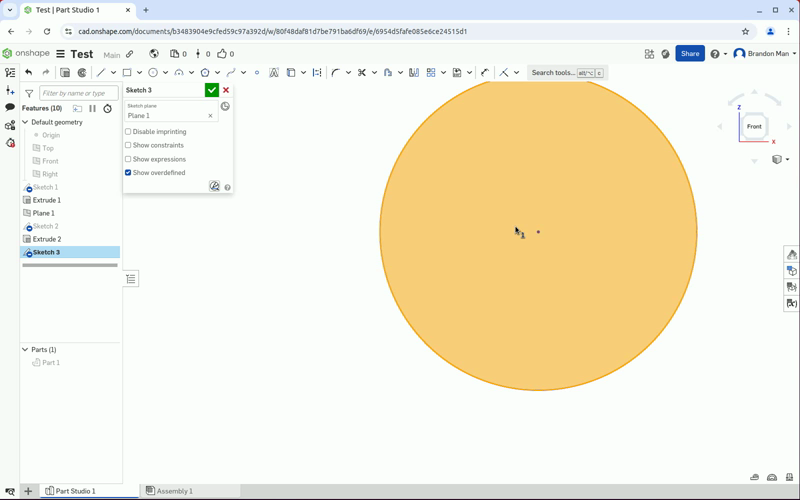
scroll(-6)
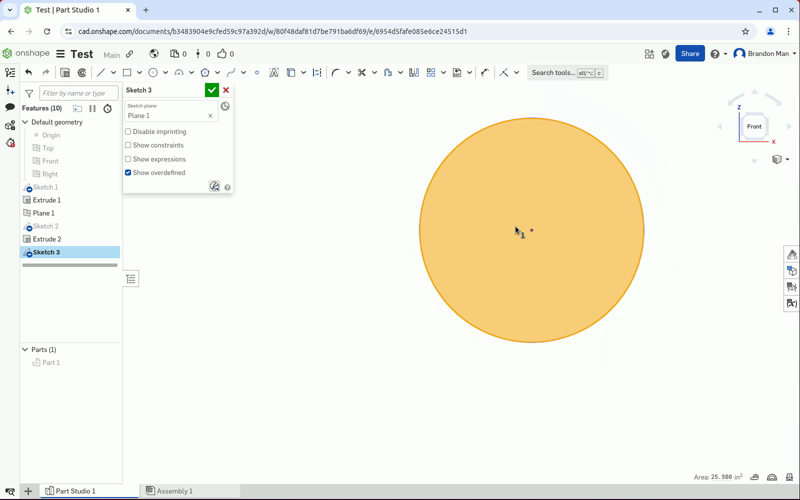
scroll(-6)
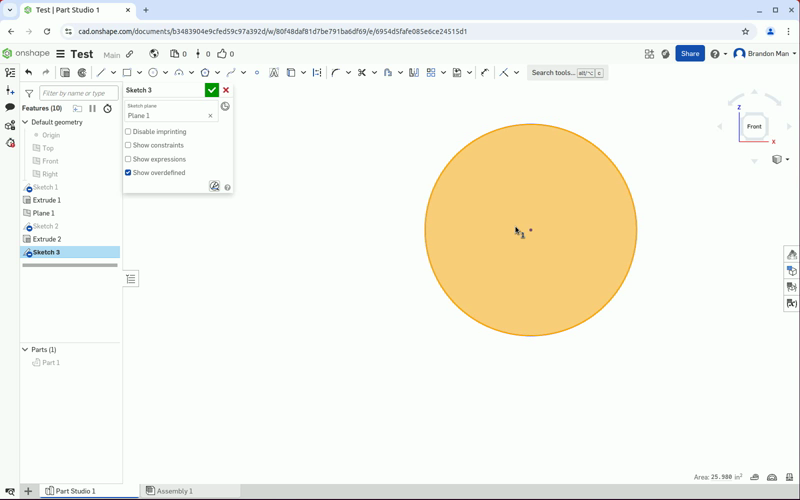
scroll(-6)
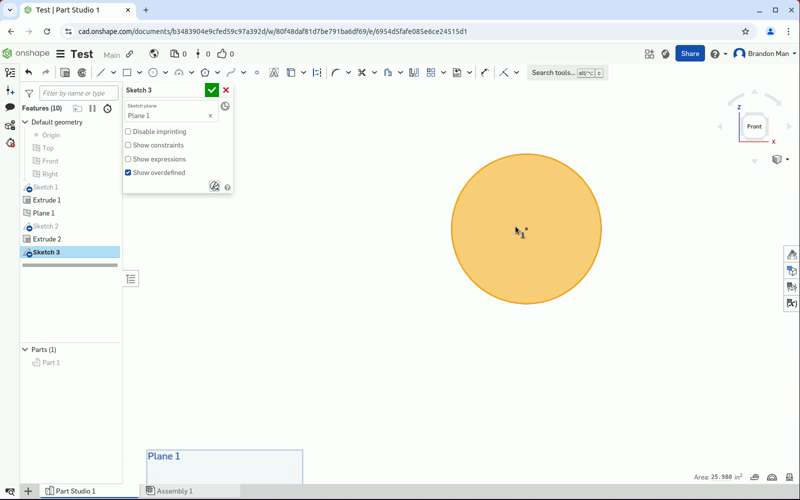
scroll(-6)
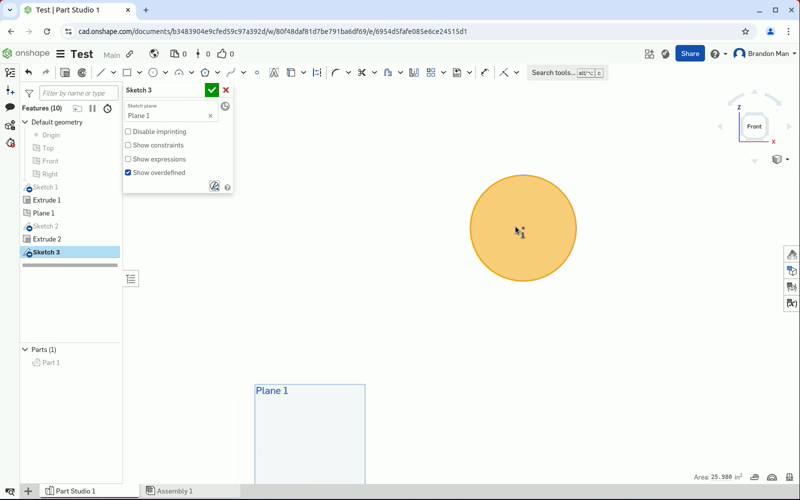
scroll(-6)
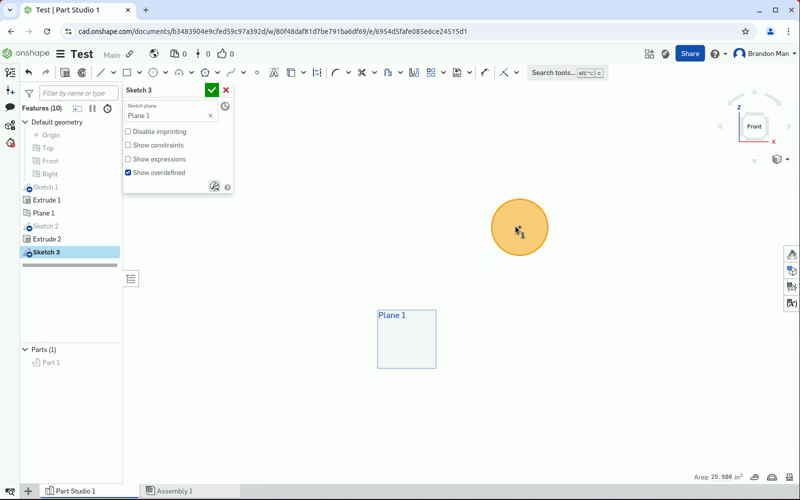
scroll(-6)
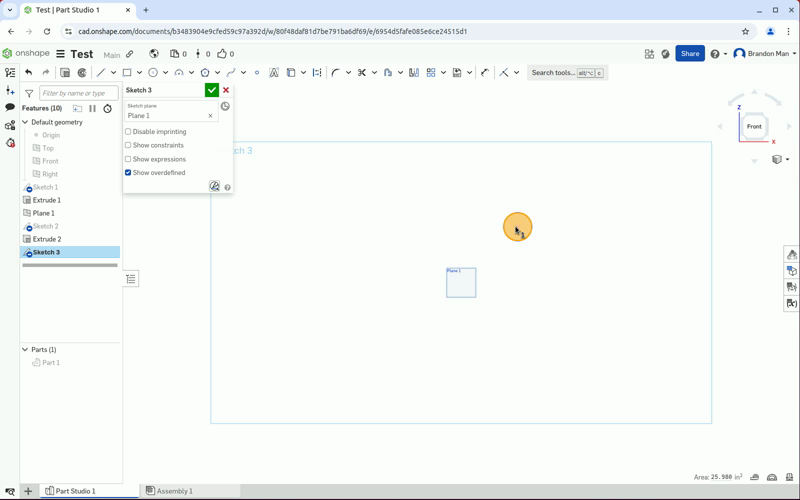
mouse_move(73, 352)
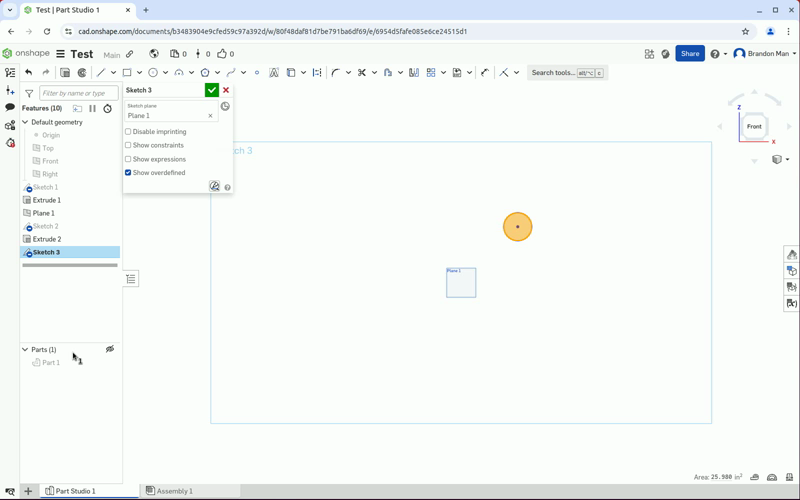
key(shift+y)
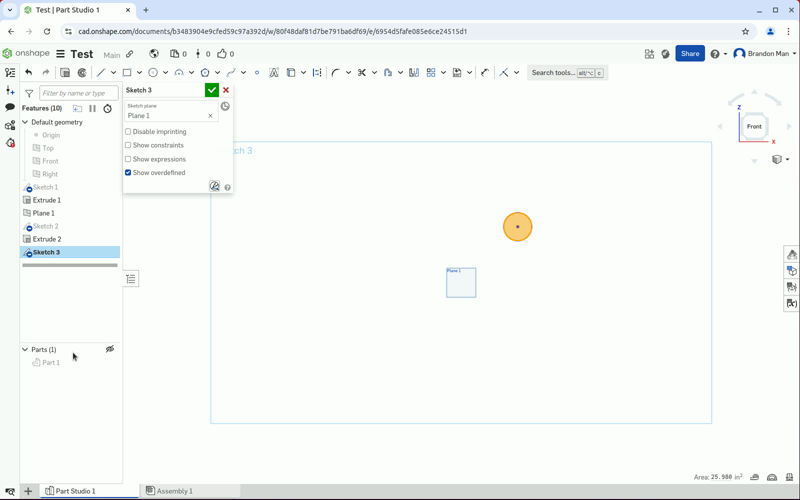
key(shift+e)
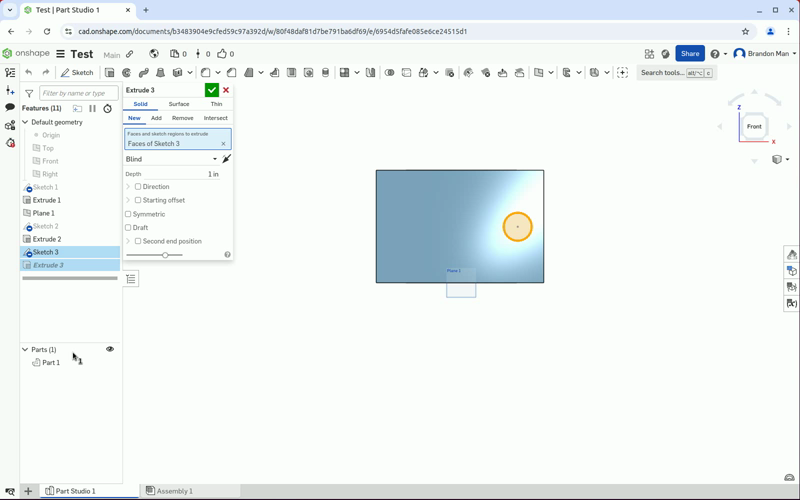
mouse_move(143, 106)
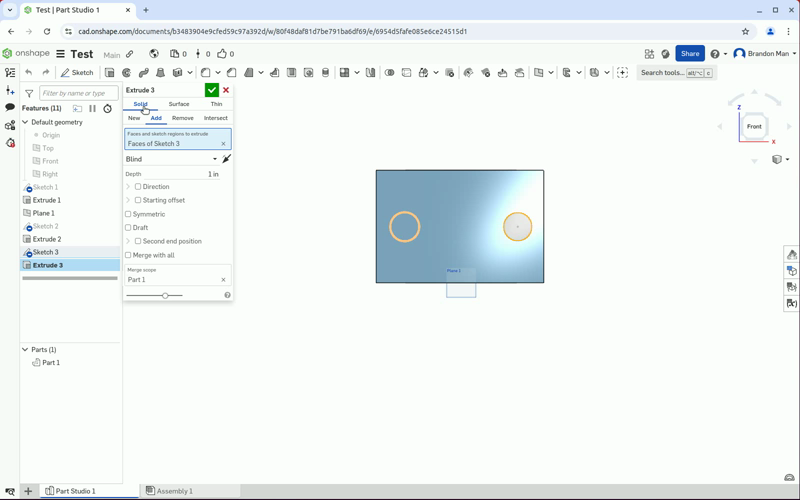
click(143, 106)
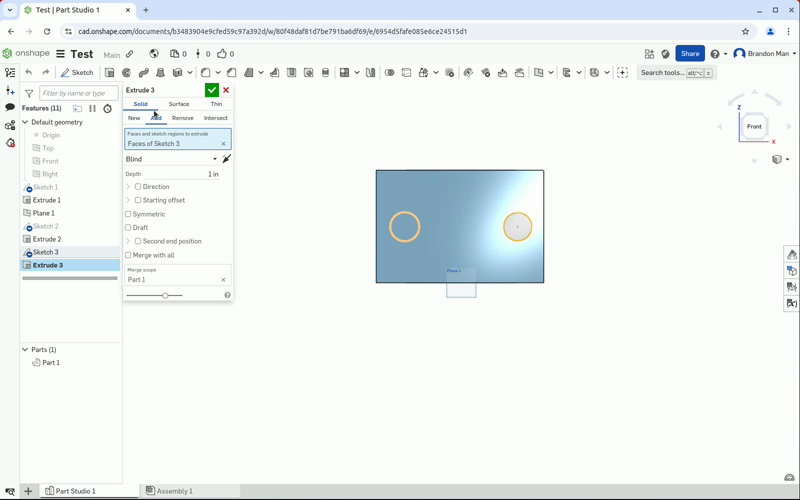
mouse_move(186, 120)
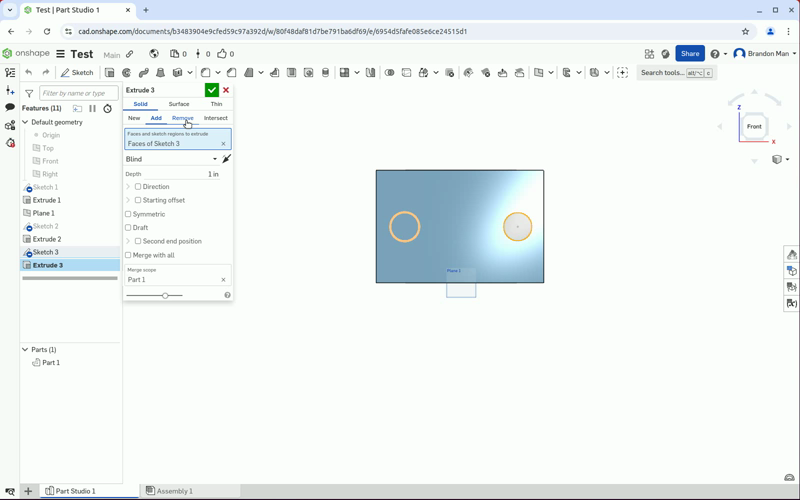
click(186, 120)
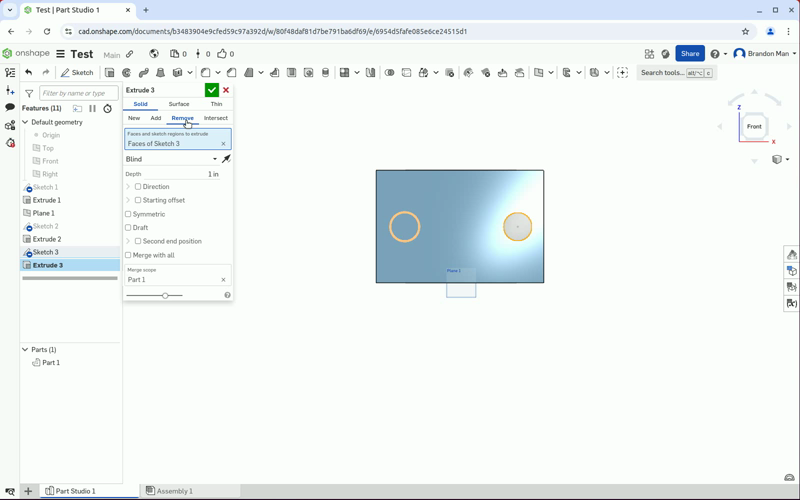
key(tab, 4)
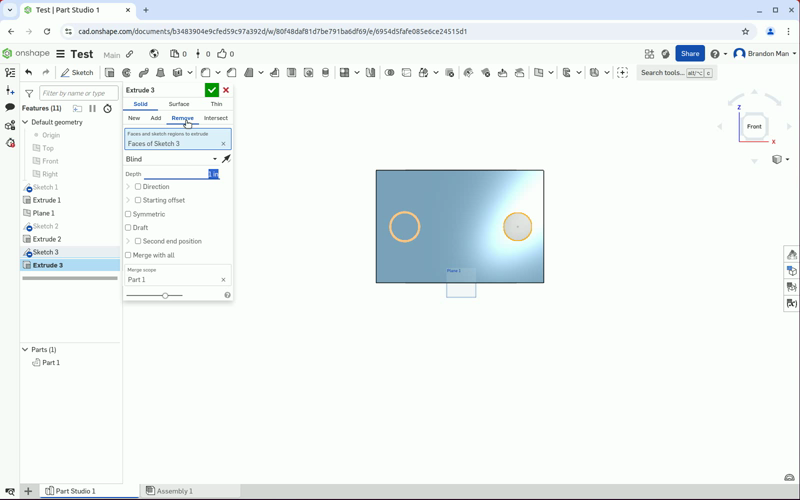
text(11.554)
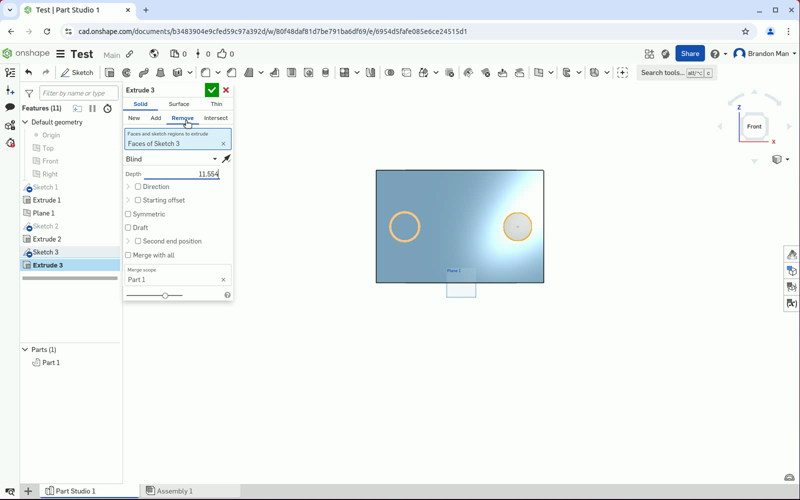
key(tab, 6)
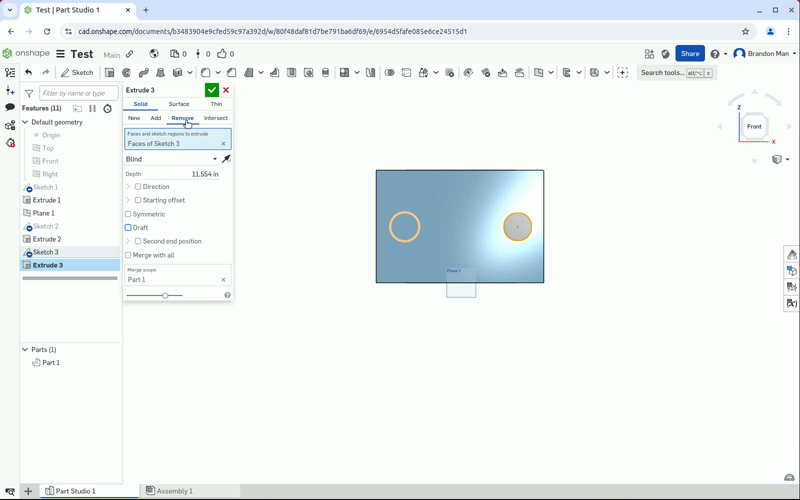
key(space)
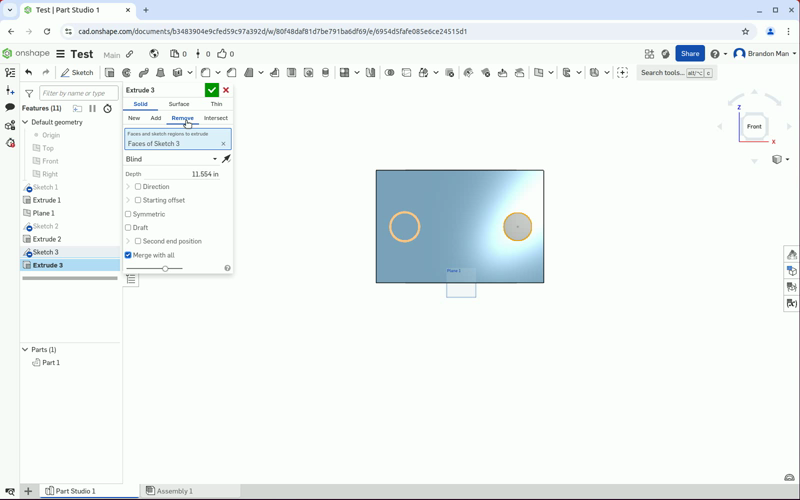
key(enter)
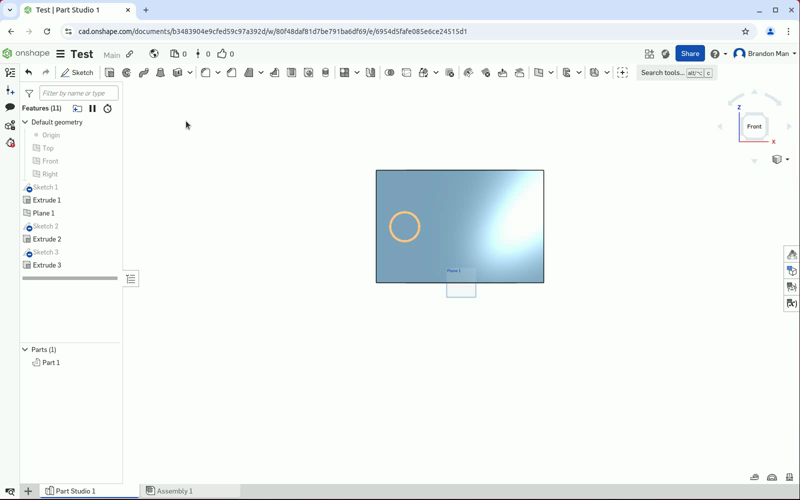
key(shift+h)
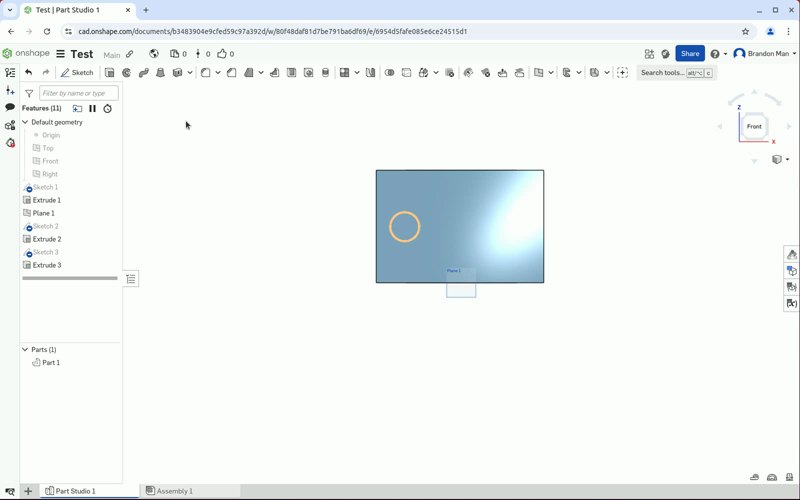
key(shift+h)
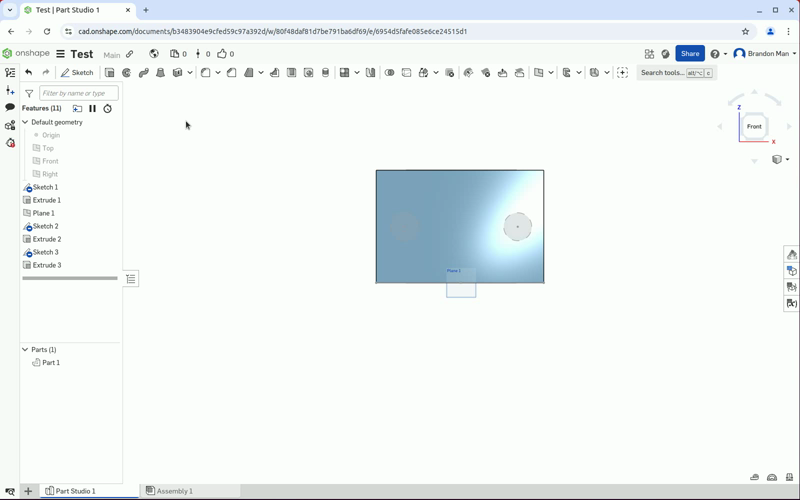
key(shift+7)
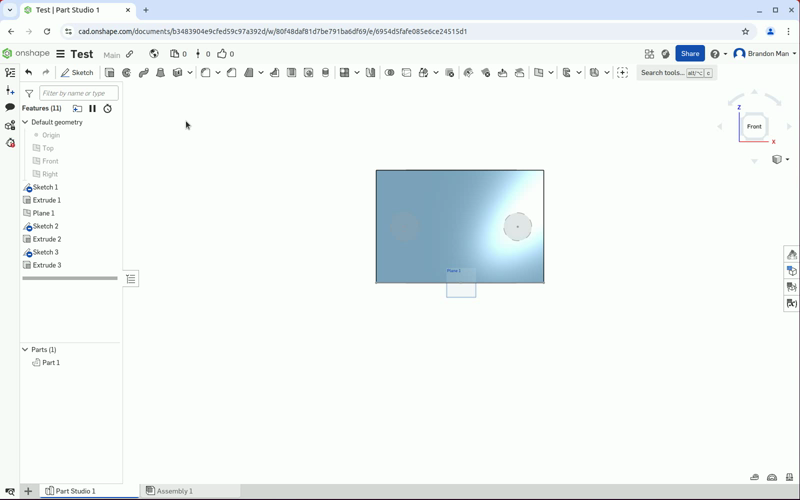
key(left, 2)
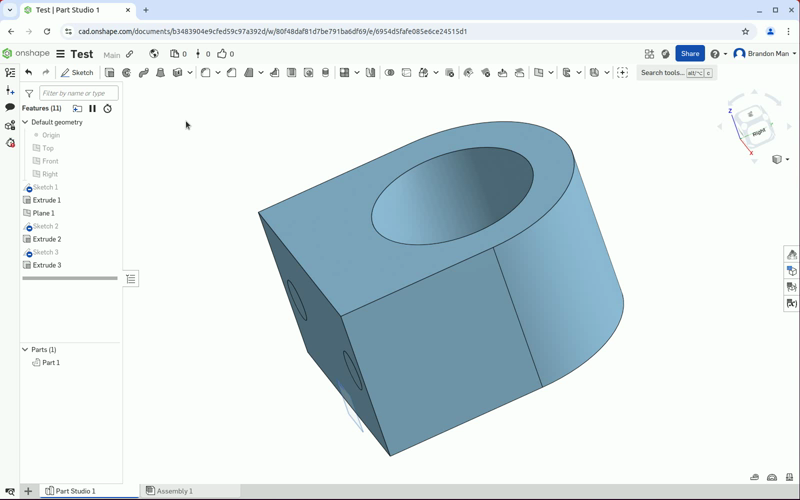
key(down, 2)
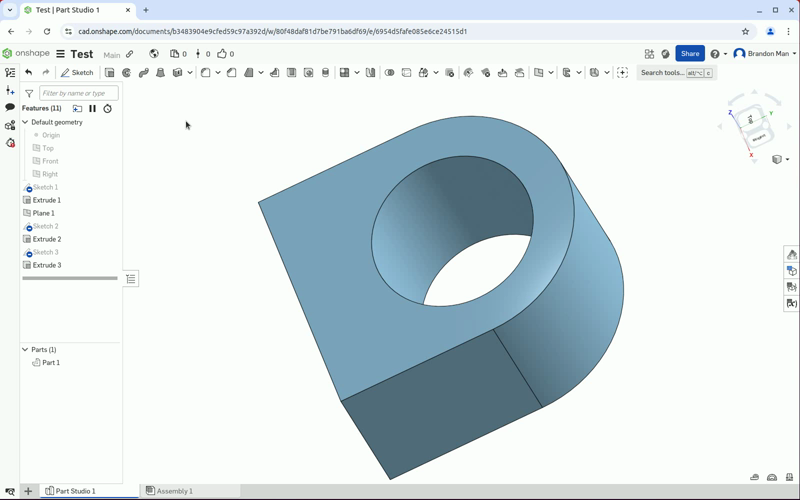
key(up, 2)
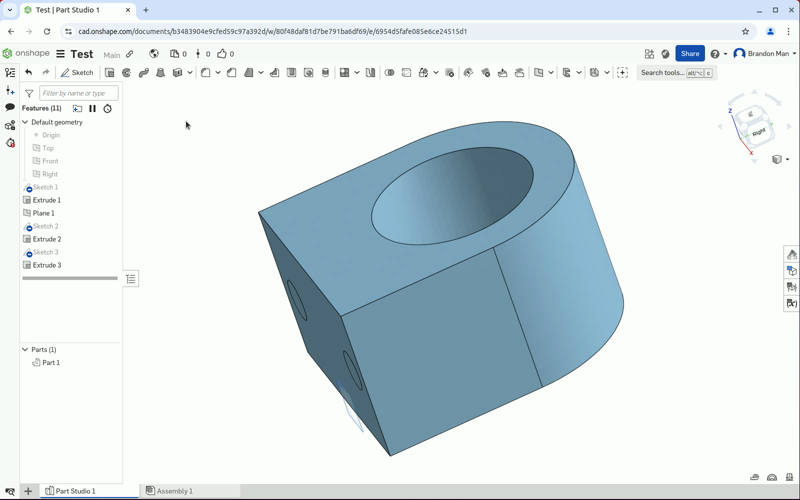
key(right, 2)
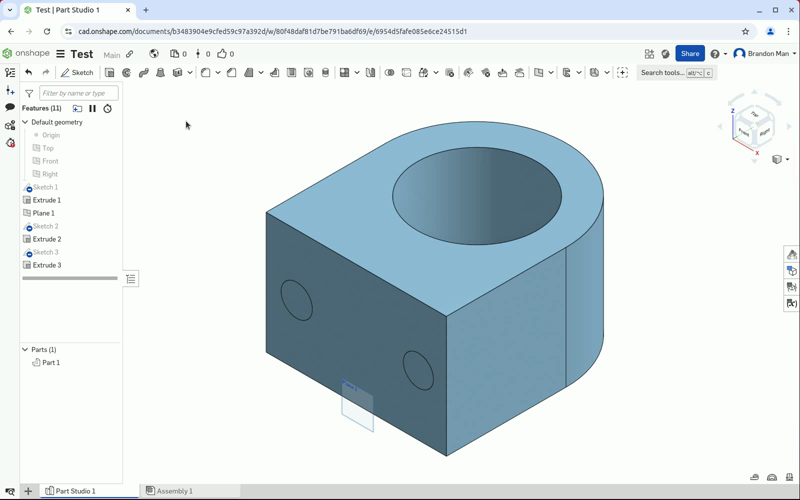
mouse_move(73, 189)
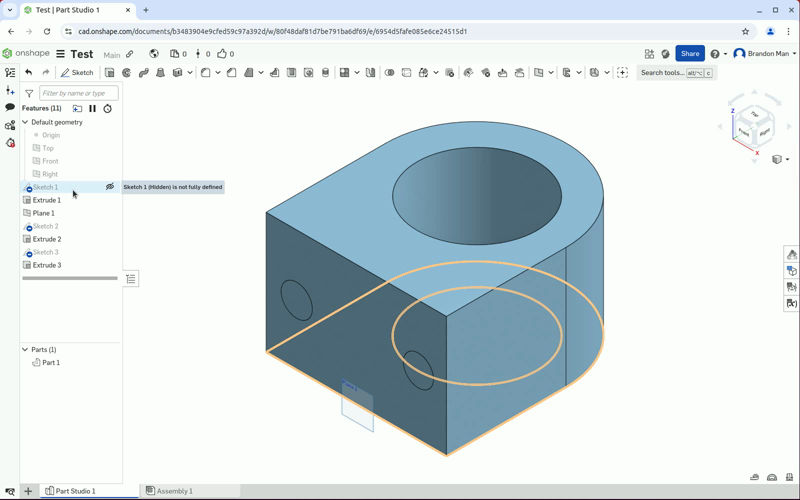
click(73, 189)